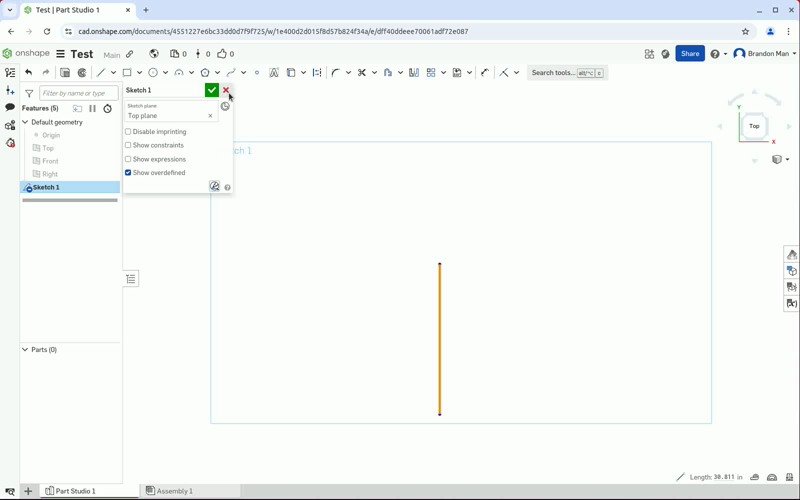
key(shift+h)
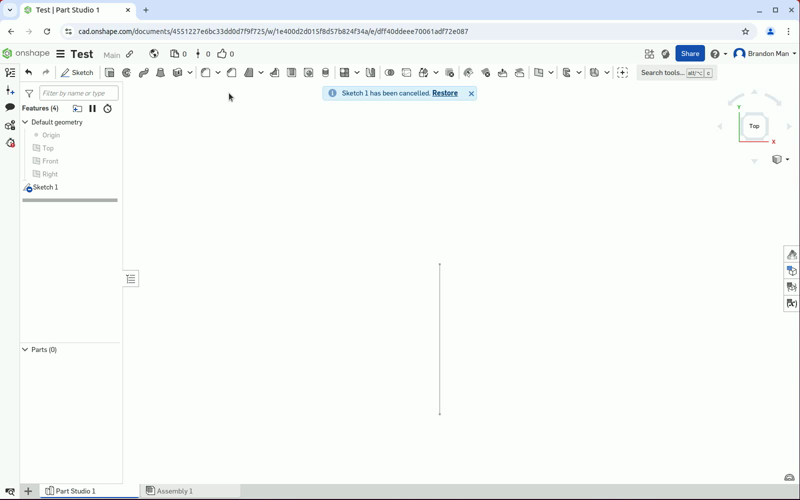
mouse_move(73, 352)
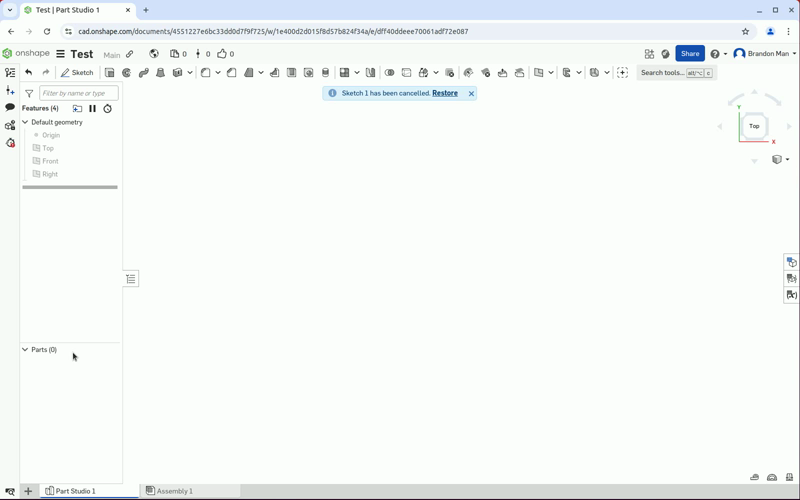
key(y)
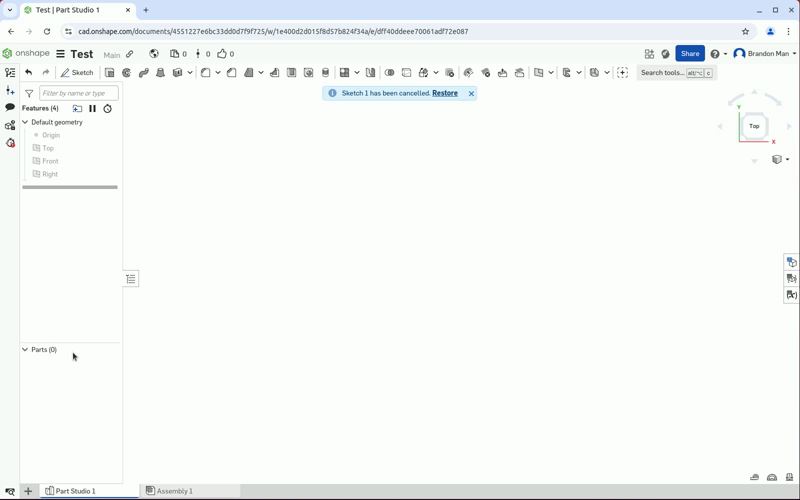
key(shift+p)
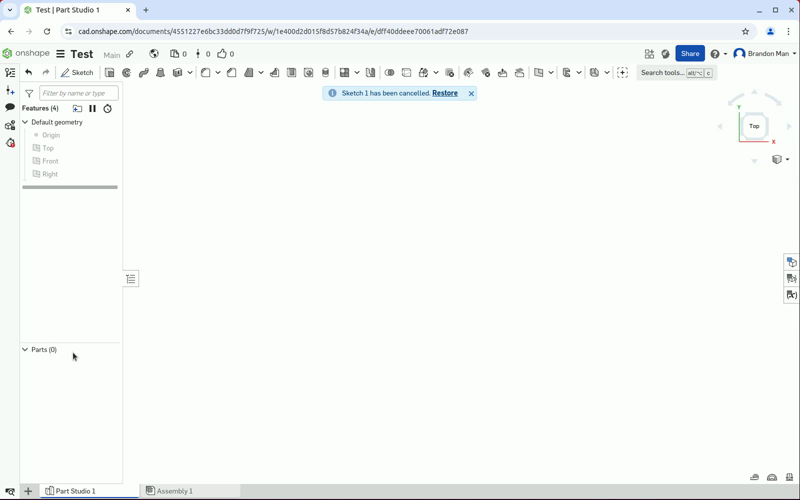
key(space)
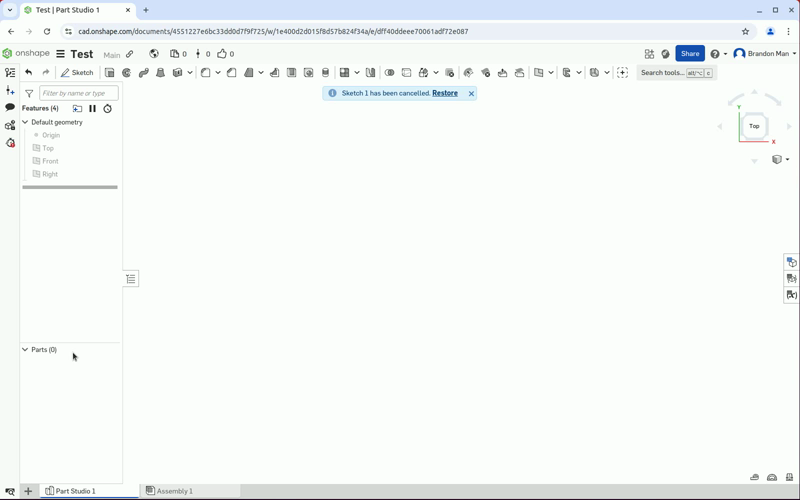
key_down(shift)
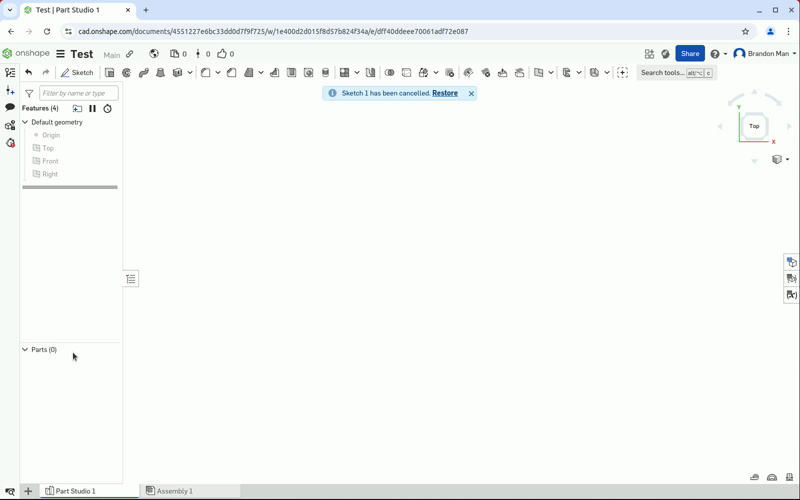
key(up)
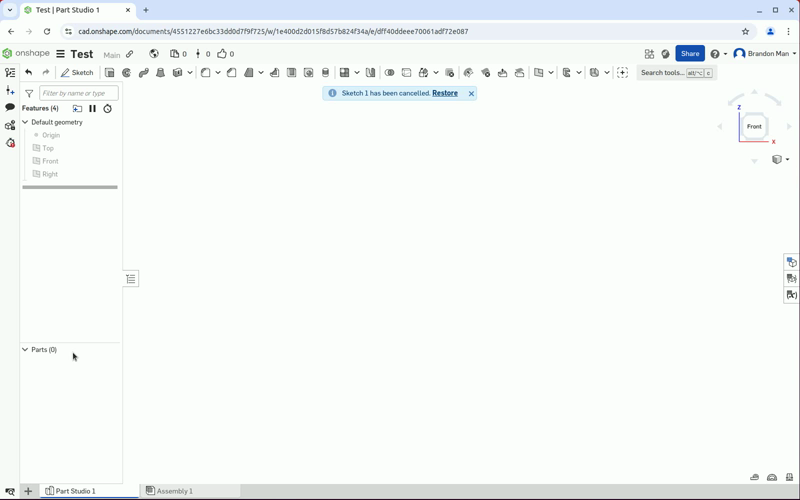
key_up(shift)
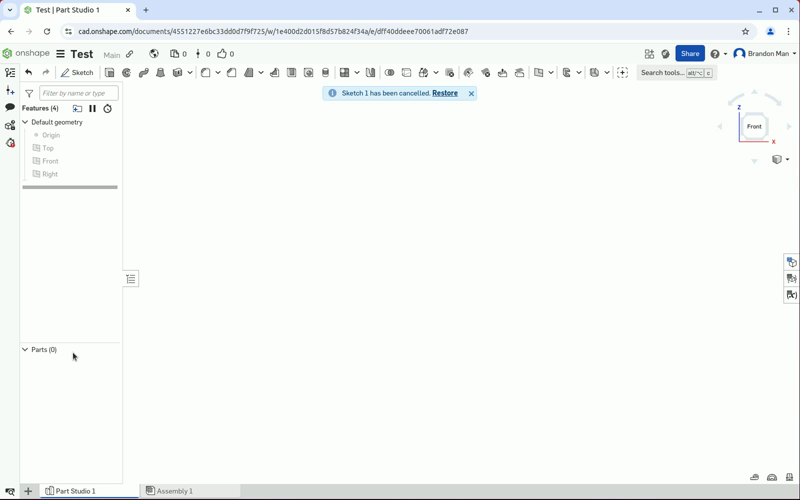
key(space)
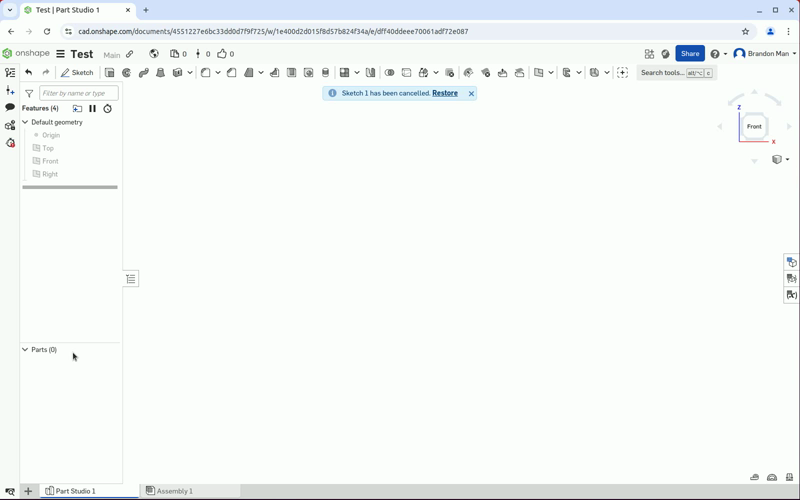
key_down(shift)
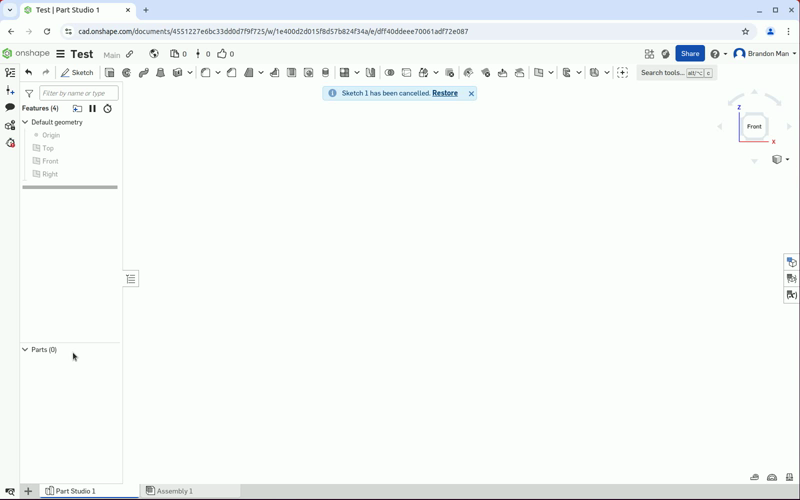
key(left)
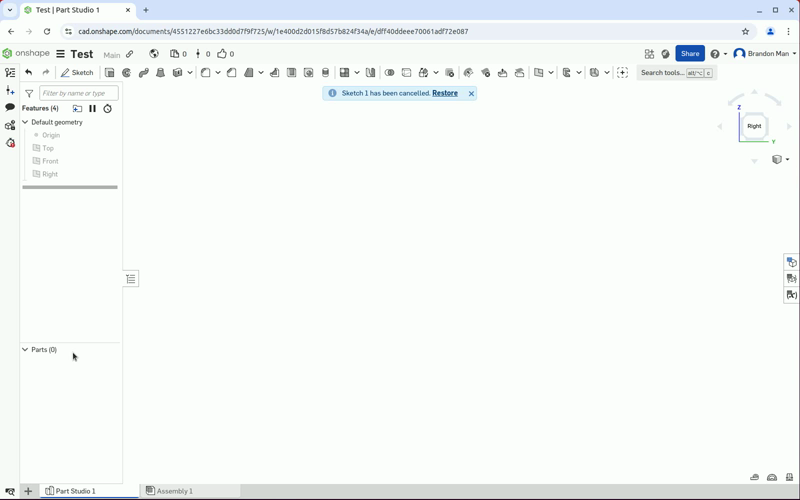
key_up(shift)
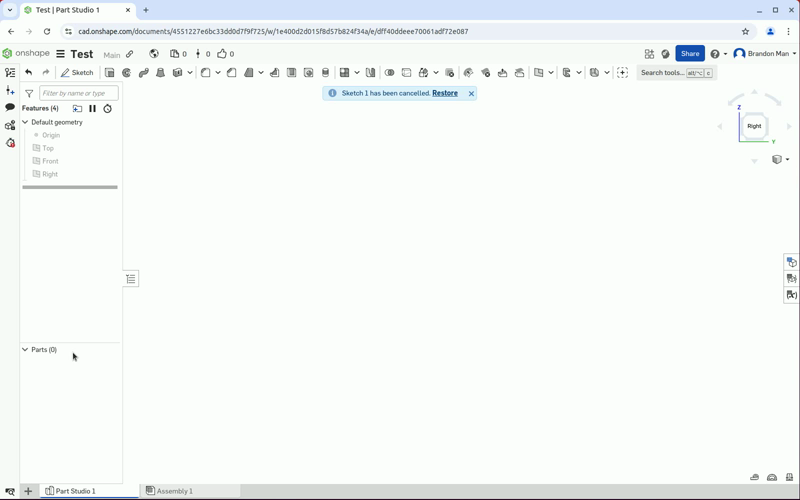
mouse_move(73, 352)
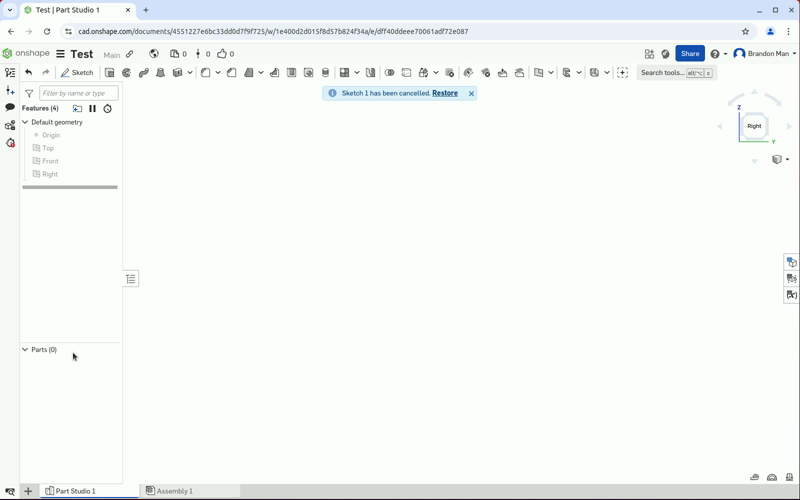
key(shift+y)
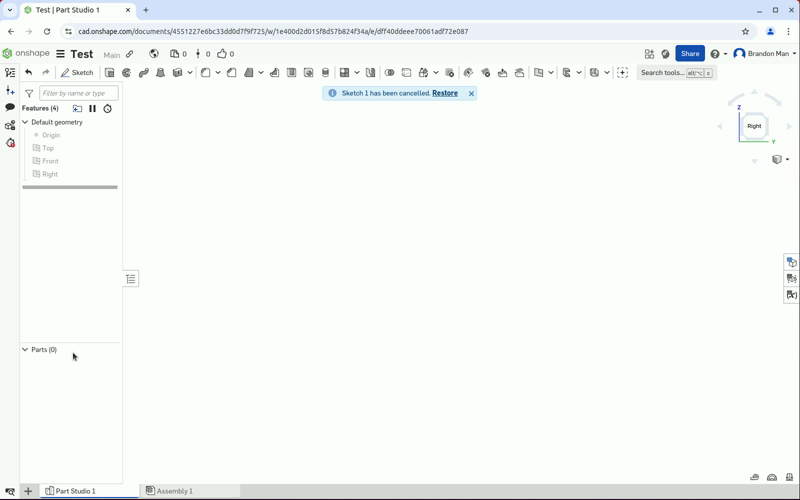
key(shift+s)
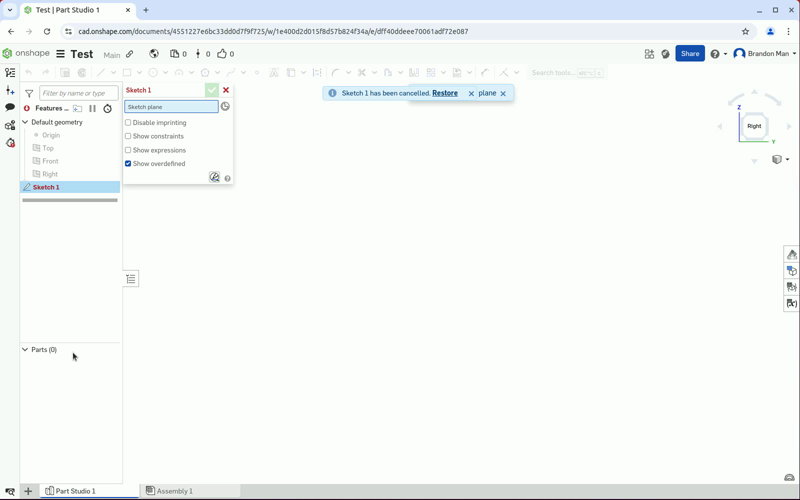
mouse_move(73, 176)
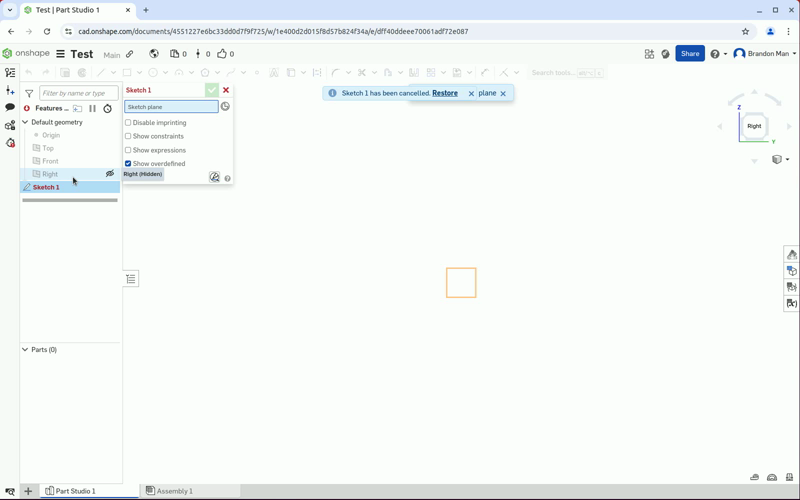
click(73, 176)
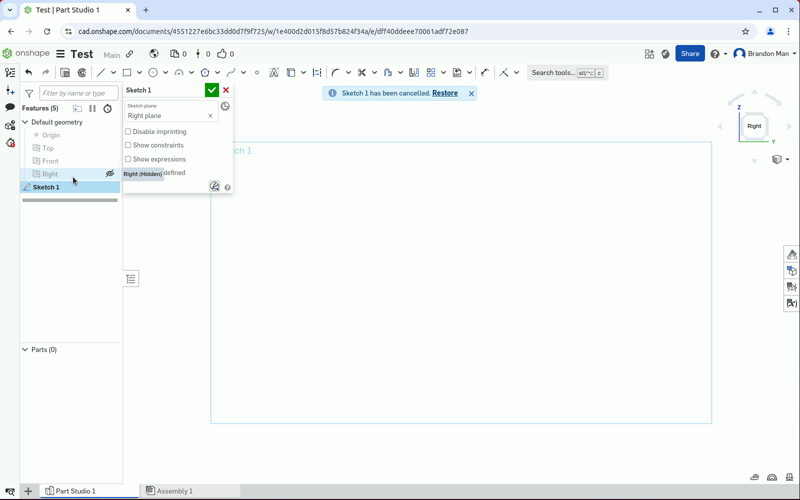
mouse_move(73, 352)
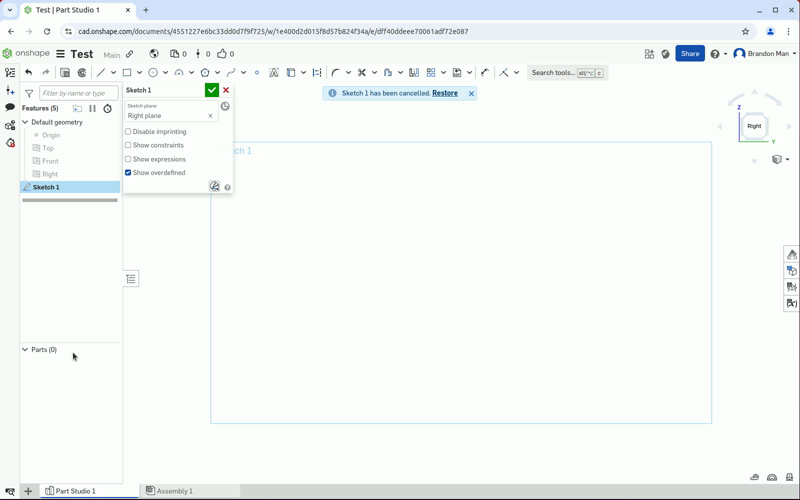
key(y)
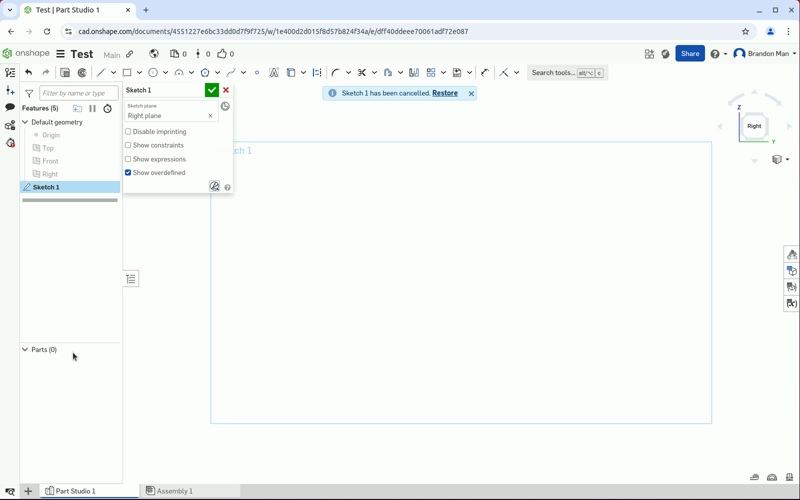
key(c)
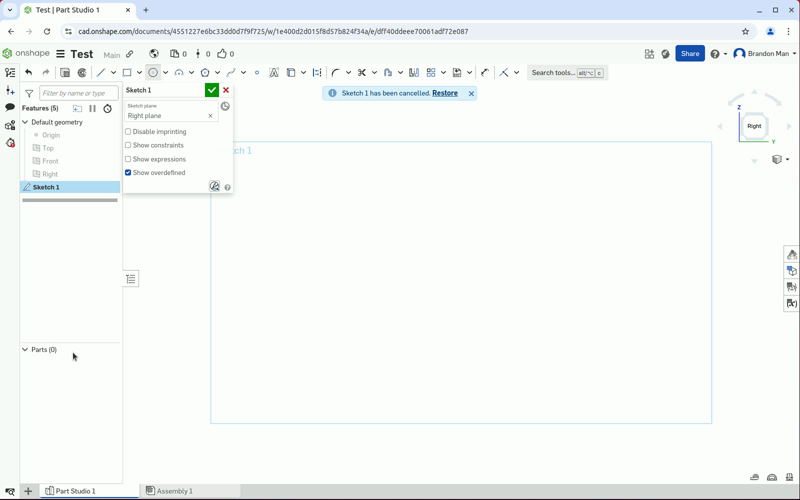
key_down(shift)
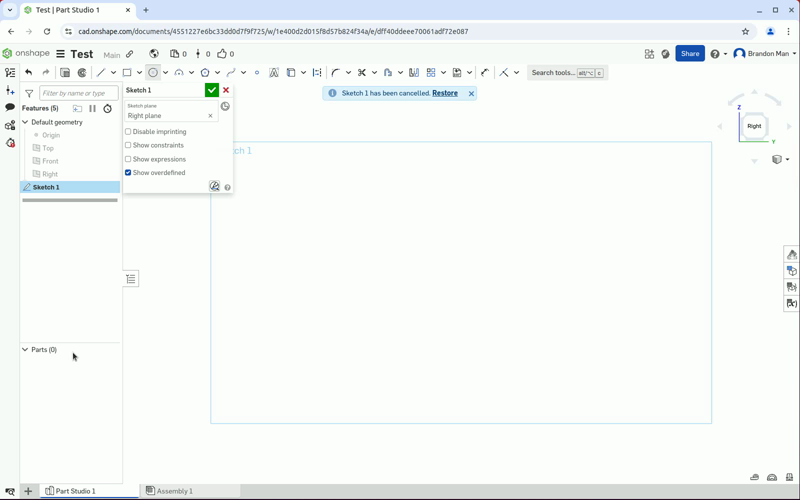
mouse_move(461, 282)
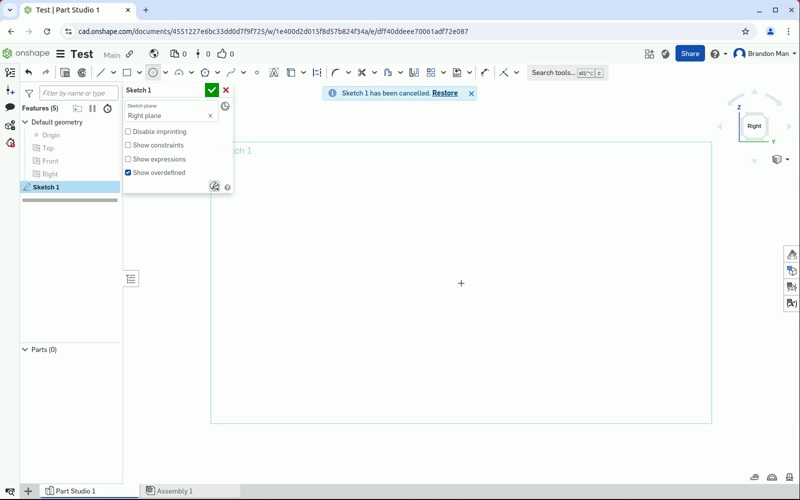
click(461, 282)
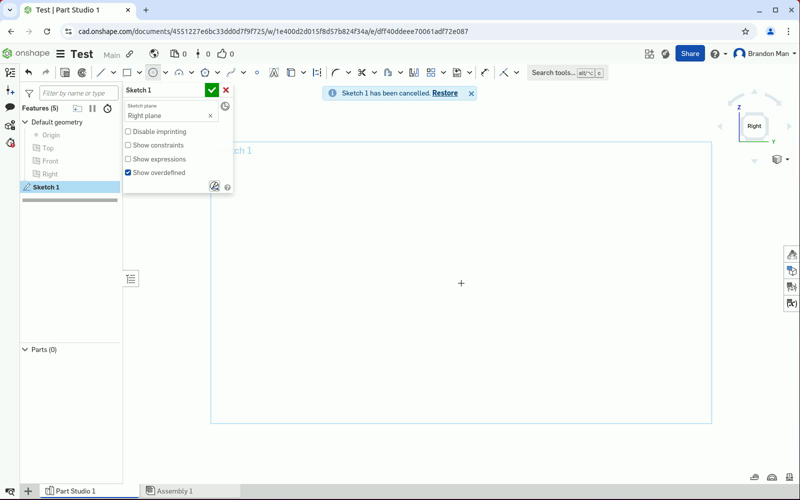
key_up(shift)
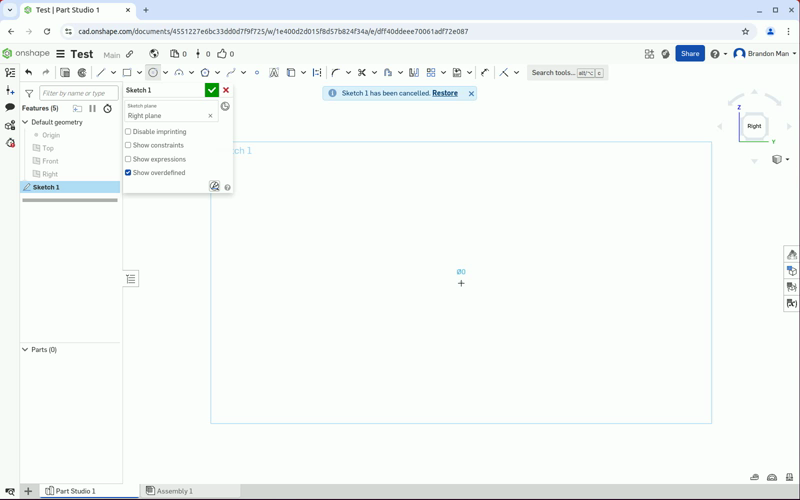
mouse_move(574, 282)
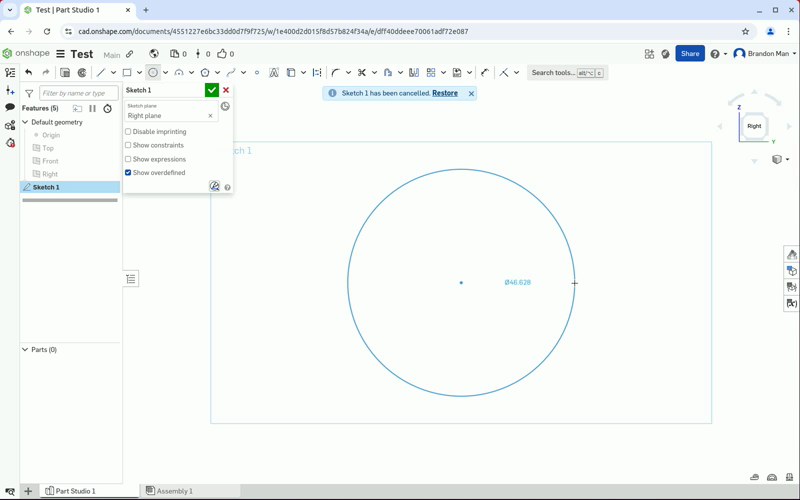
click(574, 282)
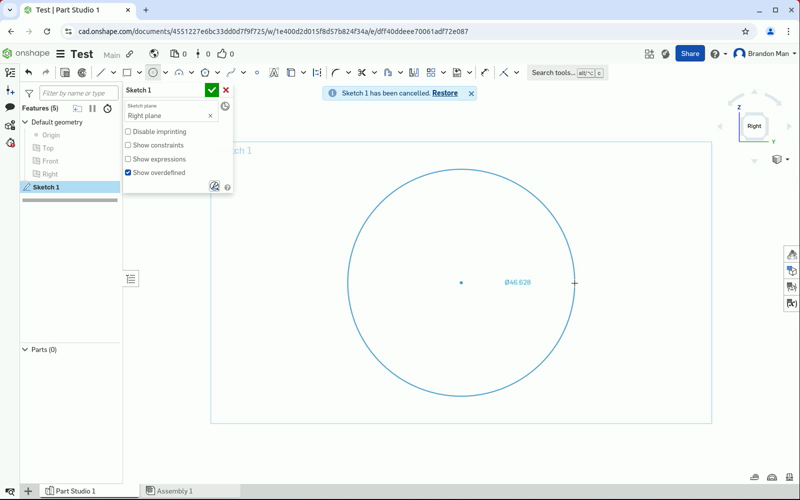
key(esc)
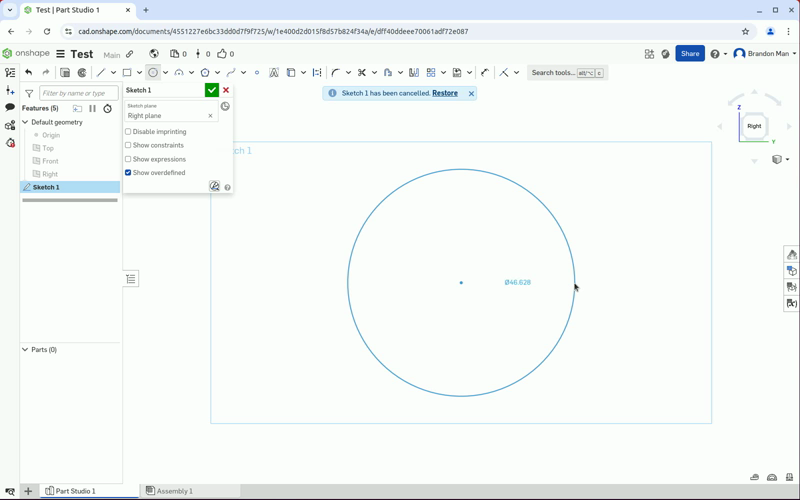
mouse_move(414, 224)
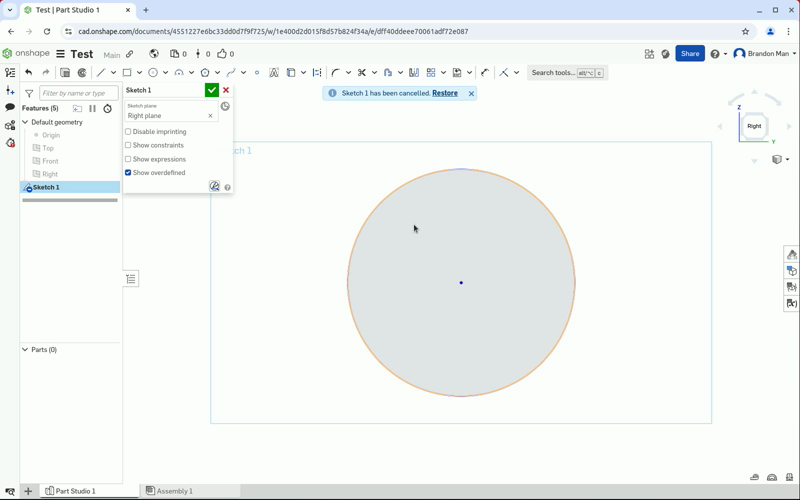
click(414, 224)
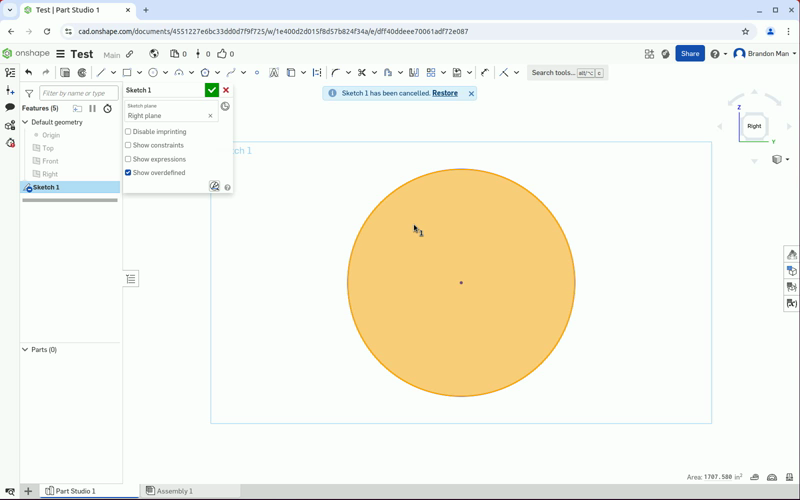
mouse_move(73, 352)
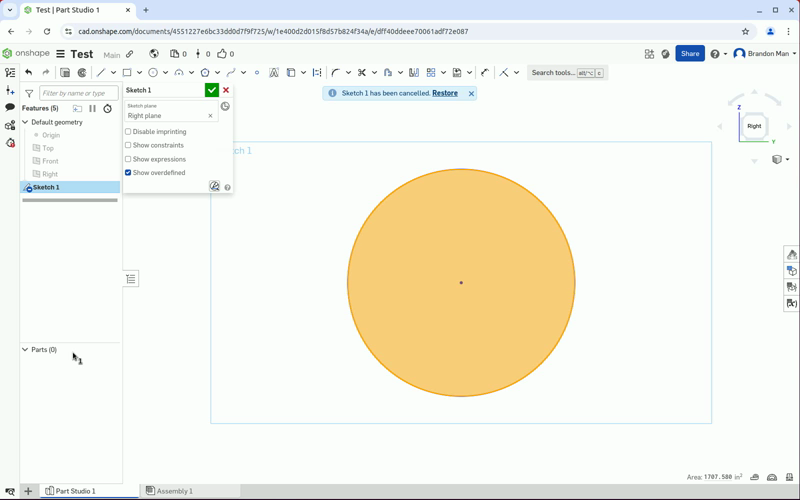
key(shift+y)
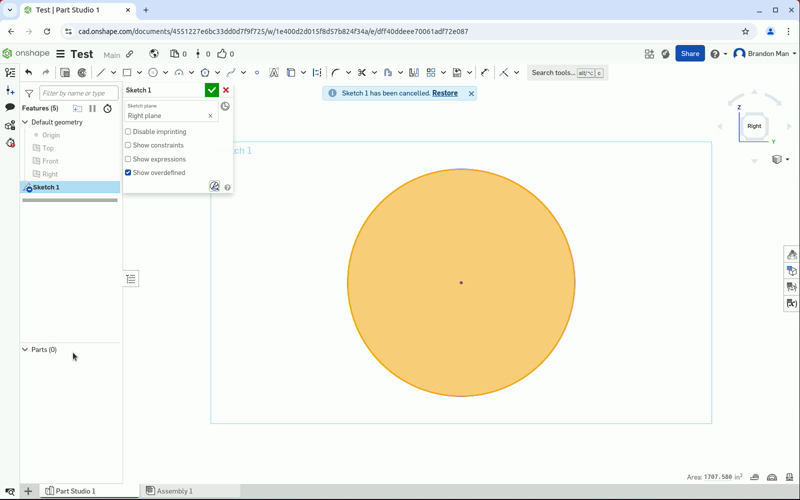
key(shift+e)
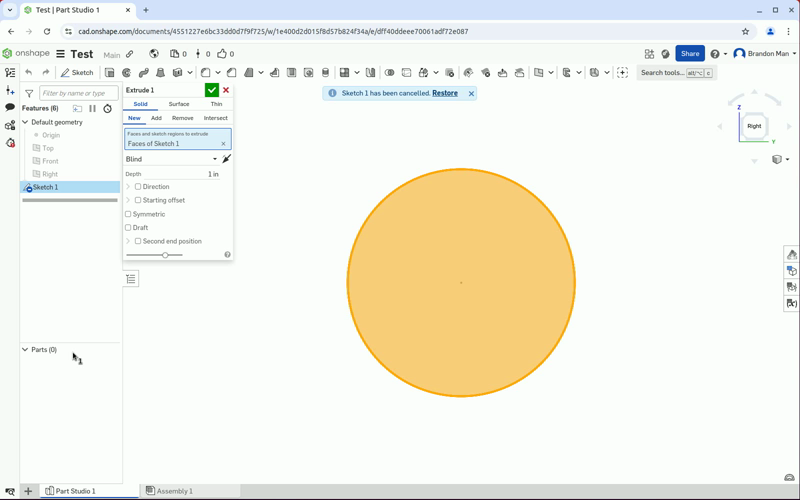
mouse_move(143, 106)
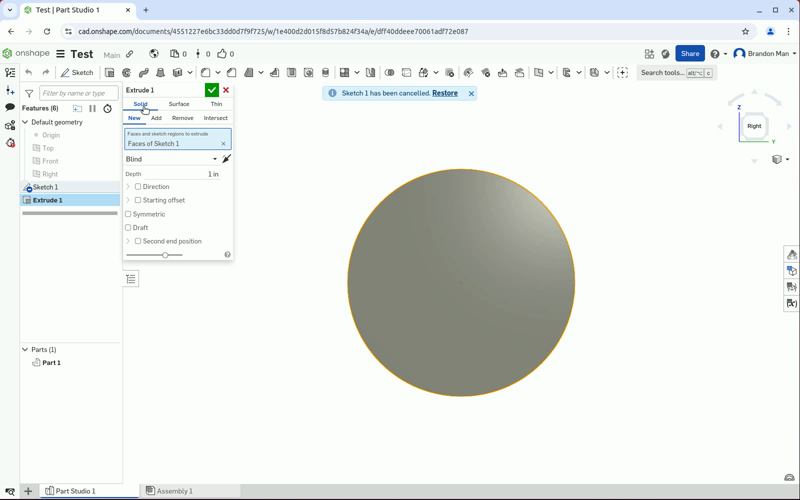
click(143, 106)
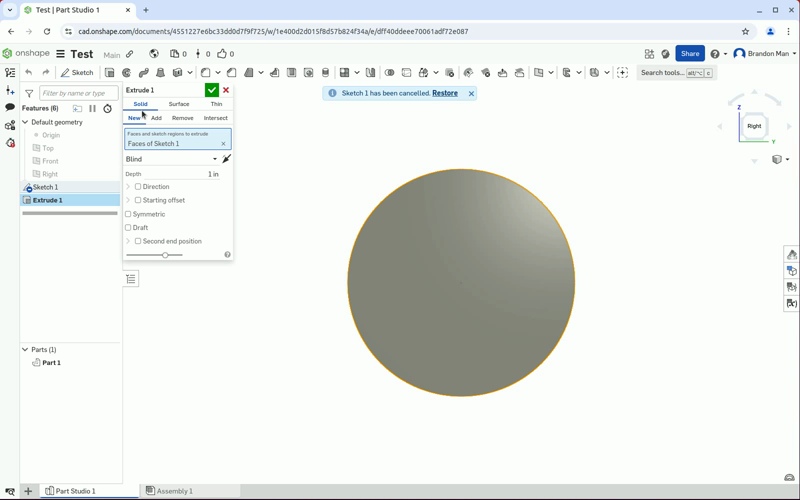
mouse_move(137, 120)
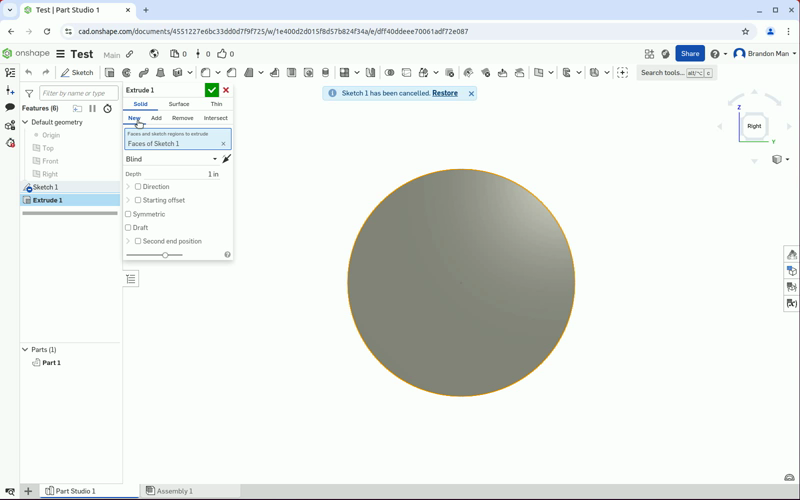
click(137, 120)
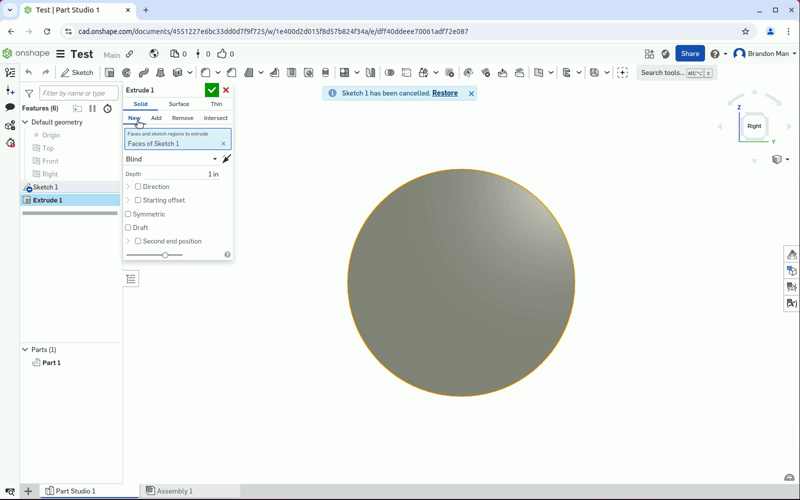
key(tab, 4)
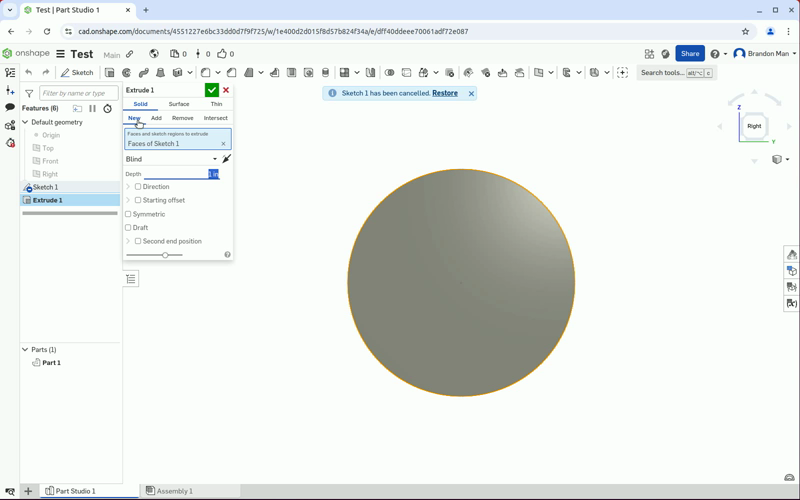
text(5.536)
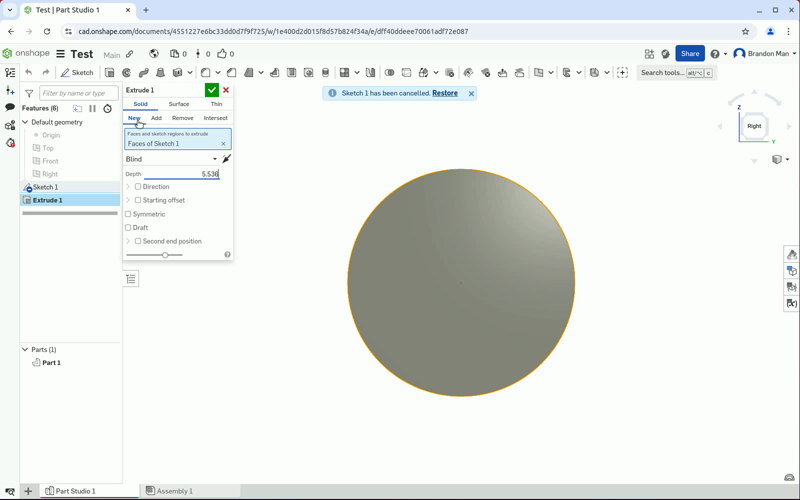
key(enter)
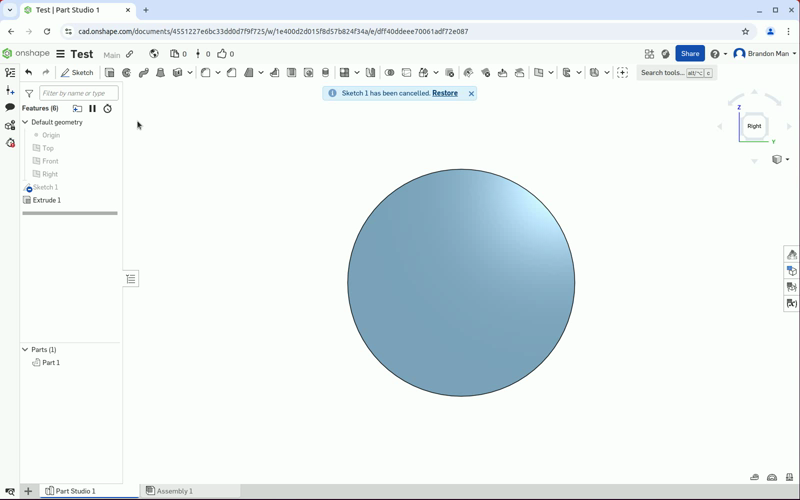
key(shift+h)
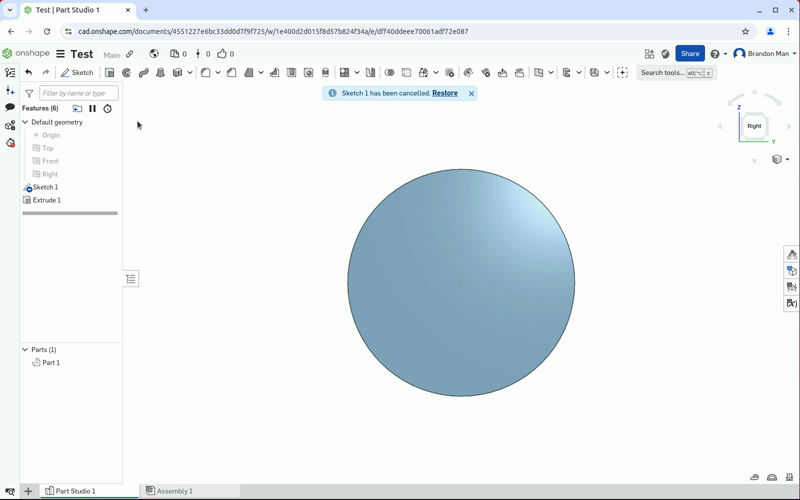
key(shift+h)
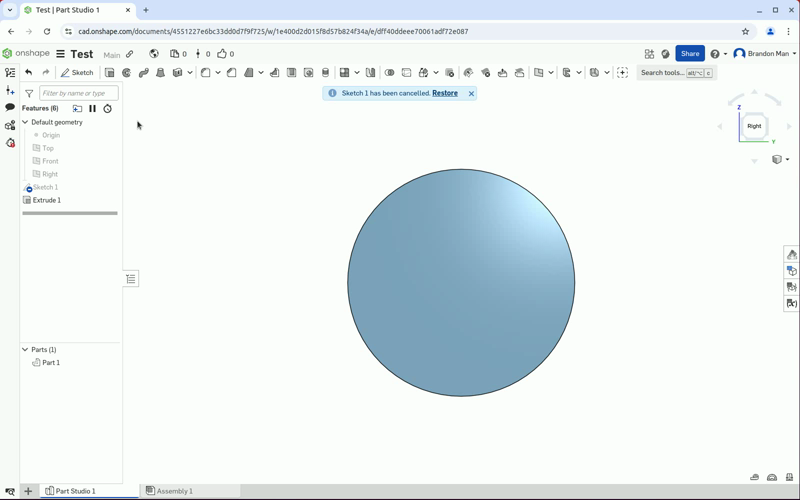
mouse_move(73, 189)
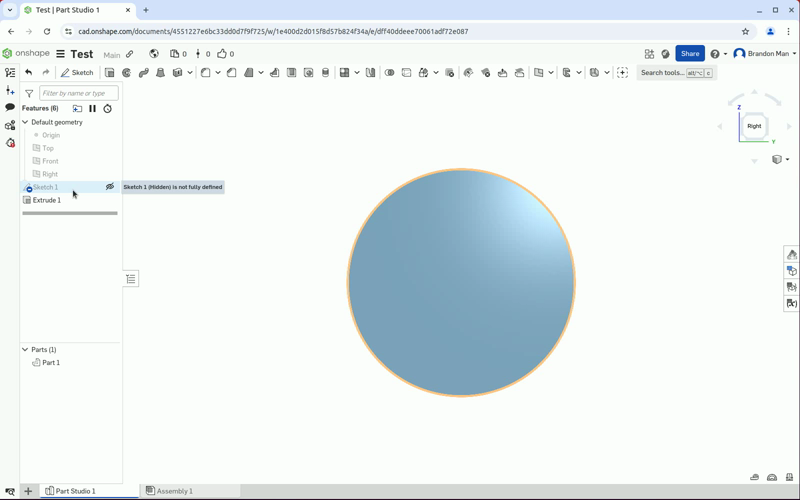
click(73, 189)
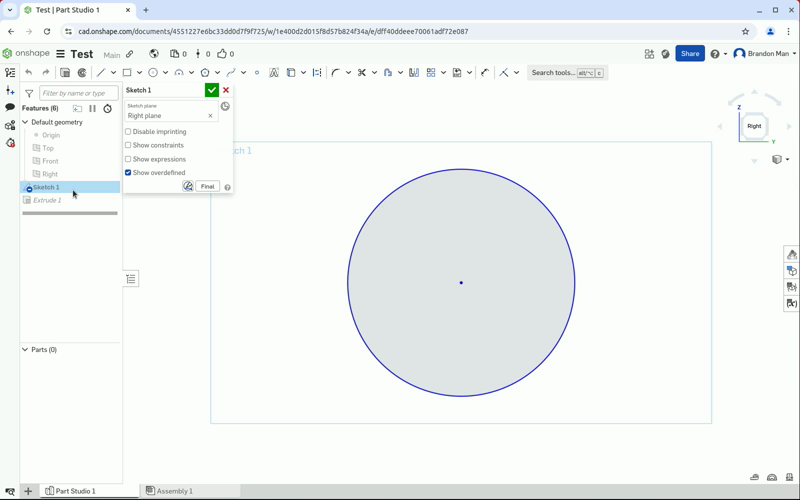
mouse_move(229, 92)
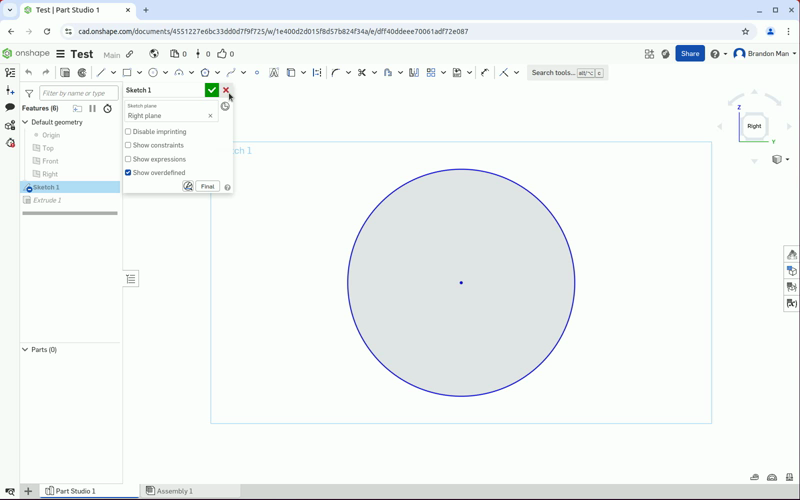
click(229, 92)
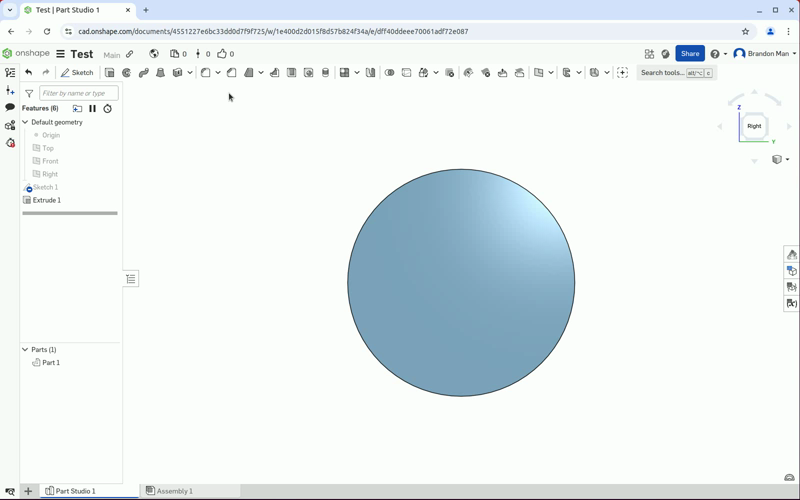
mouse_move(541, 75)
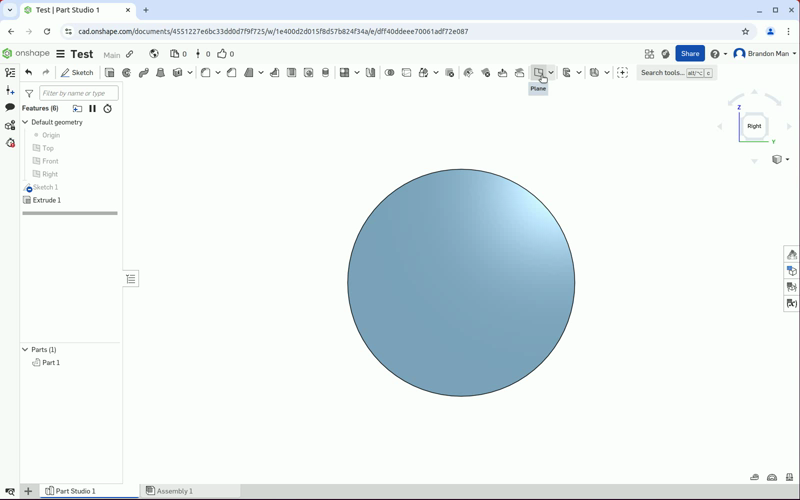
click(541, 75)
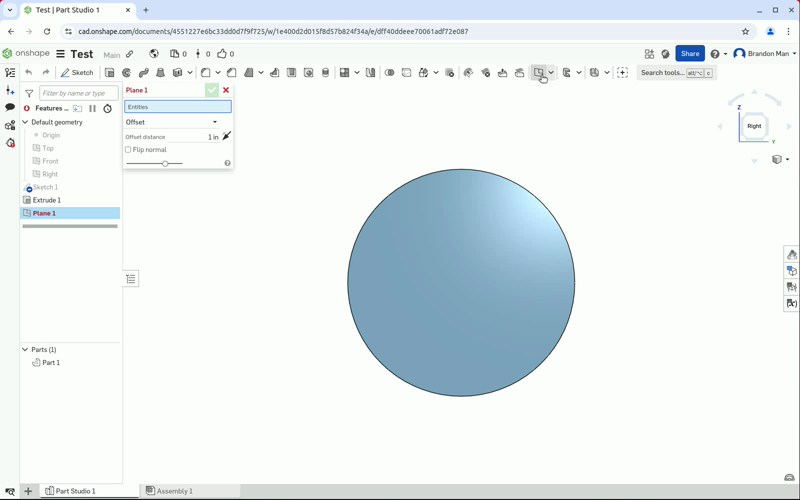
mouse_move(73, 176)
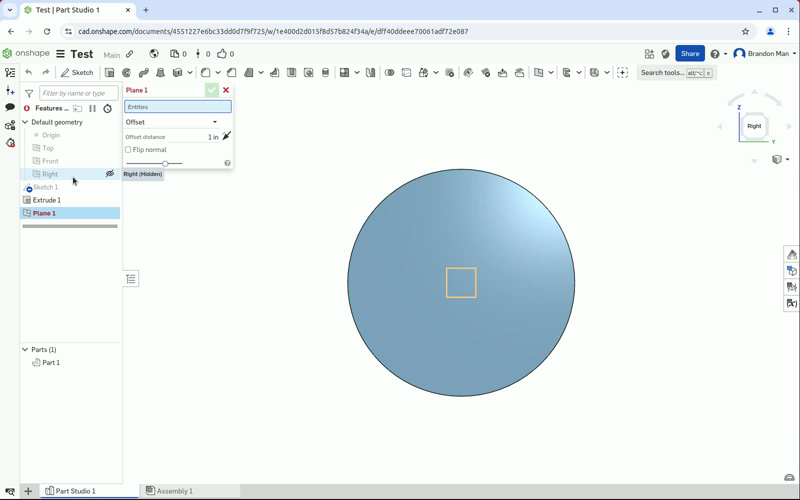
click(73, 176)
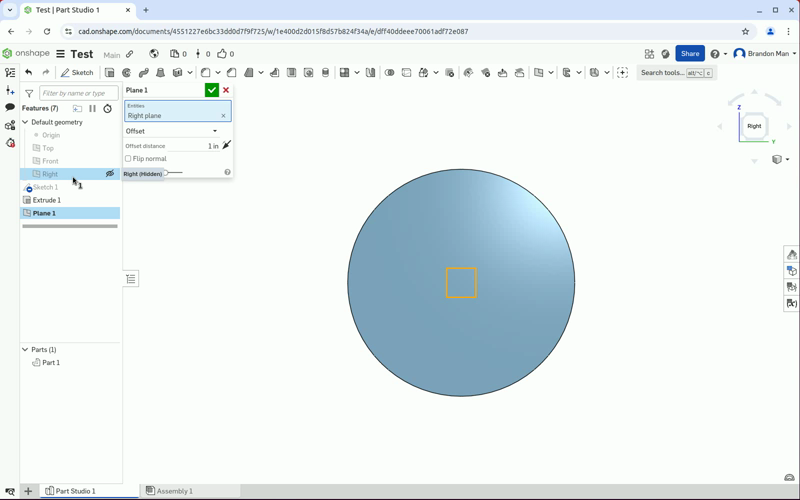
key(tab, 2)
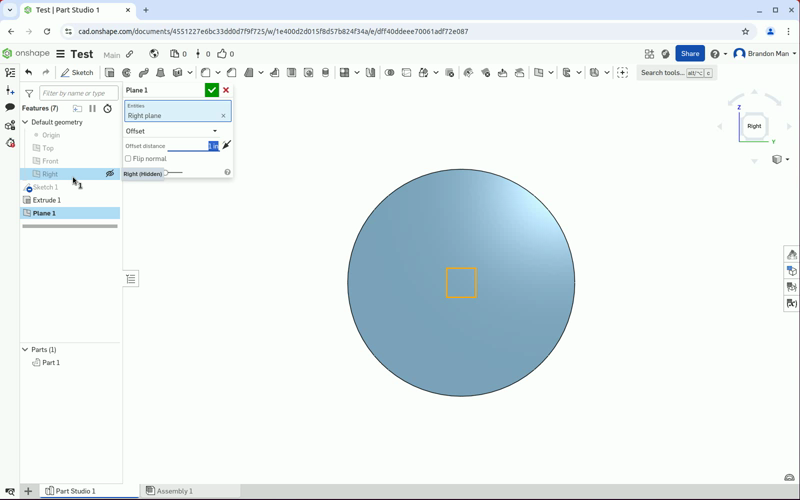
text(5.546)
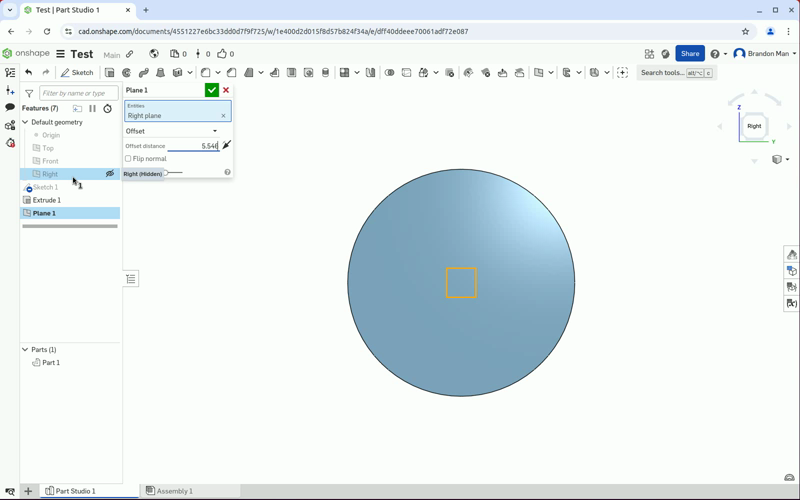
key(enter, 2)
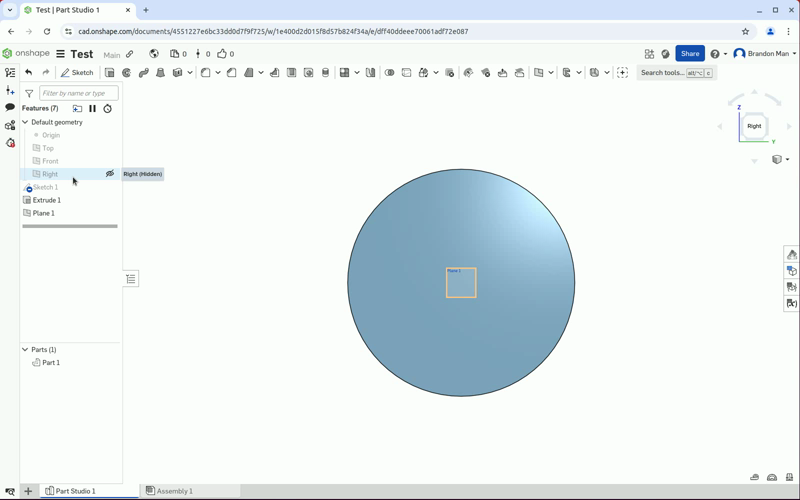
key(shift+s)
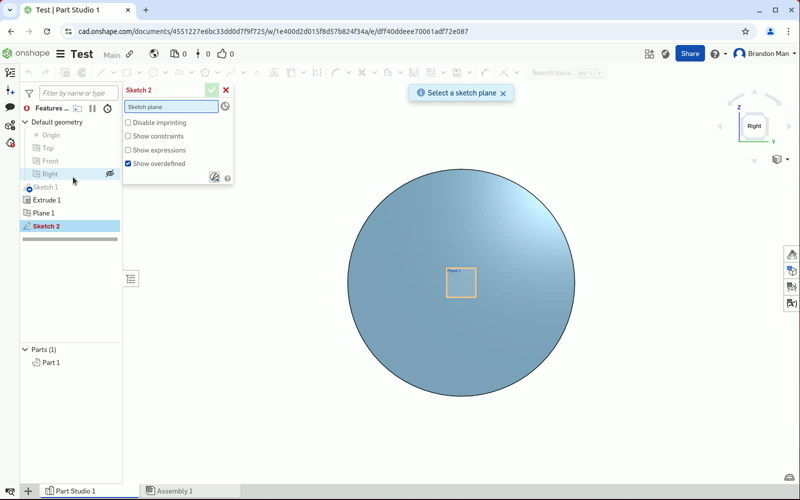
mouse_move(73, 215)
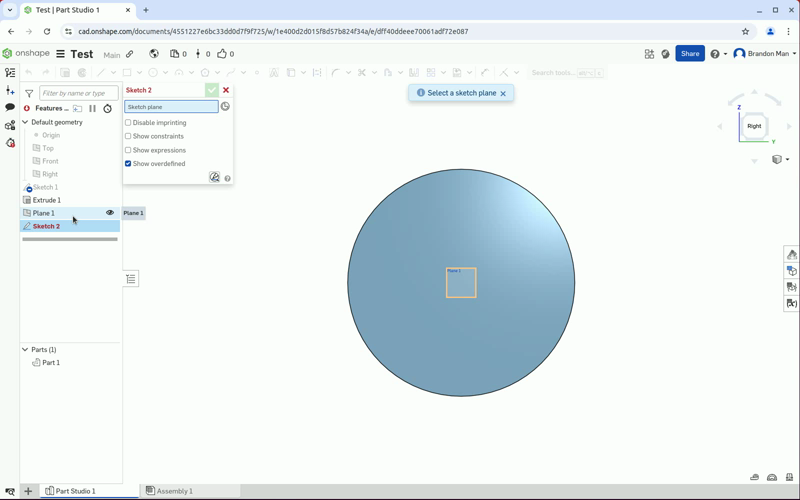
click(73, 215)
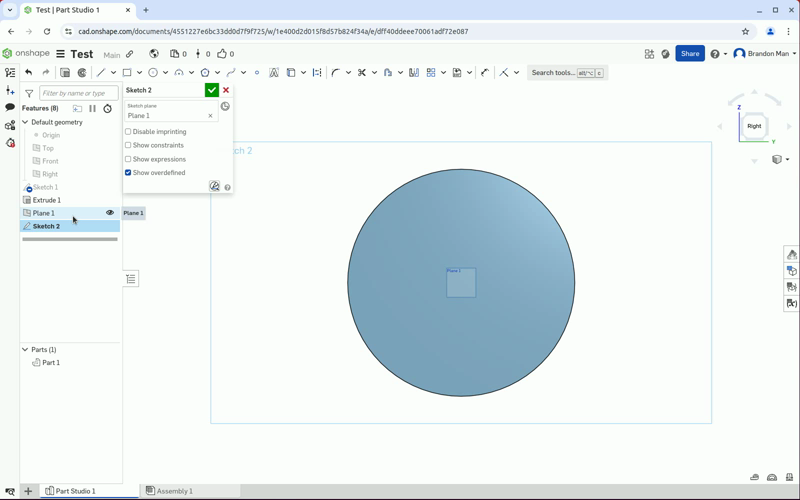
mouse_move(73, 352)
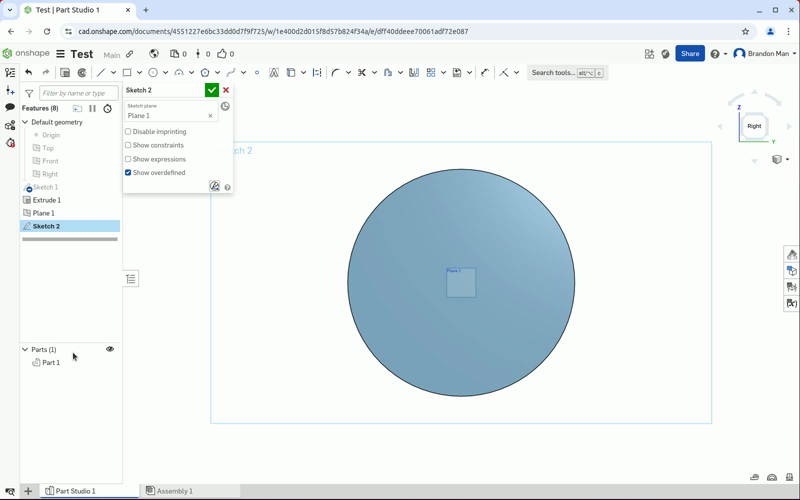
key(y)
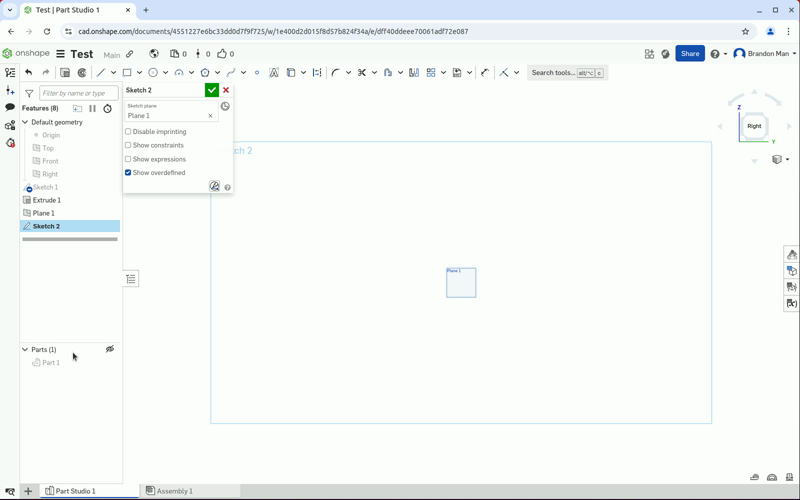
key(a)
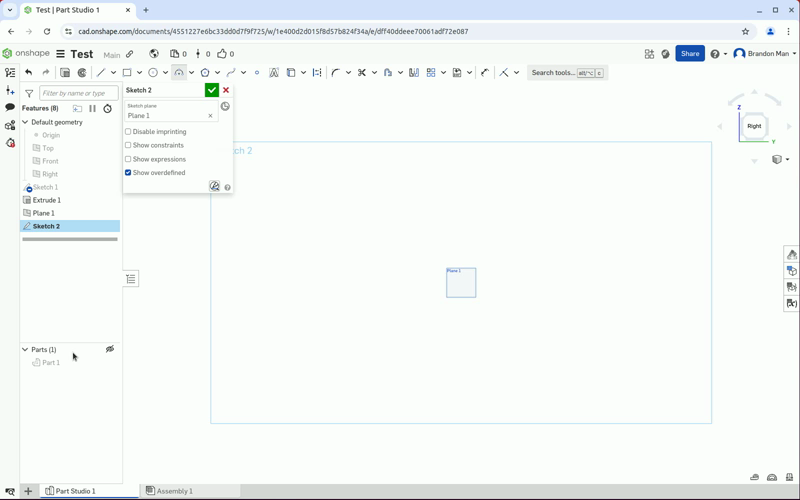
key_down(shift)
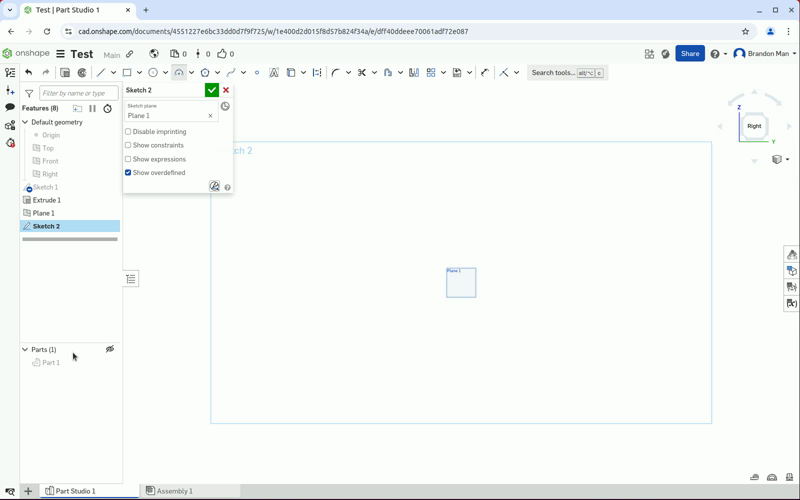
mouse_move(393, 282)
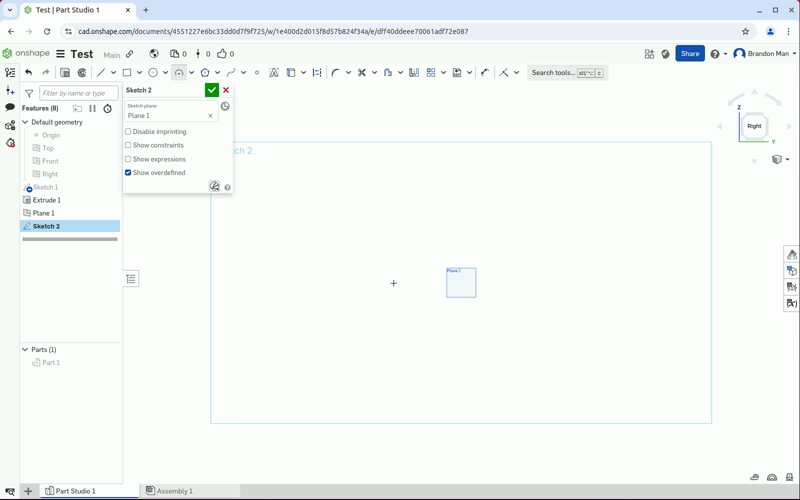
click(393, 282)
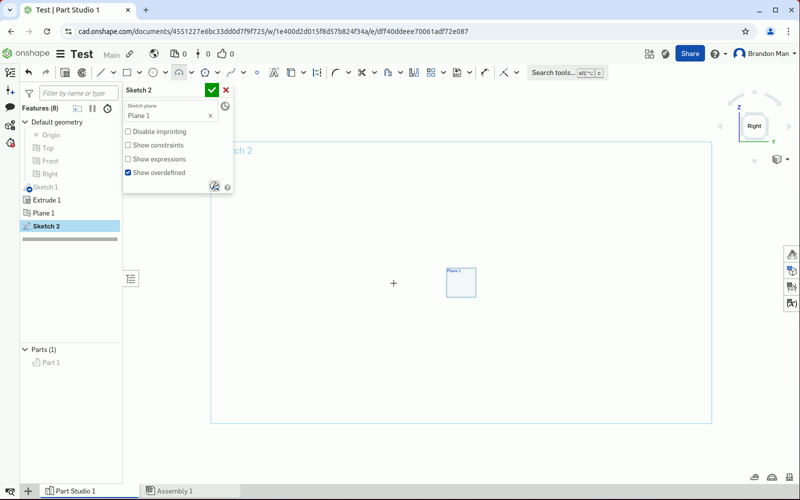
key_up(shift)
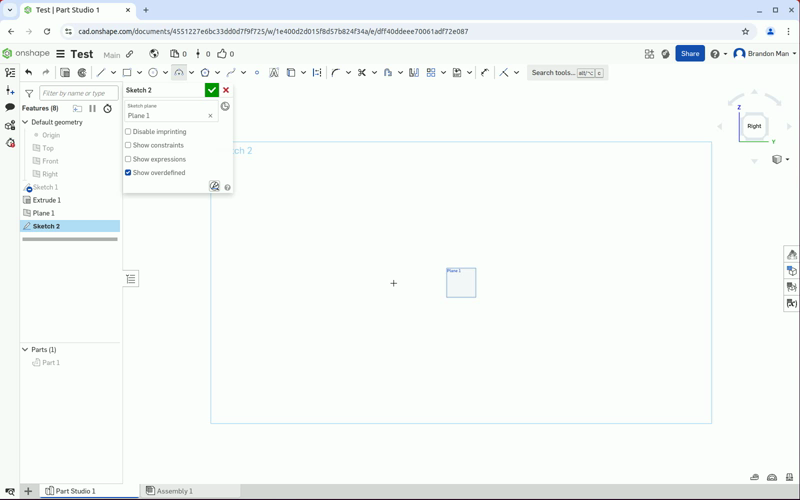
key_down(shift)
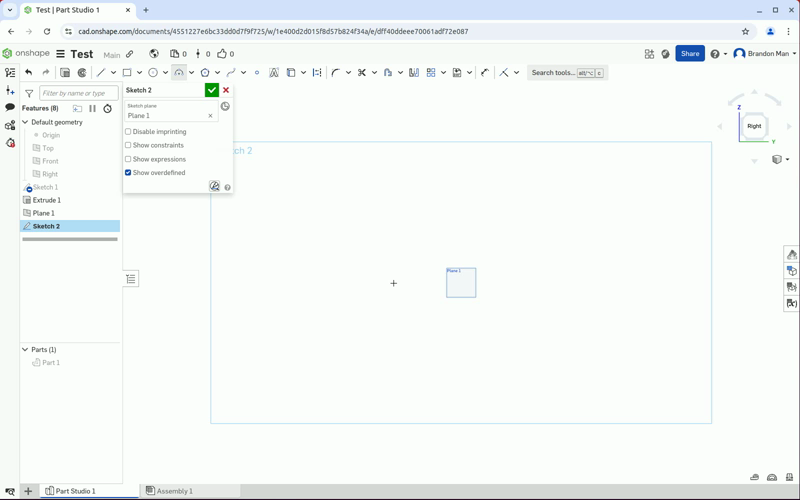
mouse_move(519, 282)
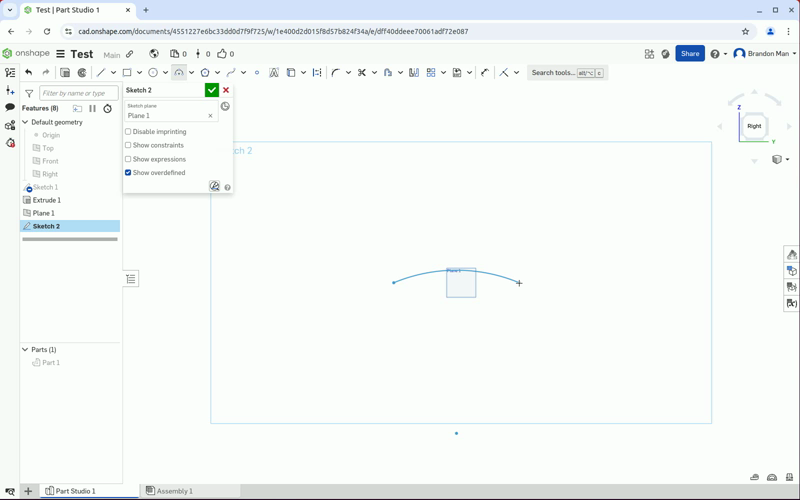
click(519, 282)
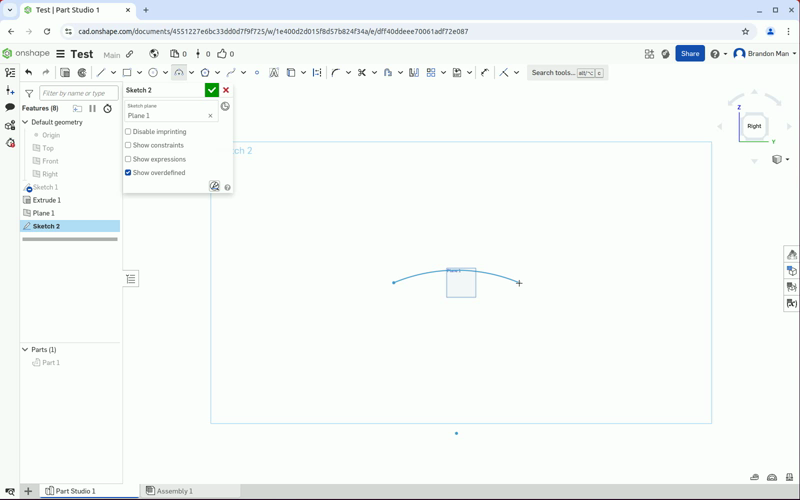
mouse_move(456, 269)
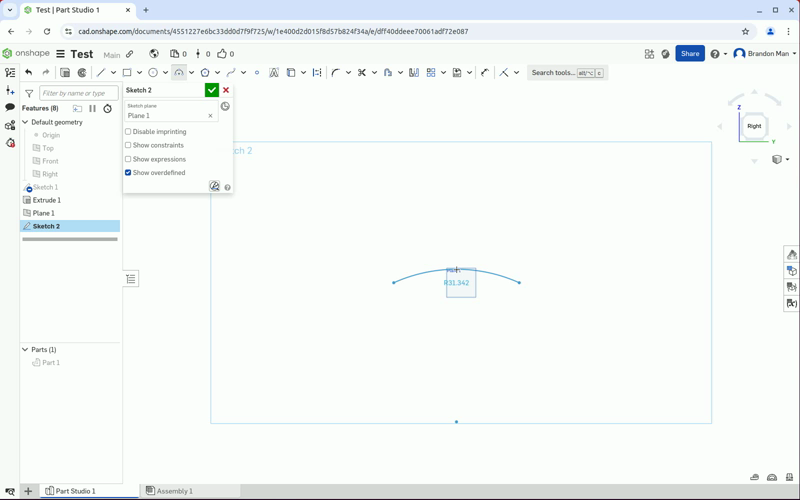
click(456, 269)
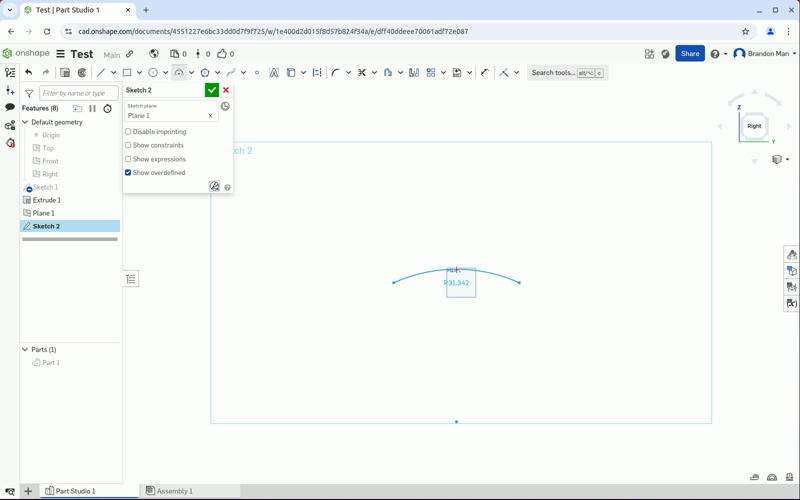
key_up(shift)
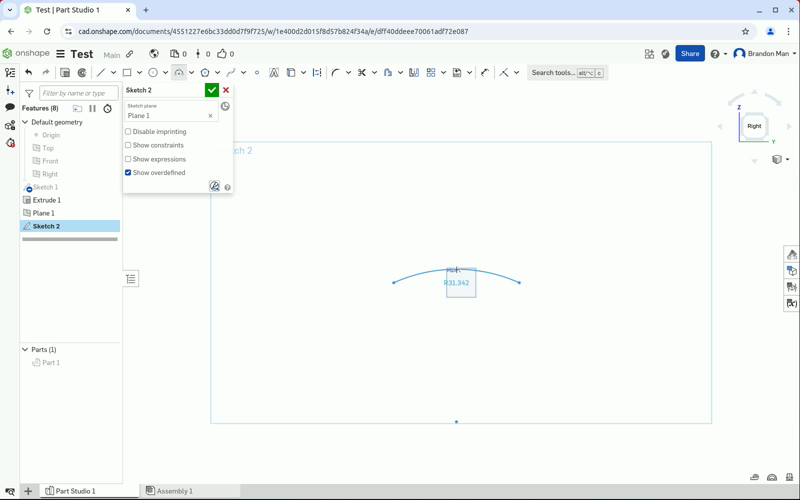
mouse_move(519, 282)
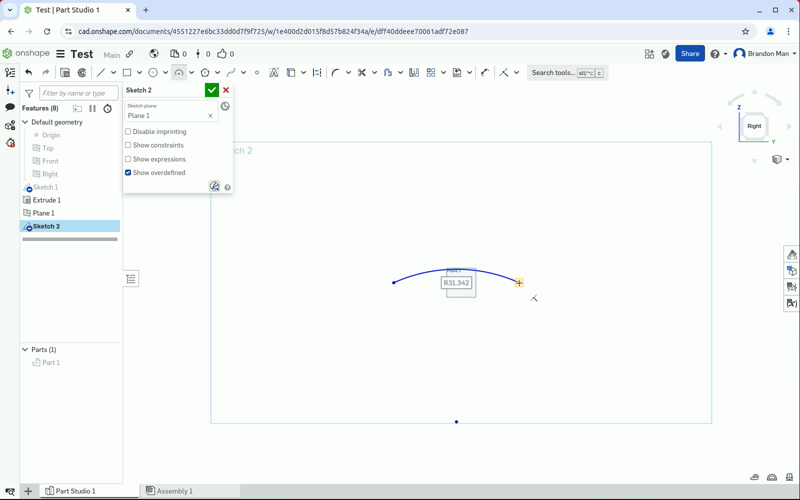
click(519, 282)
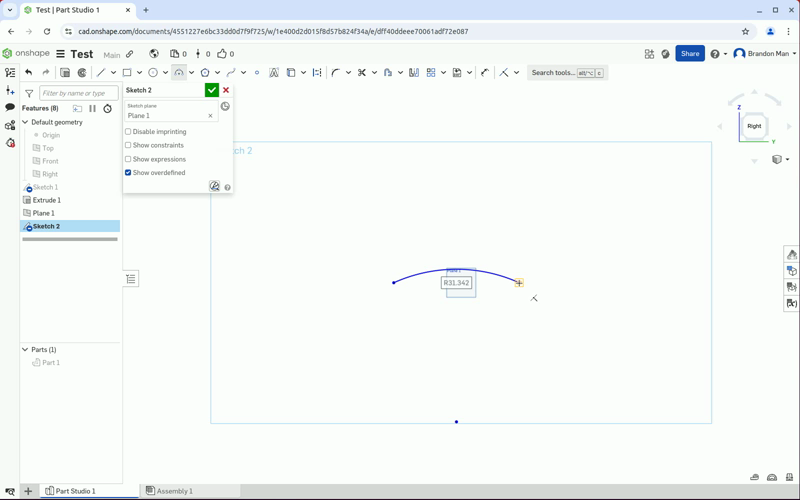
mouse_move(393, 282)
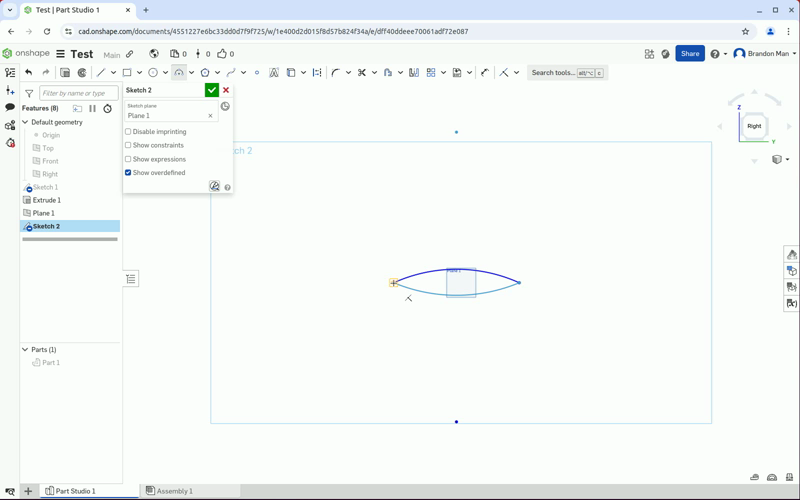
click(393, 282)
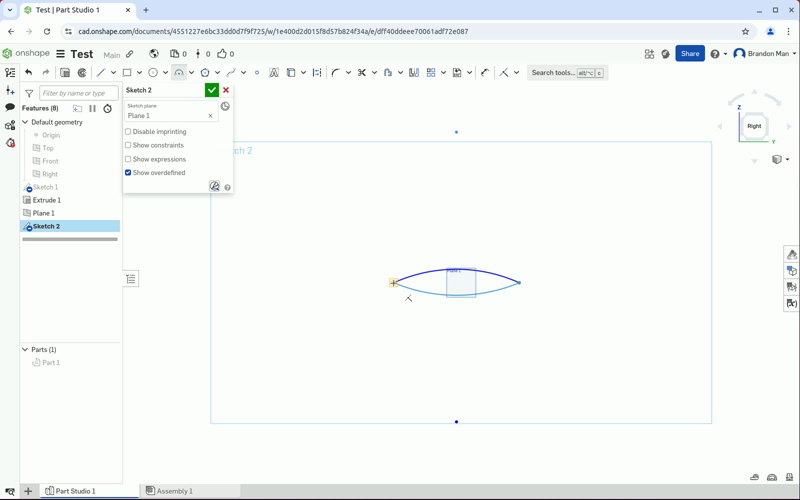
key_down(shift)
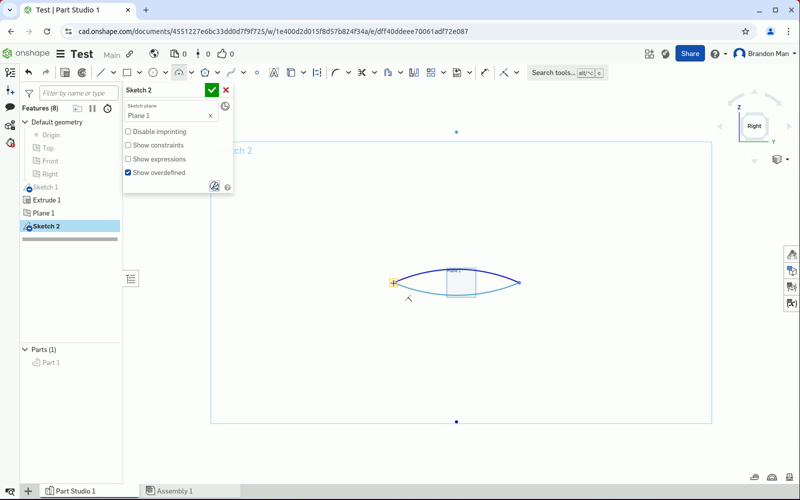
mouse_move(456, 234)
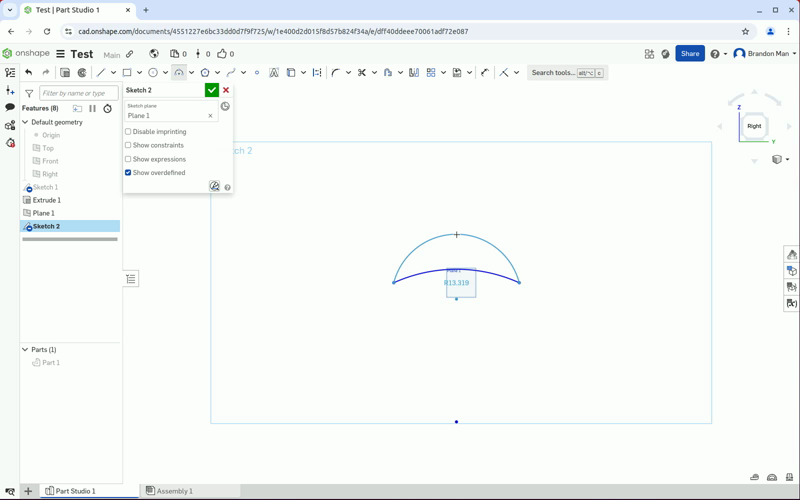
click(456, 234)
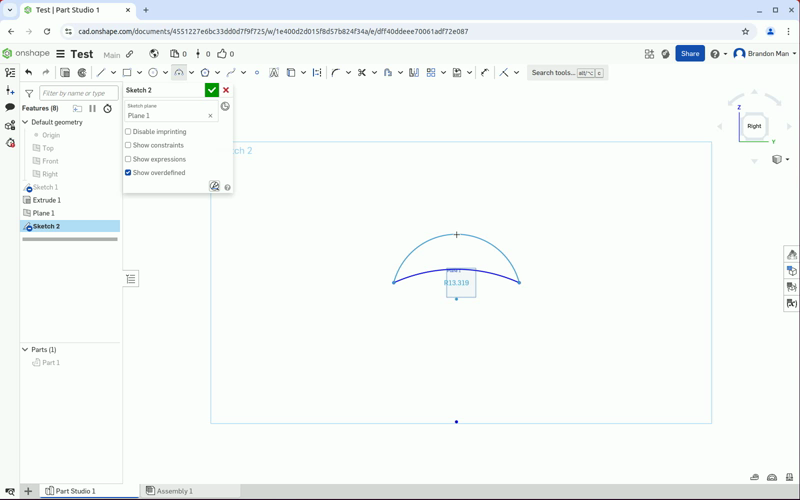
key_up(shift)
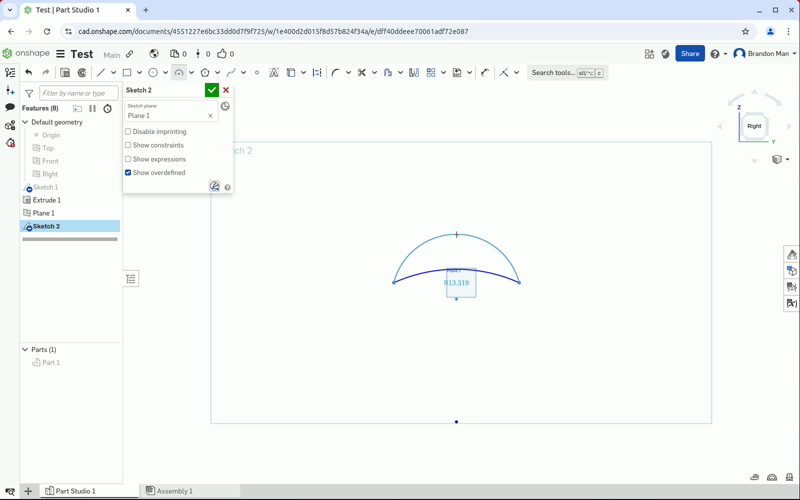
key(esc)
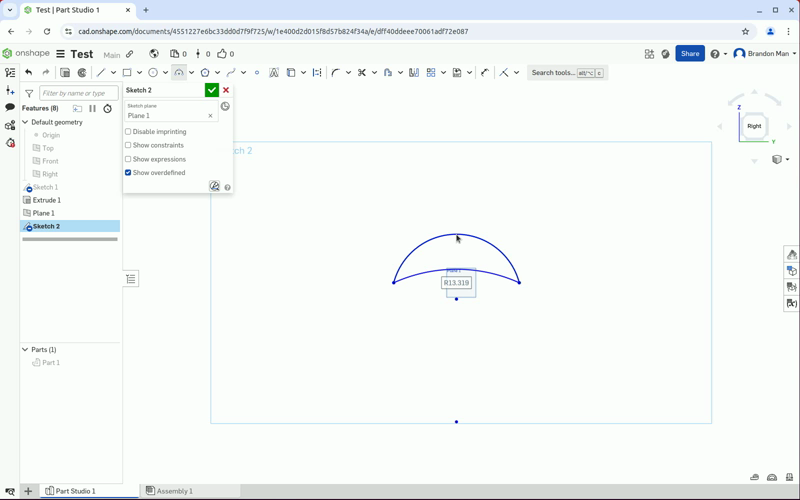
mouse_move(439, 244)
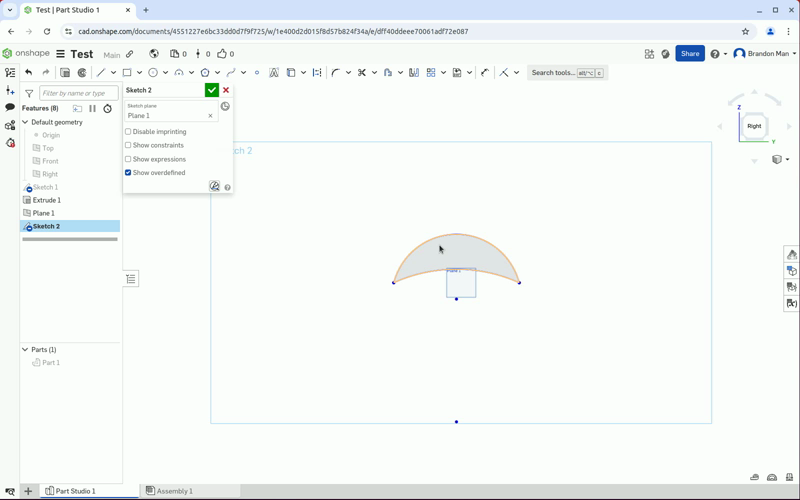
click(439, 244)
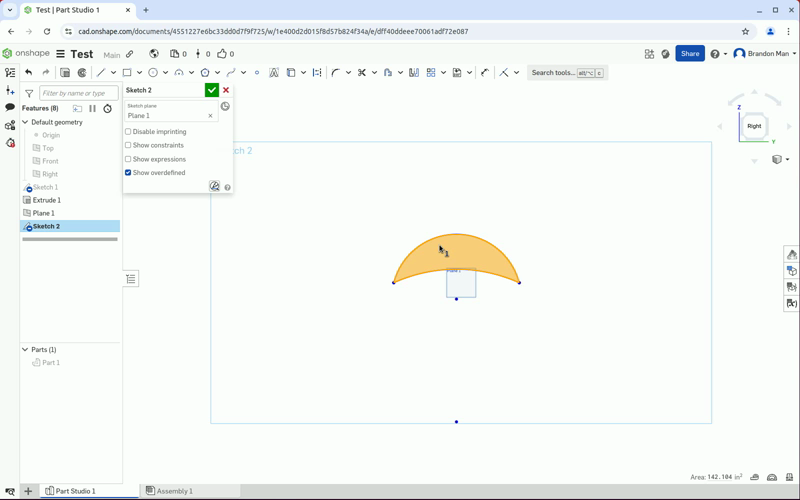
mouse_move(73, 352)
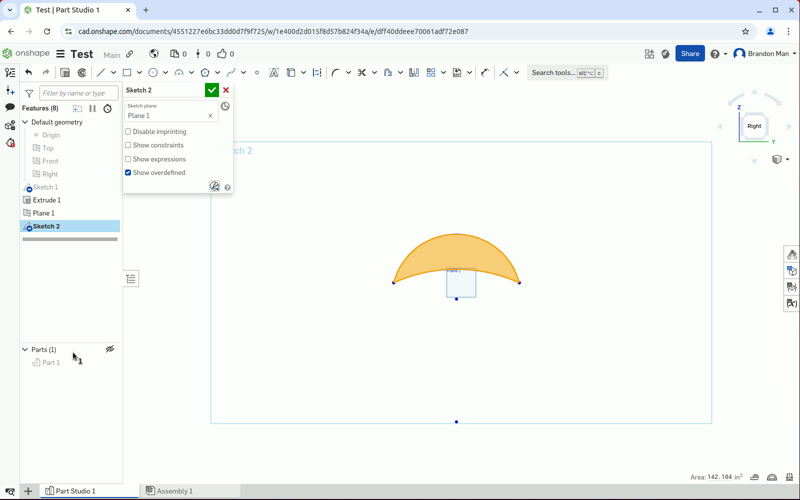
key(shift+y)
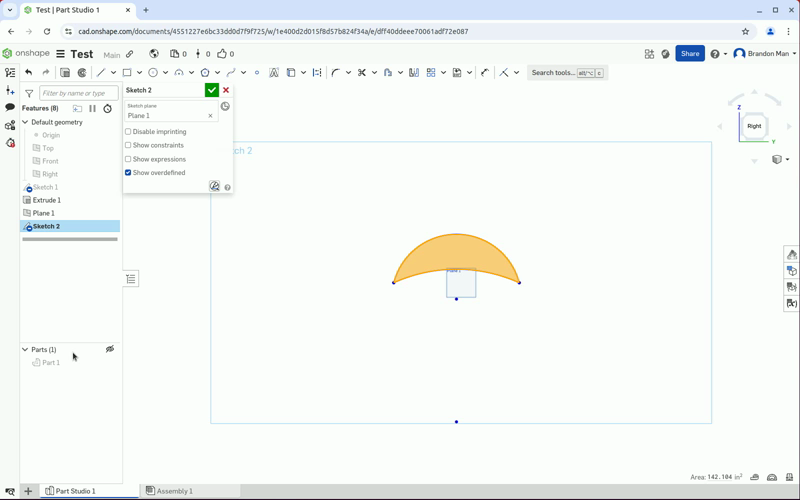
key(shift+e)
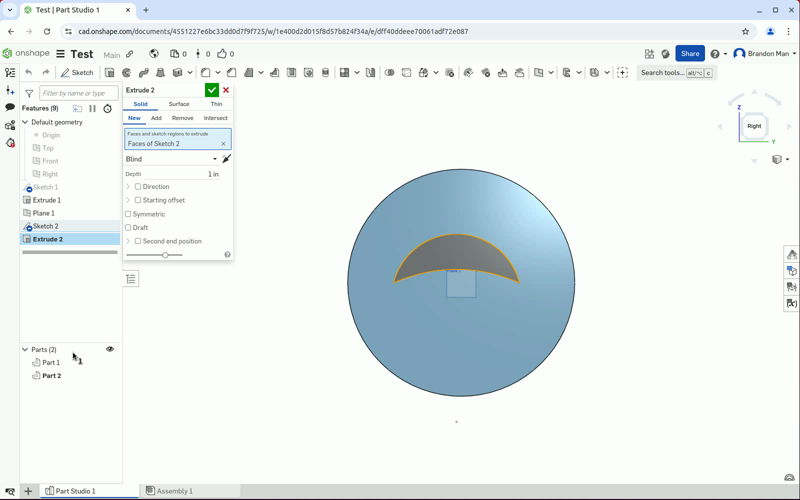
mouse_move(143, 106)
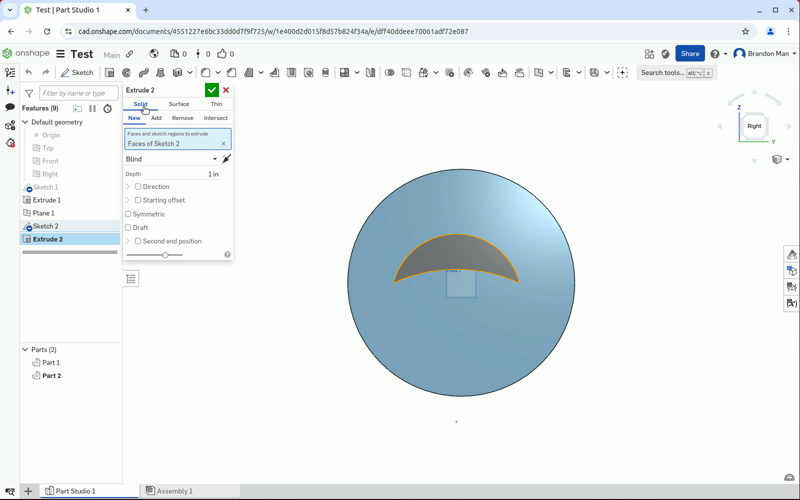
click(143, 106)
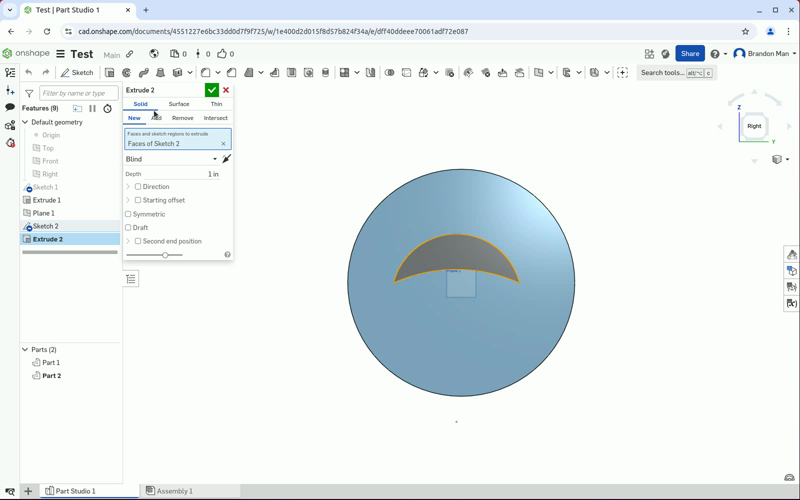
mouse_move(186, 120)
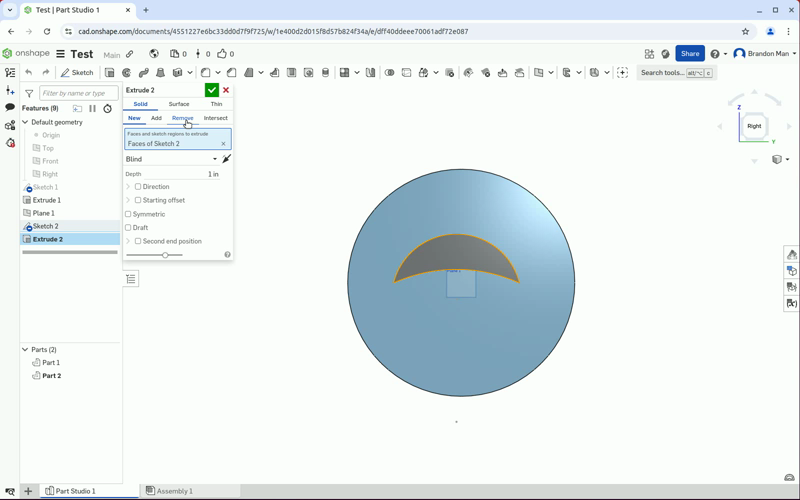
click(186, 120)
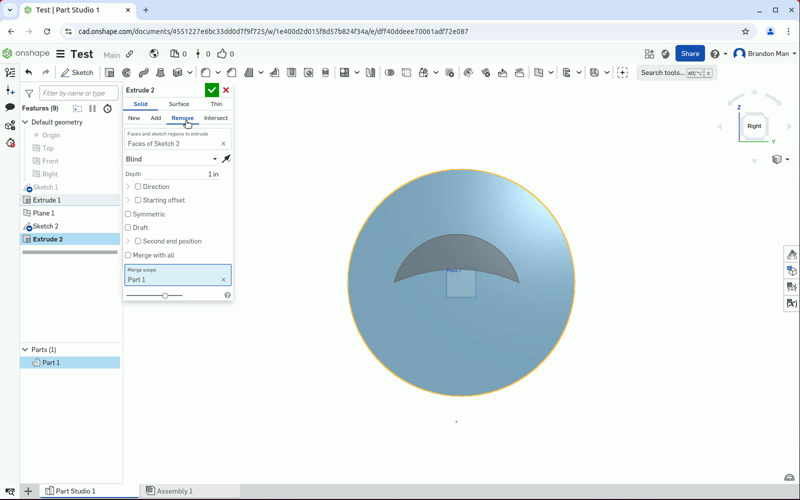
key(tab, 4)
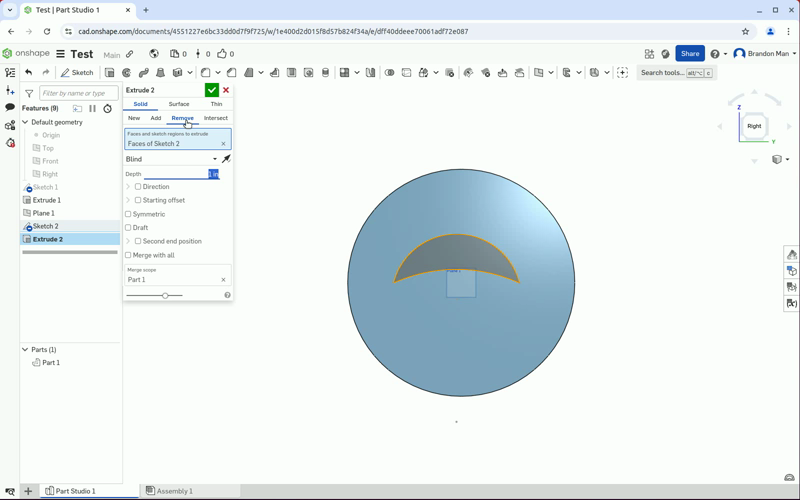
text(5.536)
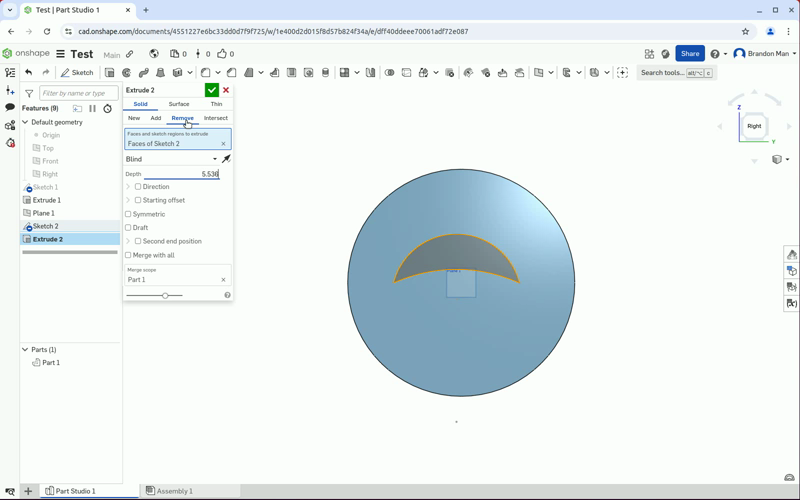
key(tab, 6)
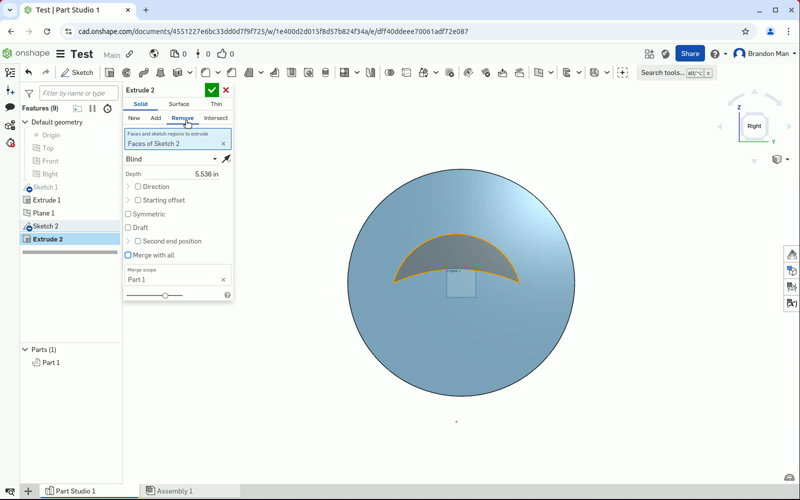
key(space)
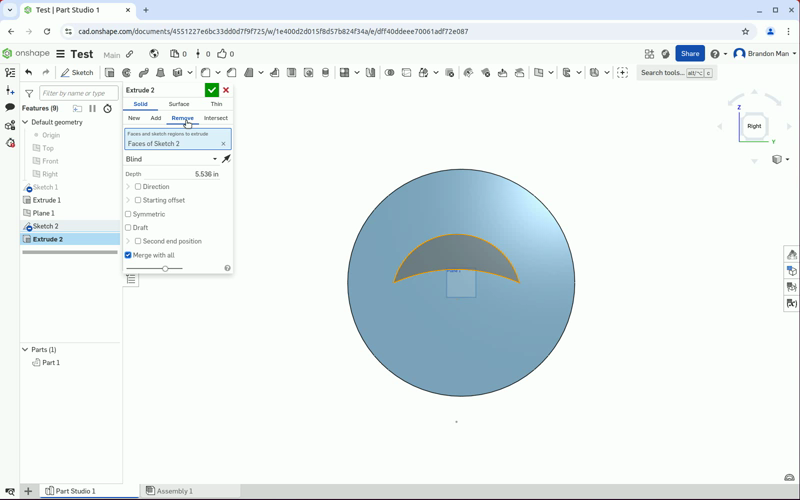
key(enter)
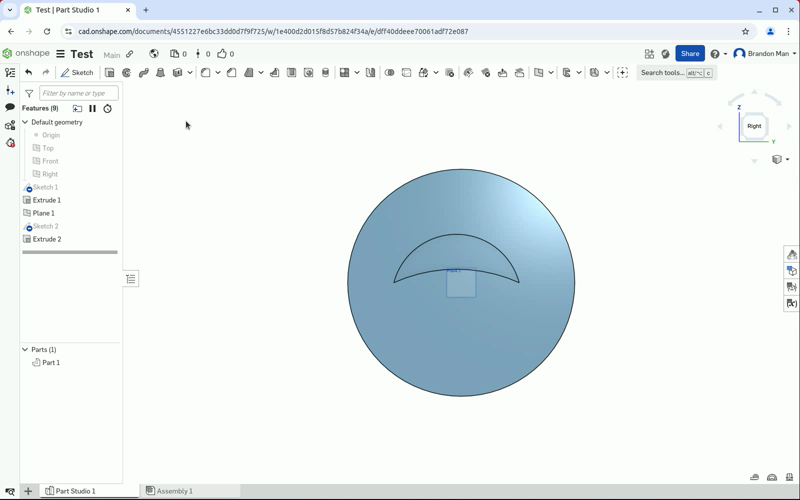
key(shift+h)
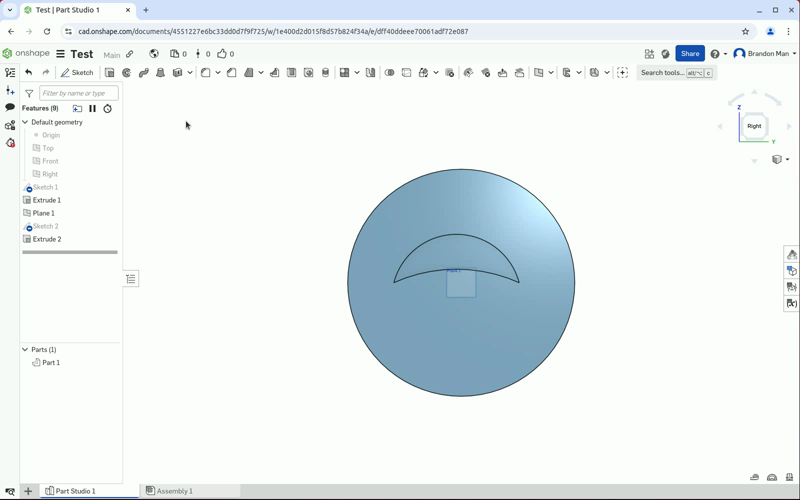
key(shift+h)
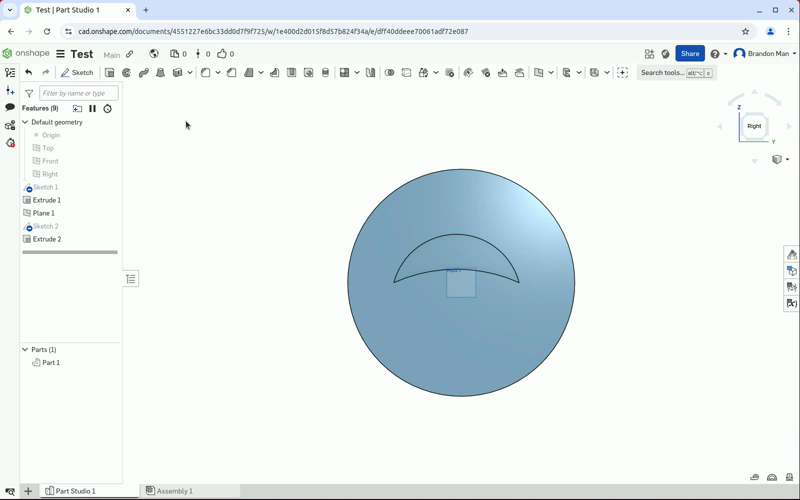
mouse_move(73, 189)
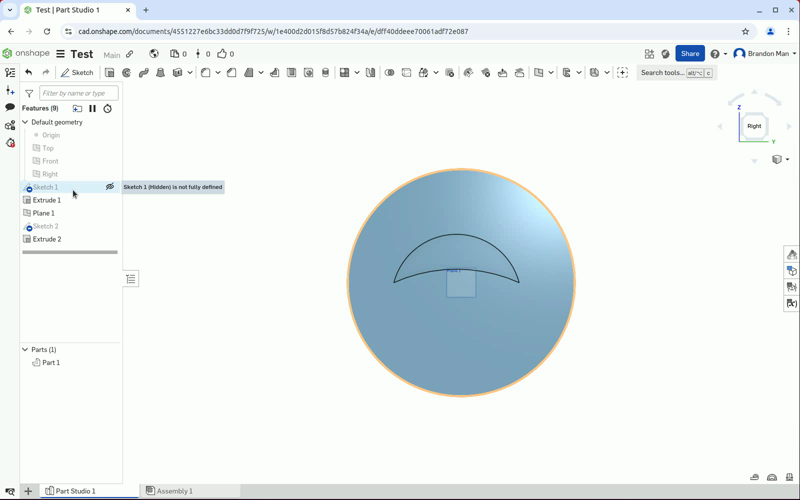
click(73, 189)
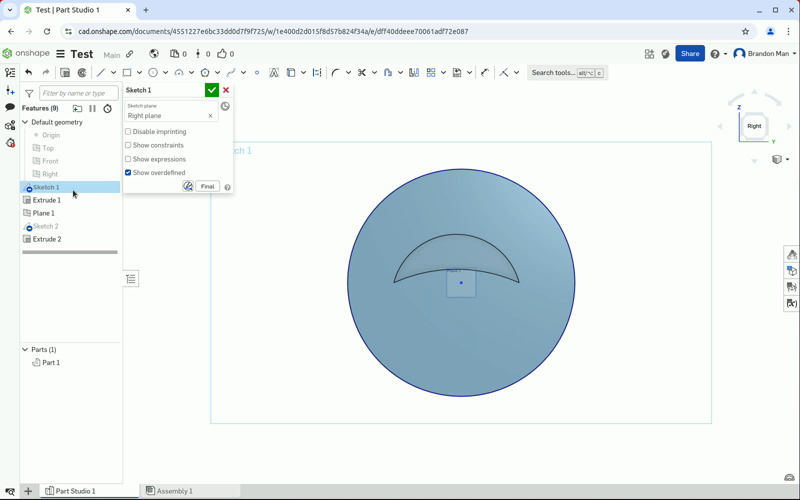
mouse_move(229, 92)
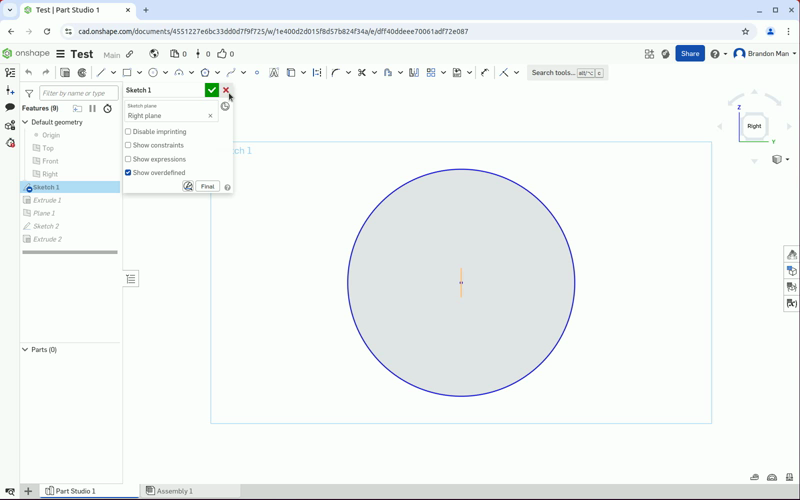
click(229, 92)
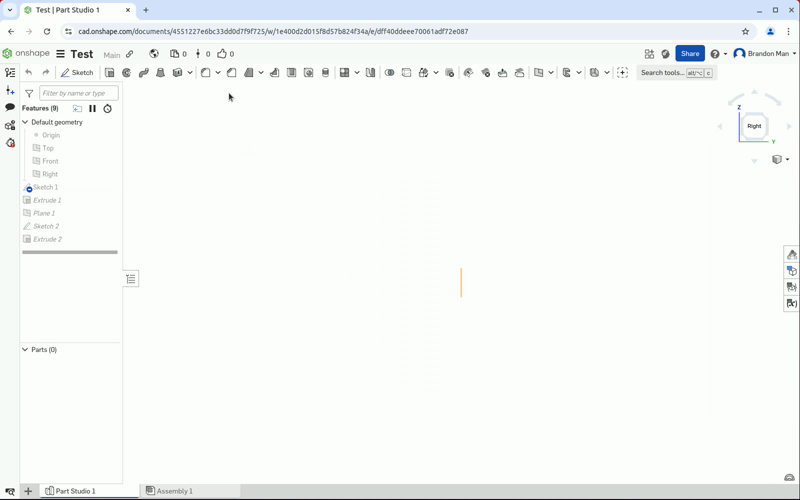
key(shift+s)
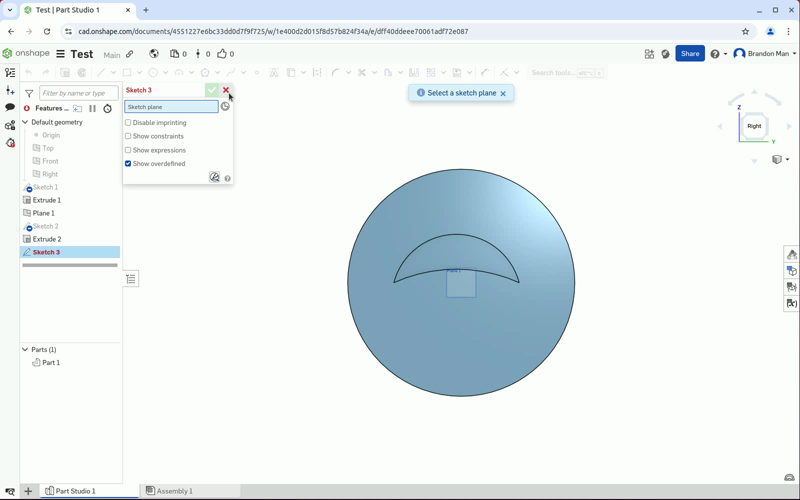
mouse_move(73, 215)
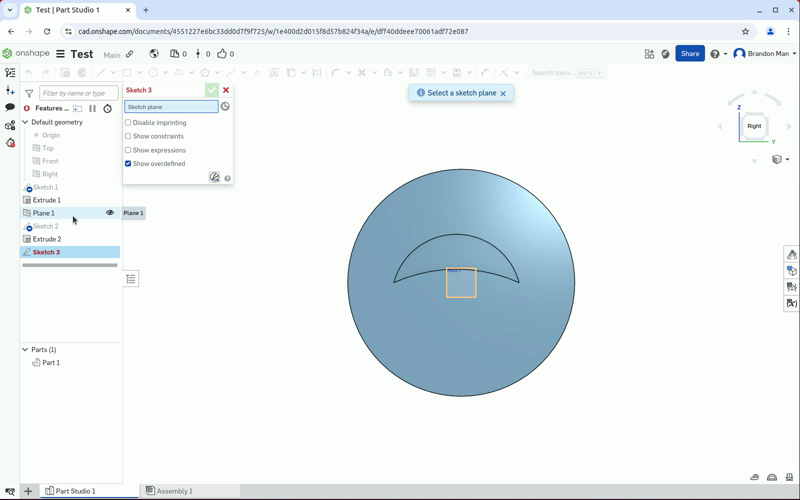
click(73, 215)
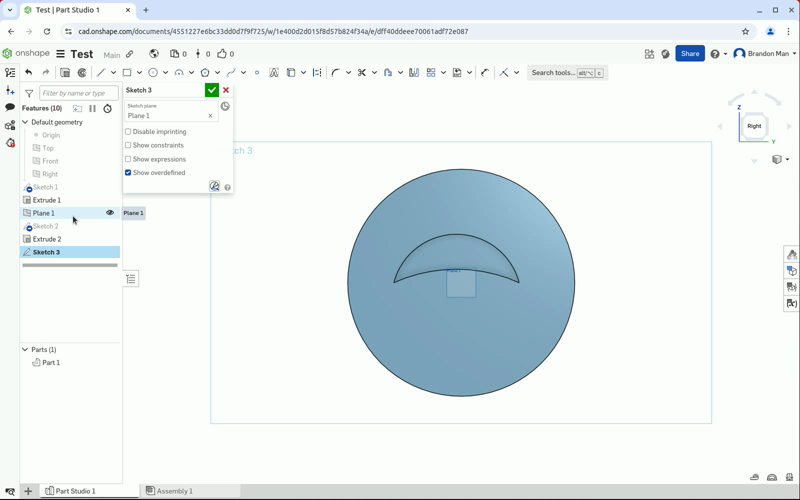
mouse_move(73, 352)
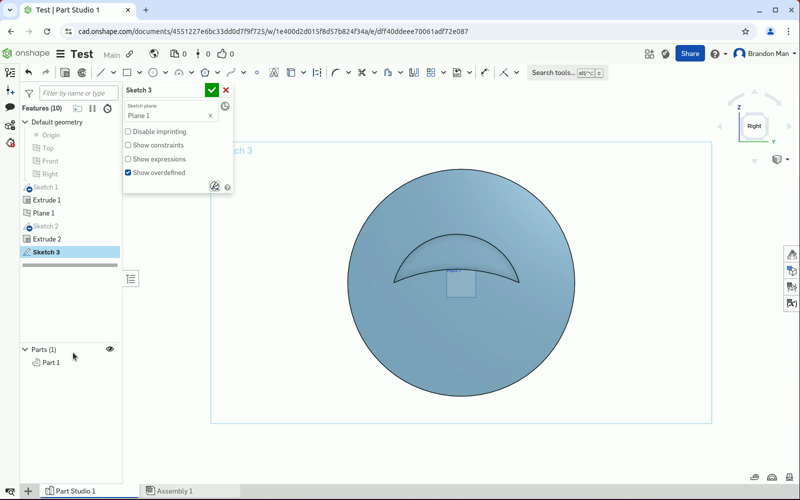
key(y)
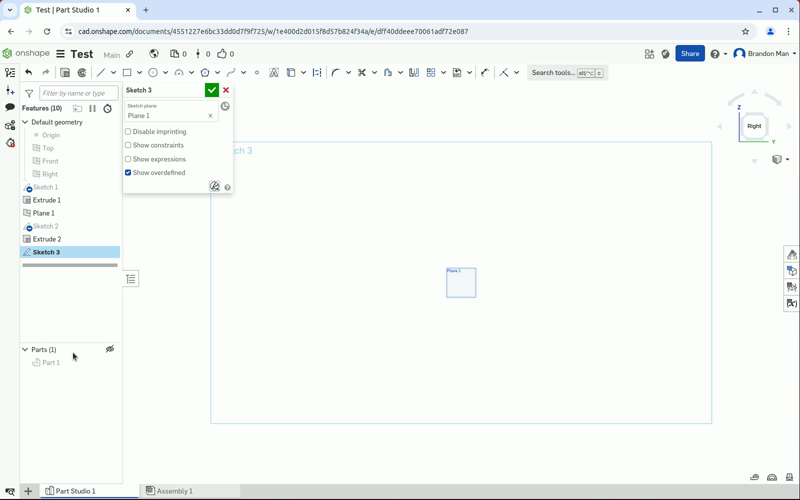
key(c)
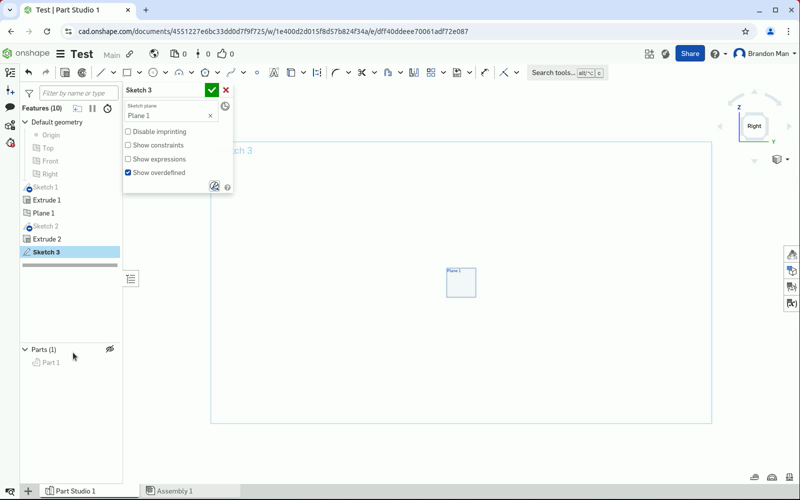
key_down(shift)
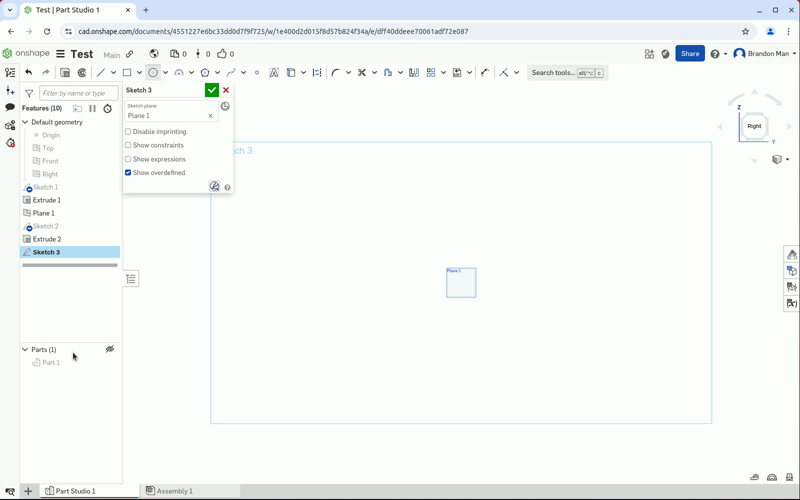
mouse_move(417, 314)
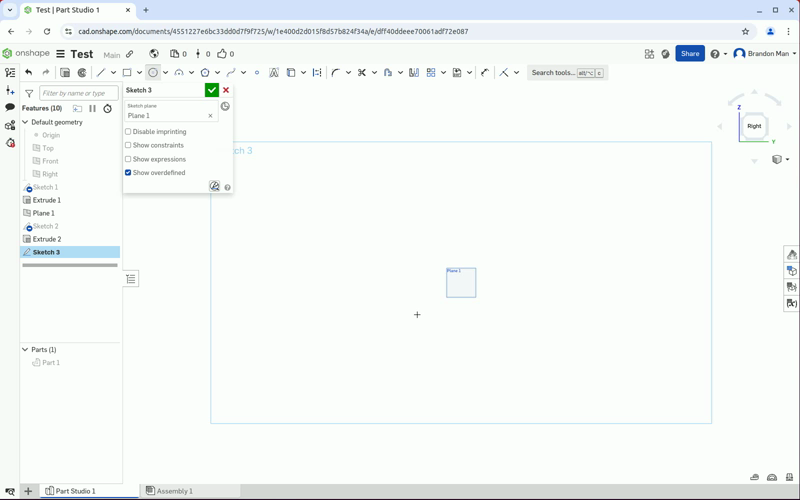
click(417, 314)
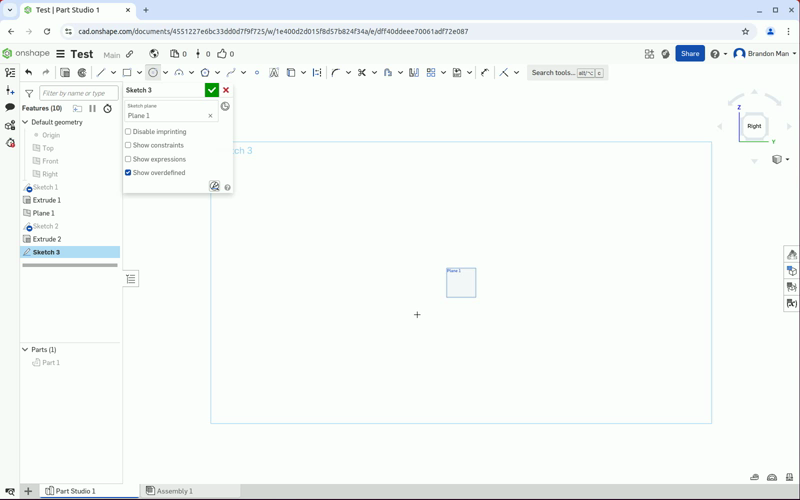
key_up(shift)
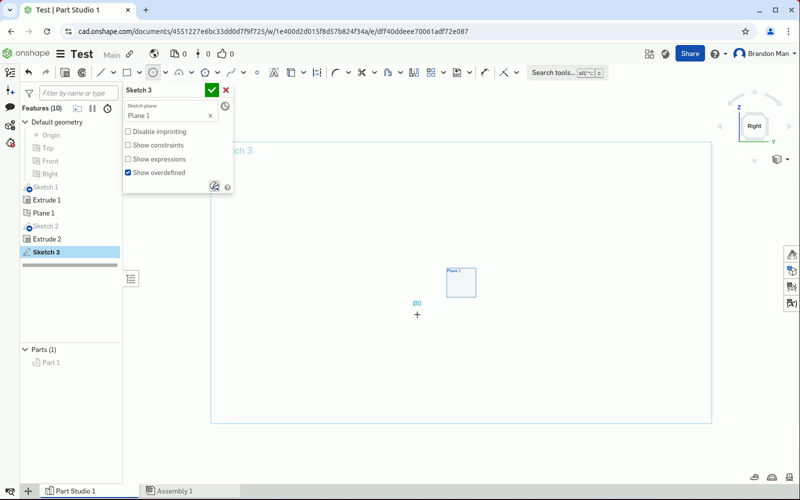
mouse_move(443, 314)
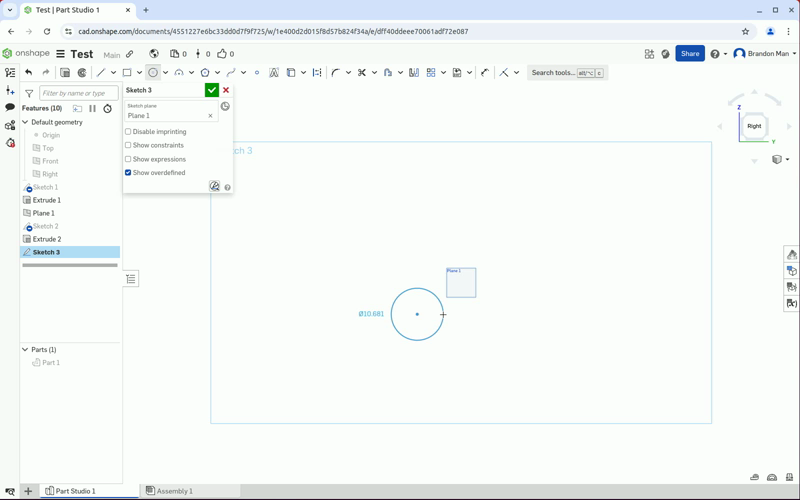
click(443, 314)
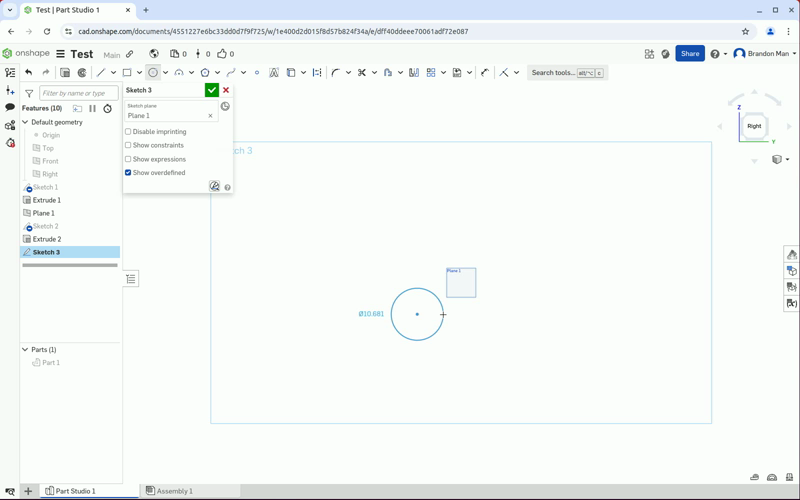
key(esc)
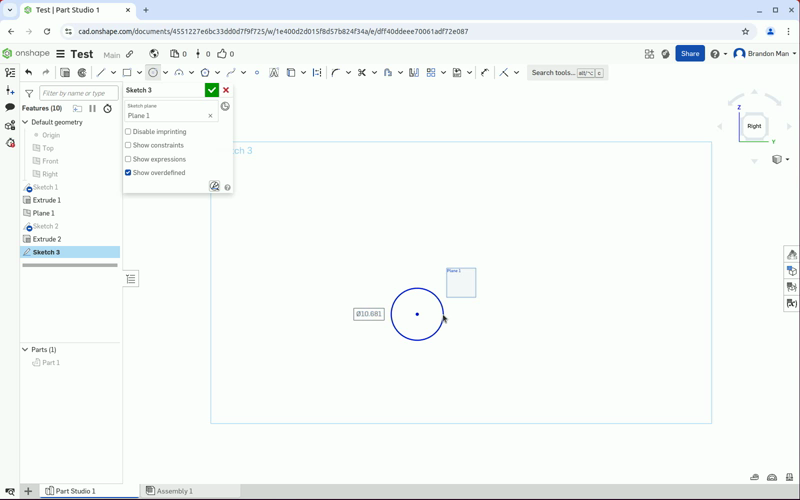
mouse_move(439, 318)
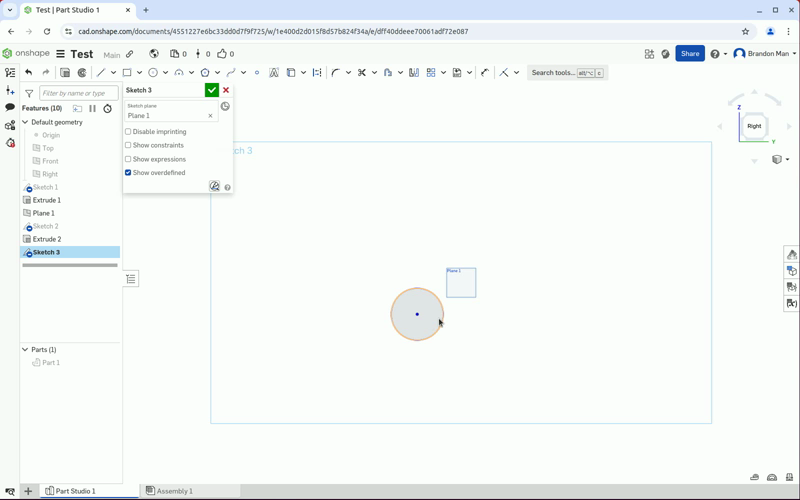
click(439, 318)
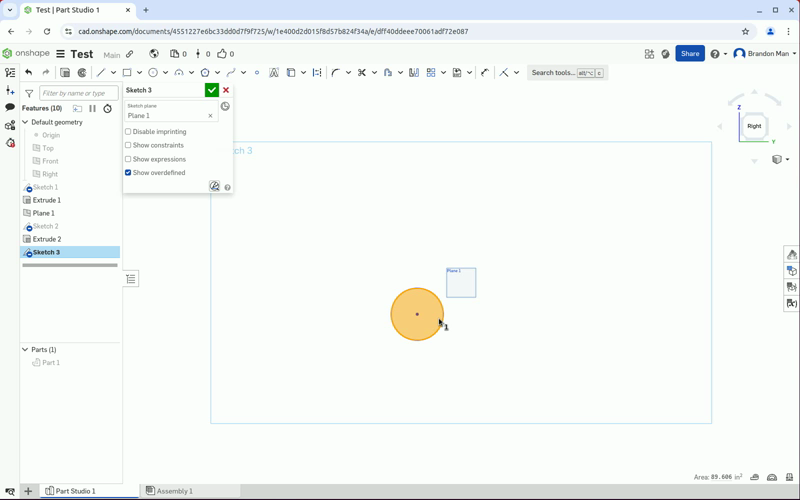
mouse_move(73, 352)
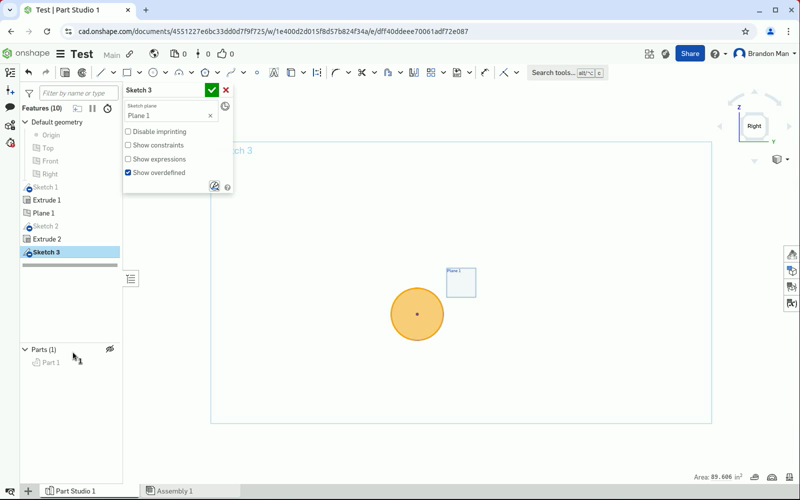
key(shift+y)
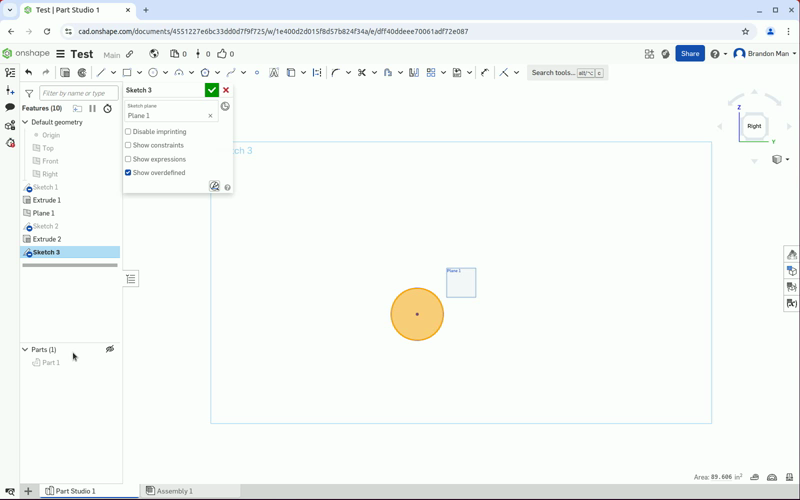
key(shift+e)
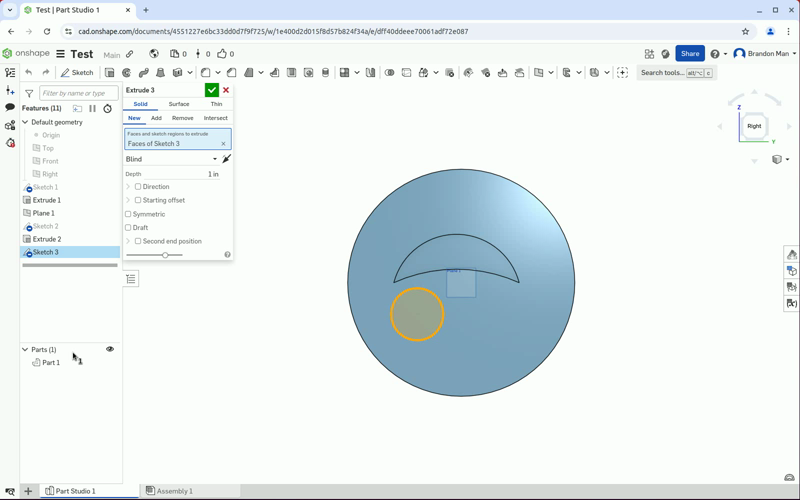
mouse_move(143, 106)
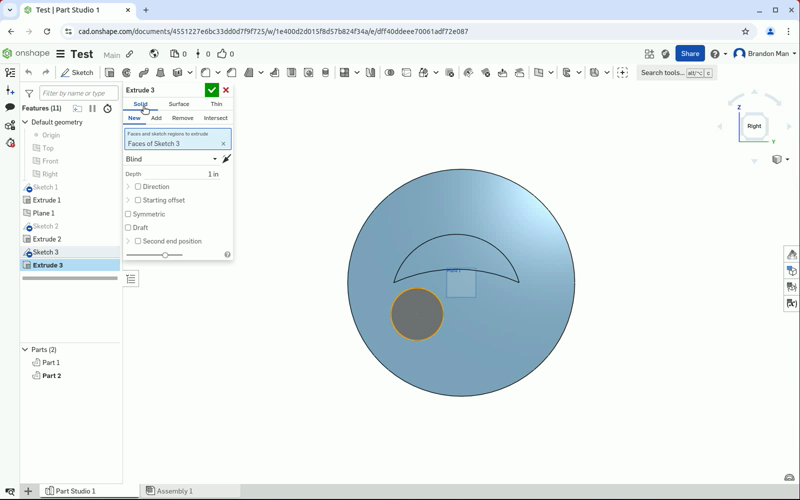
click(143, 106)
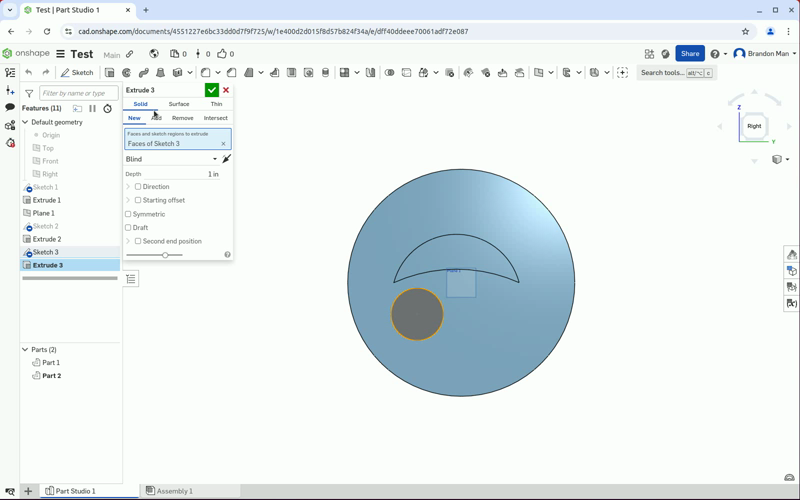
mouse_move(186, 120)
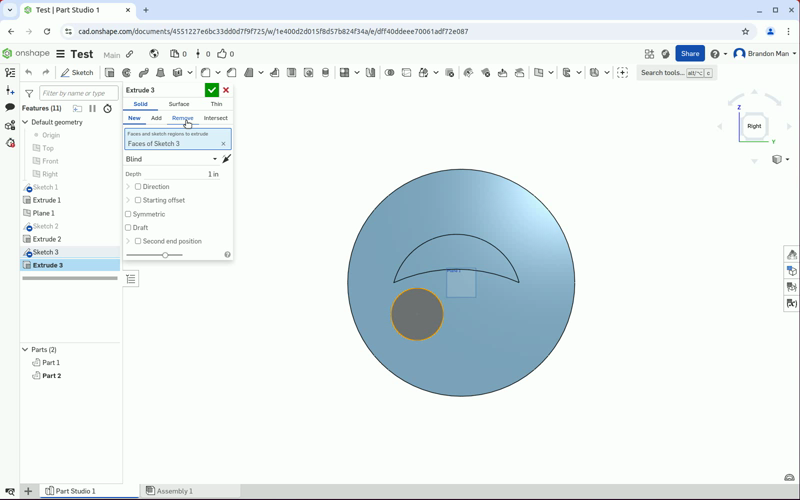
click(186, 120)
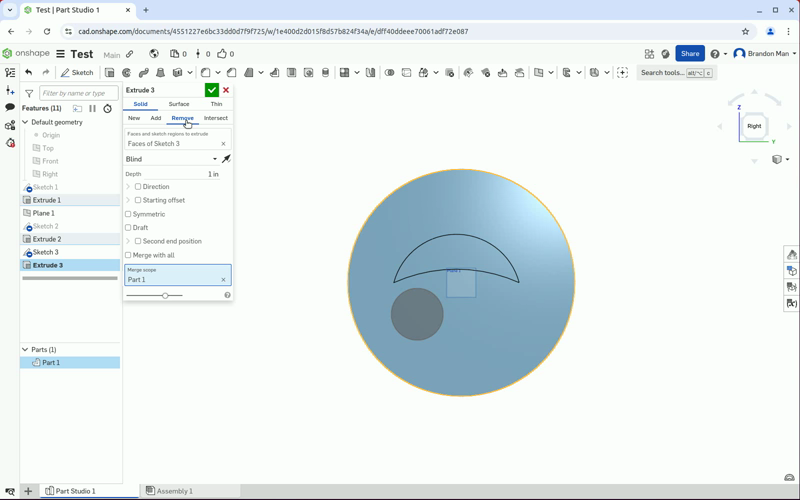
key(tab, 4)
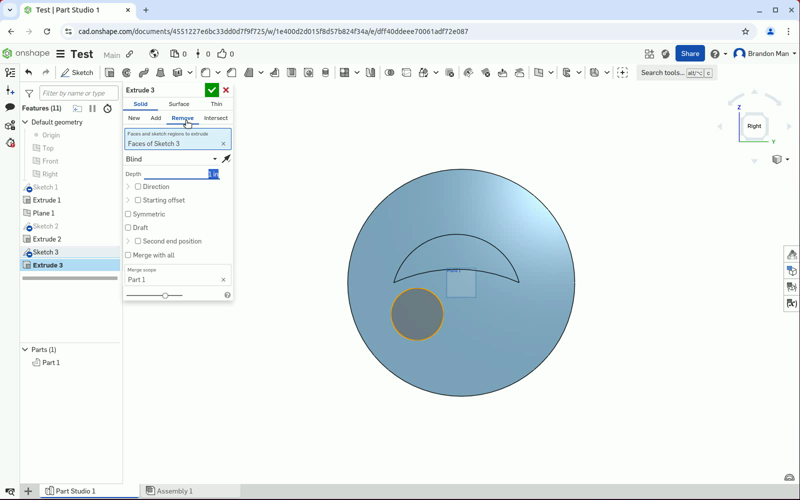
text(5.536)
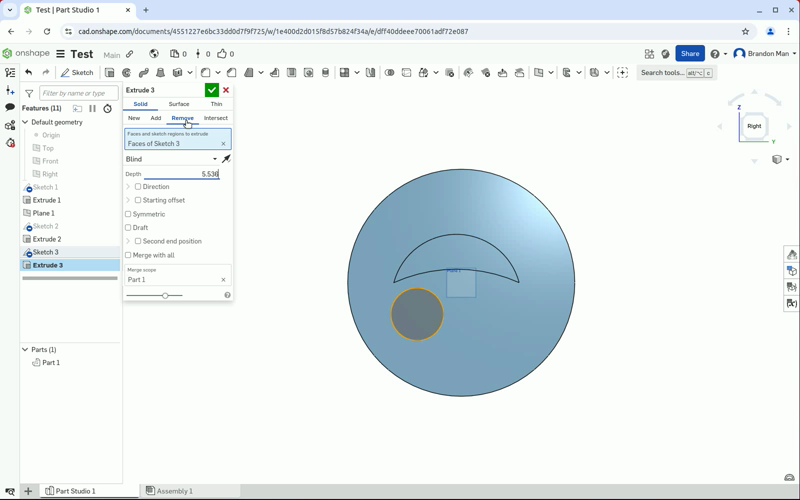
key(tab, 6)
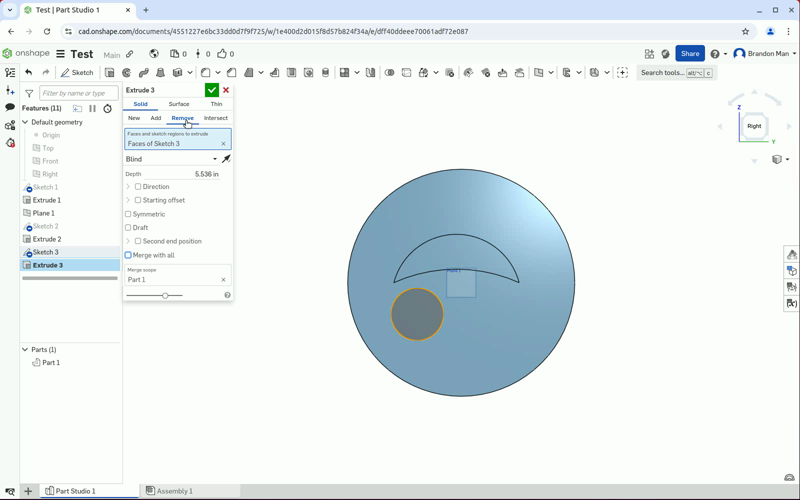
key(space)
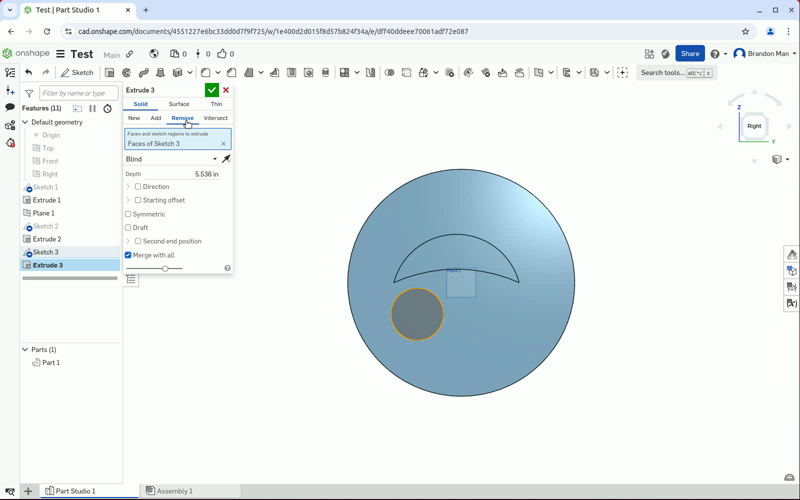
key(enter)
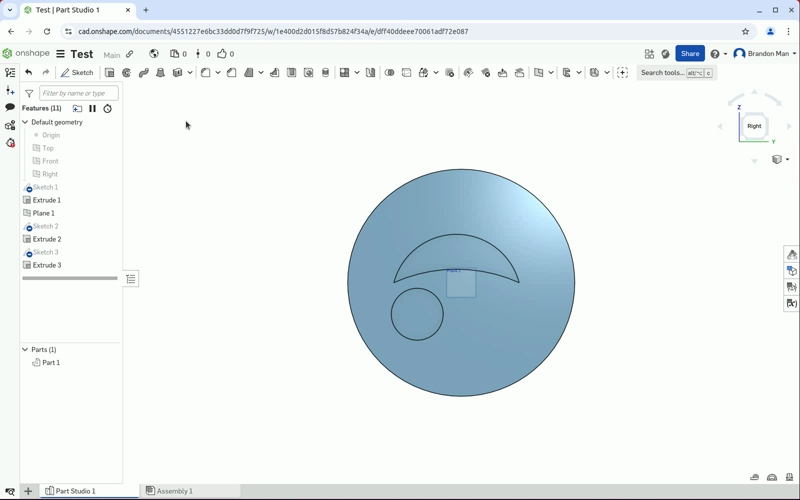
key(shift+h)
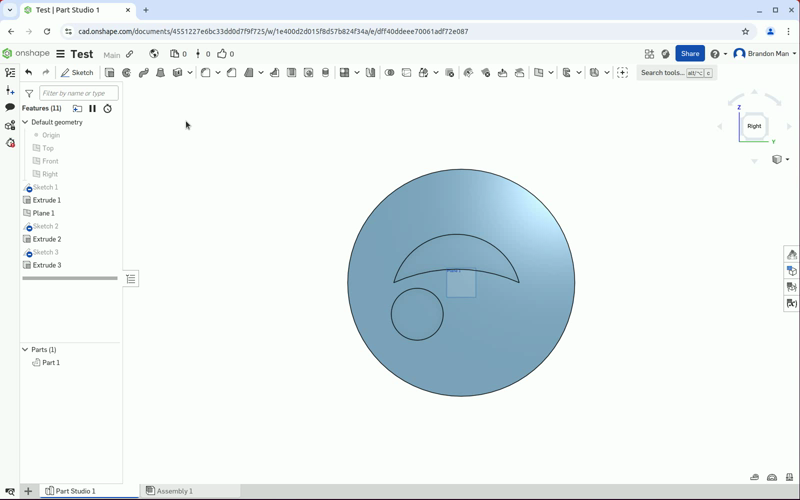
key(shift+h)
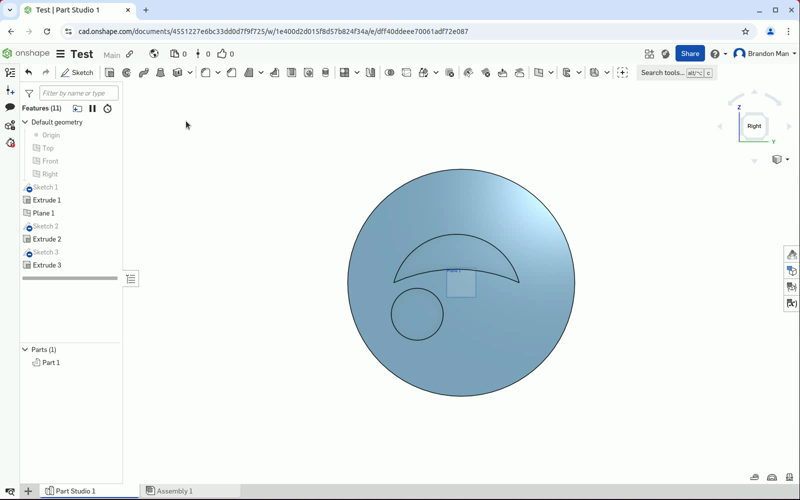
mouse_move(73, 189)
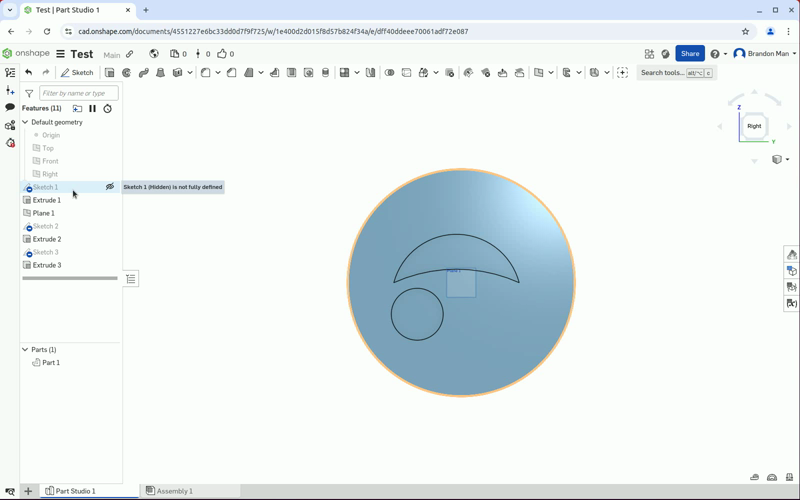
click(73, 189)
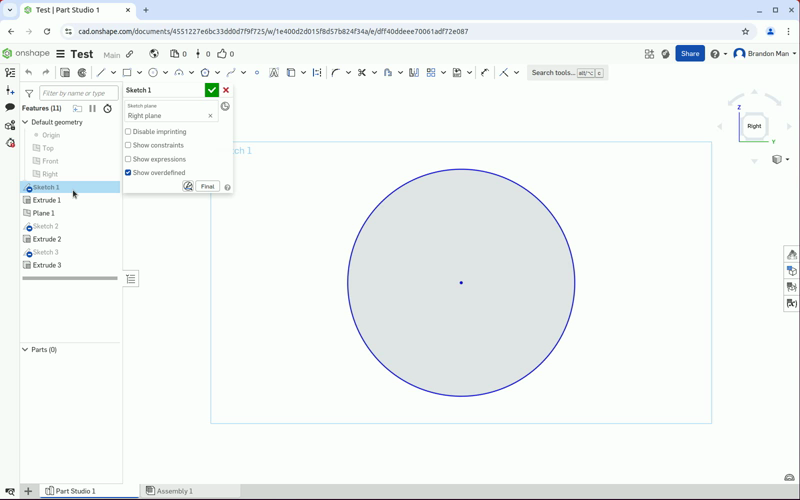
mouse_move(229, 92)
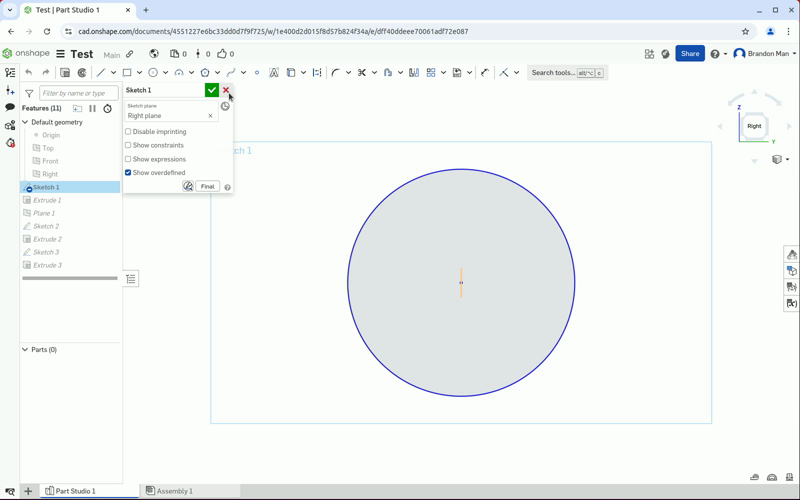
click(229, 92)
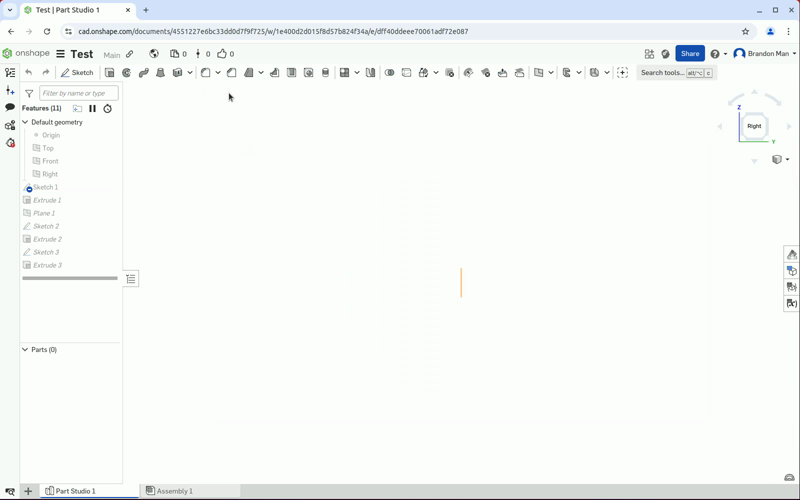
key(shift+s)
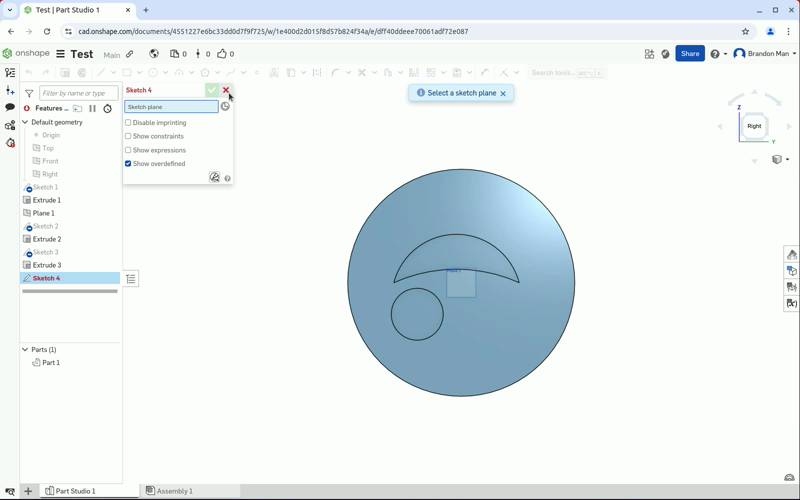
mouse_move(73, 215)
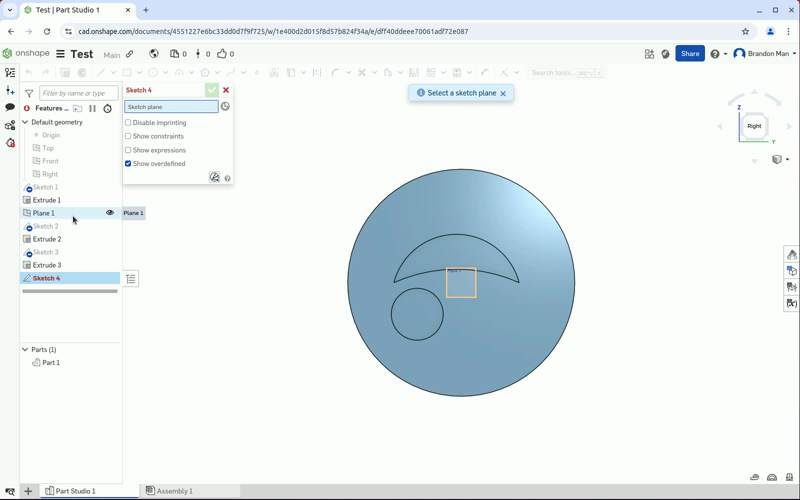
click(73, 215)
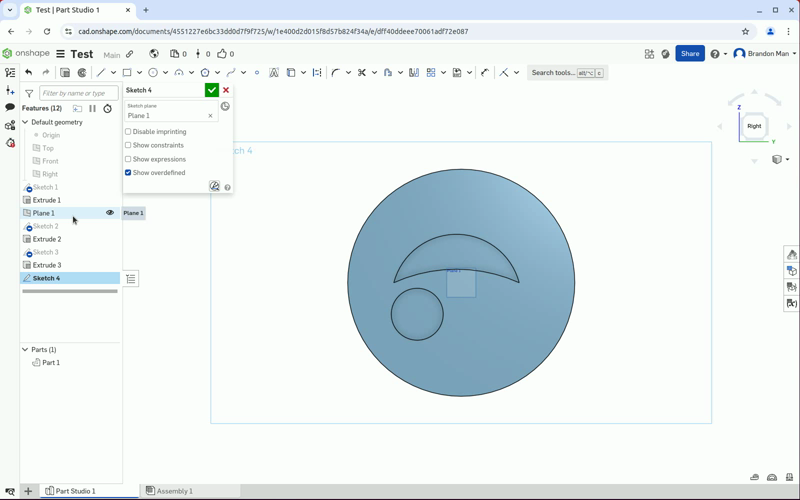
mouse_move(73, 352)
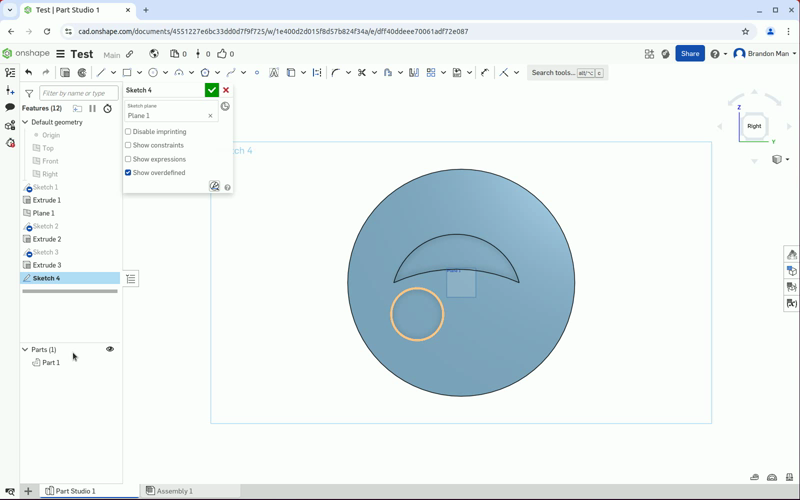
key(y)
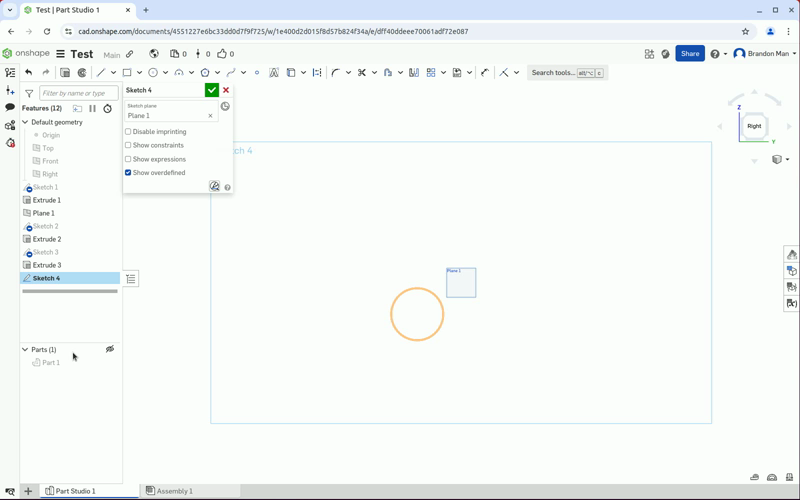
key(c)
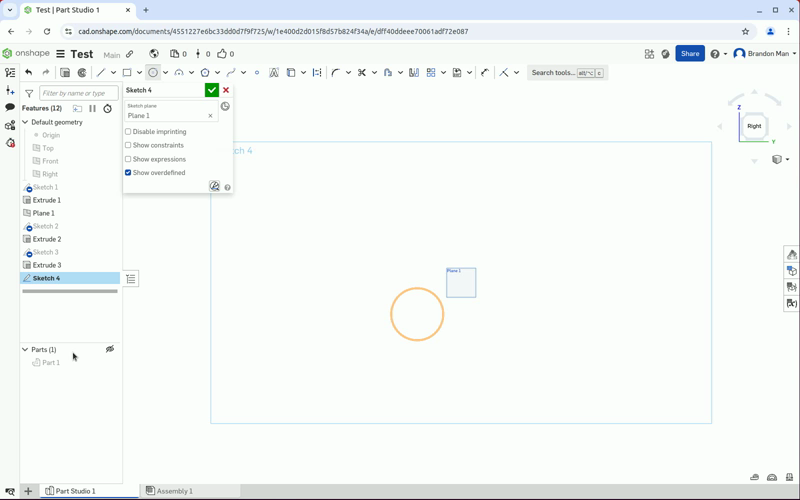
key_down(shift)
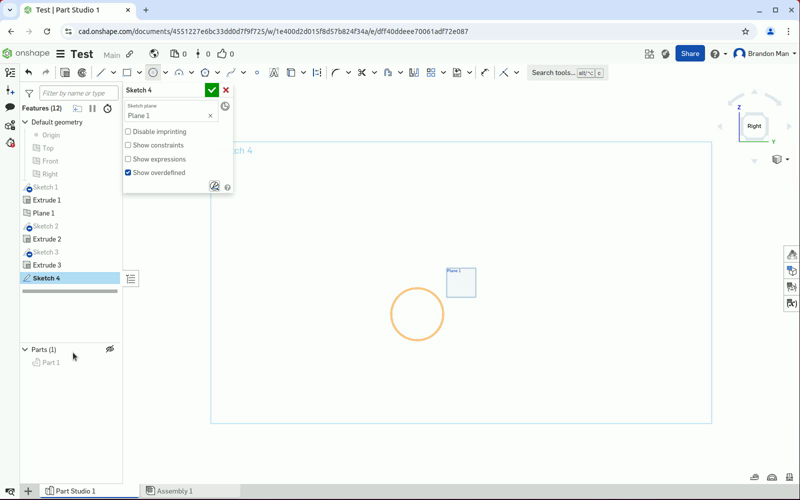
mouse_move(476, 314)
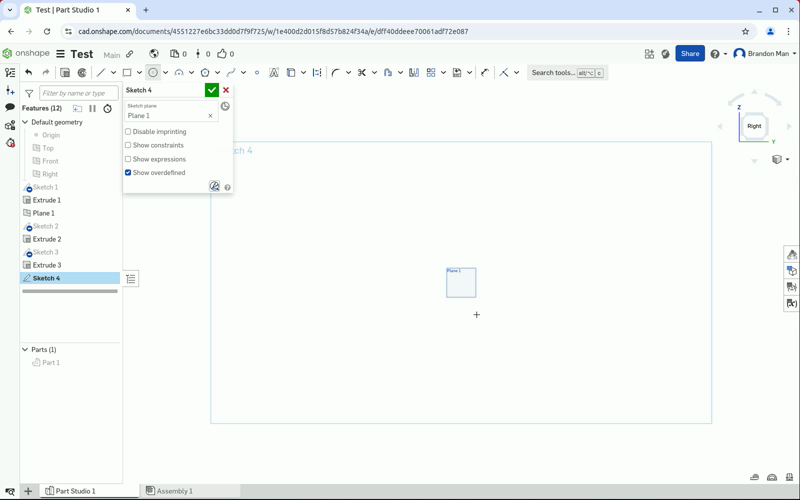
click(476, 314)
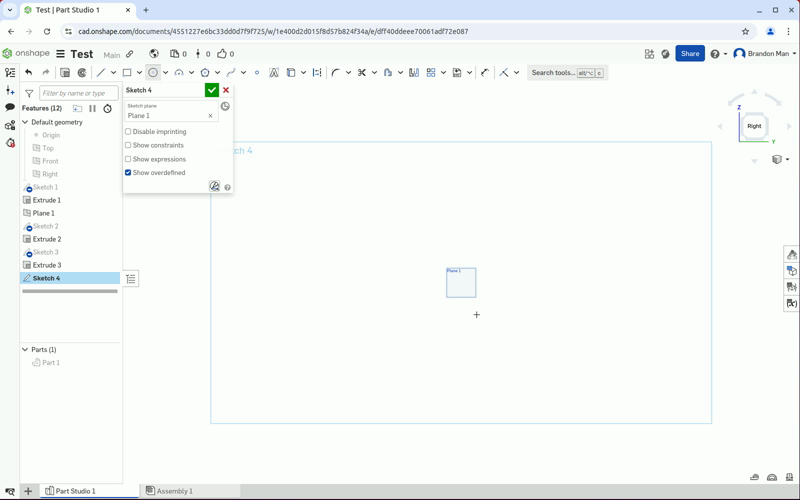
key_up(shift)
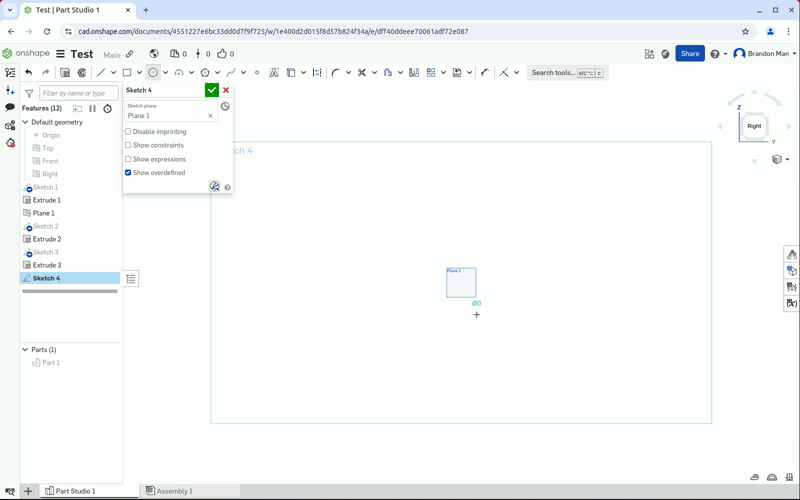
mouse_move(503, 314)
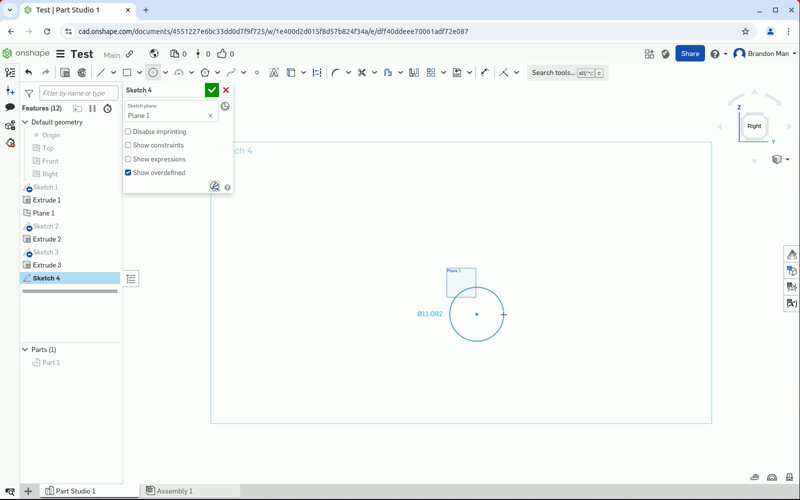
click(503, 314)
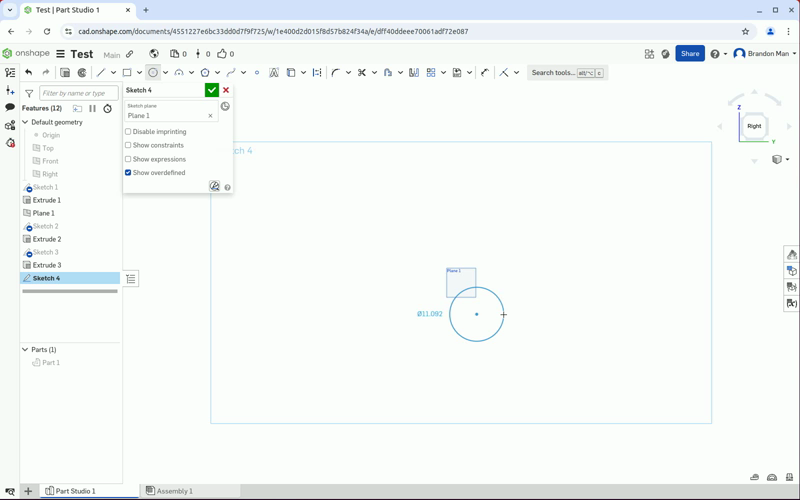
key(esc)
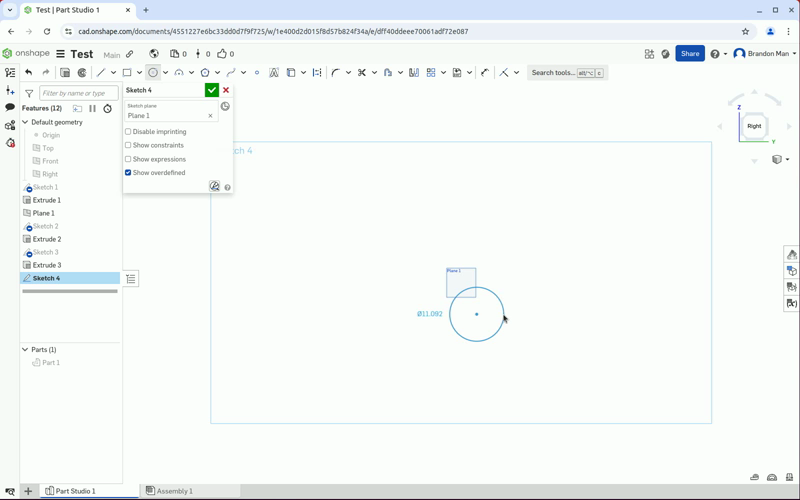
mouse_move(463, 313)
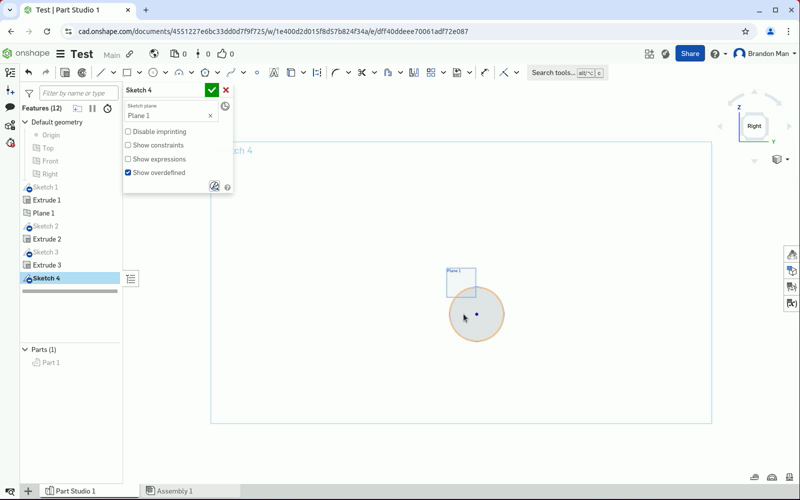
click(463, 313)
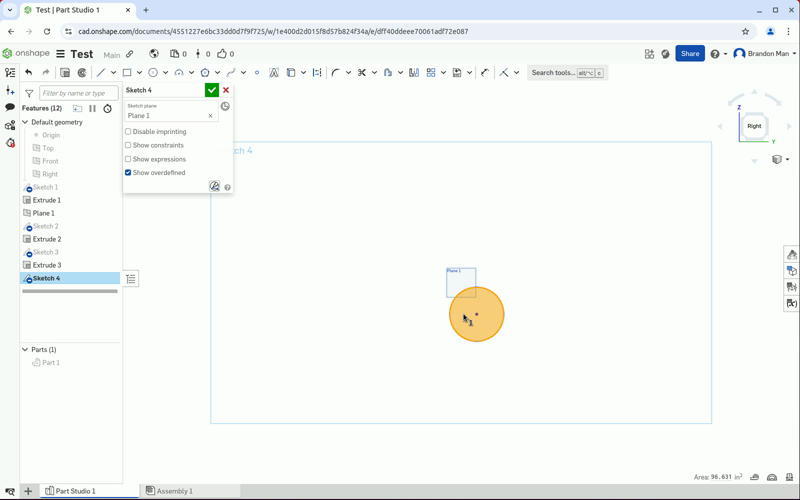
mouse_move(73, 352)
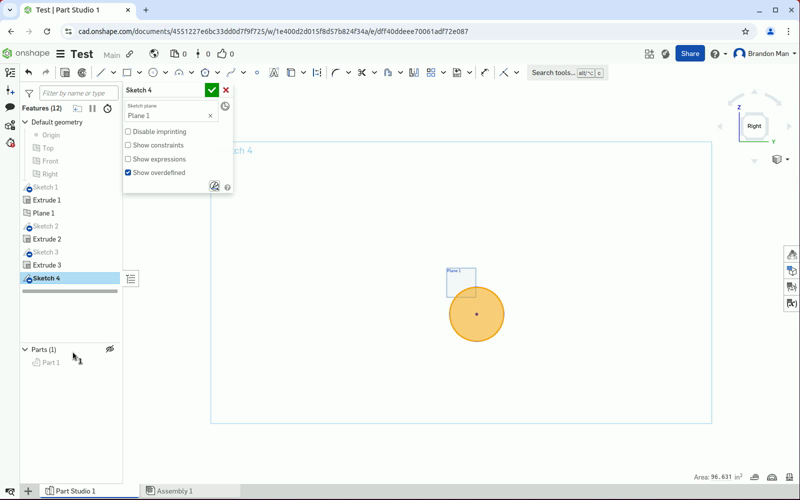
key(shift+y)
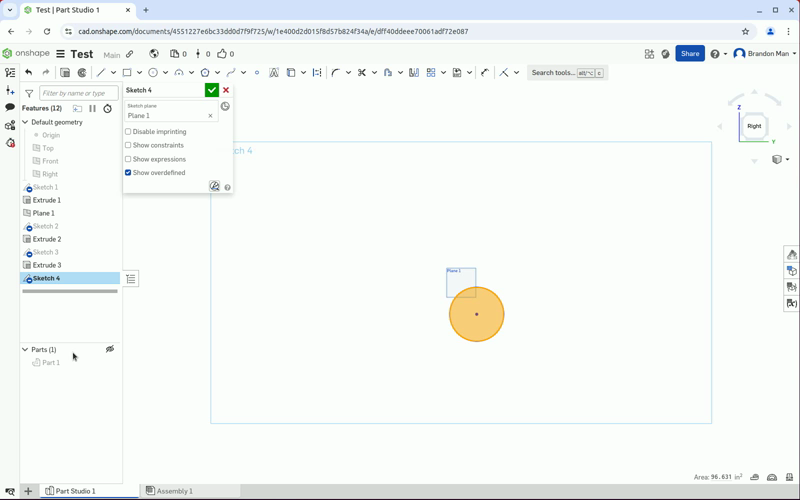
key(shift+e)
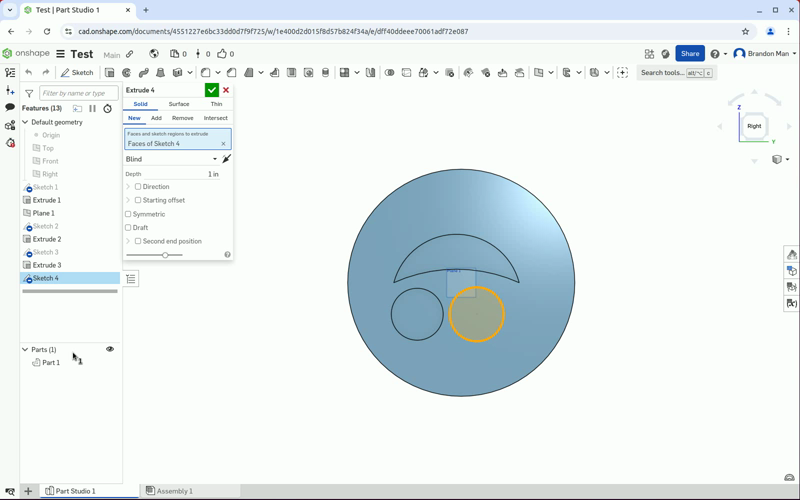
mouse_move(143, 106)
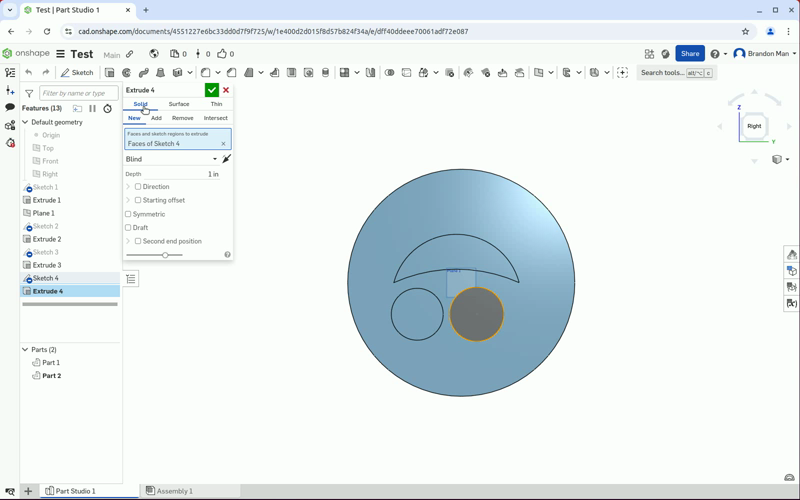
click(143, 106)
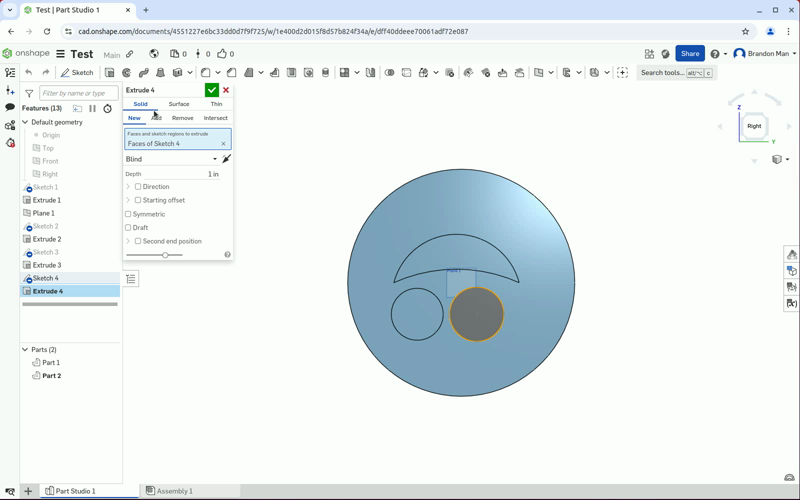
mouse_move(186, 120)
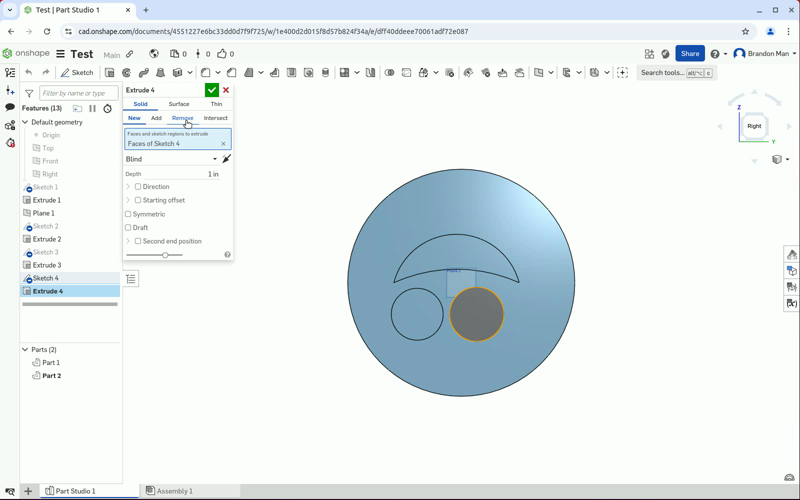
click(186, 120)
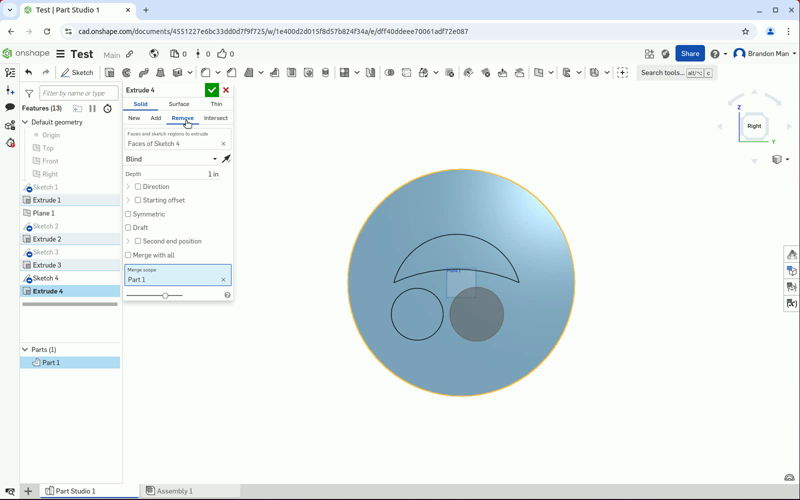
key(tab, 4)
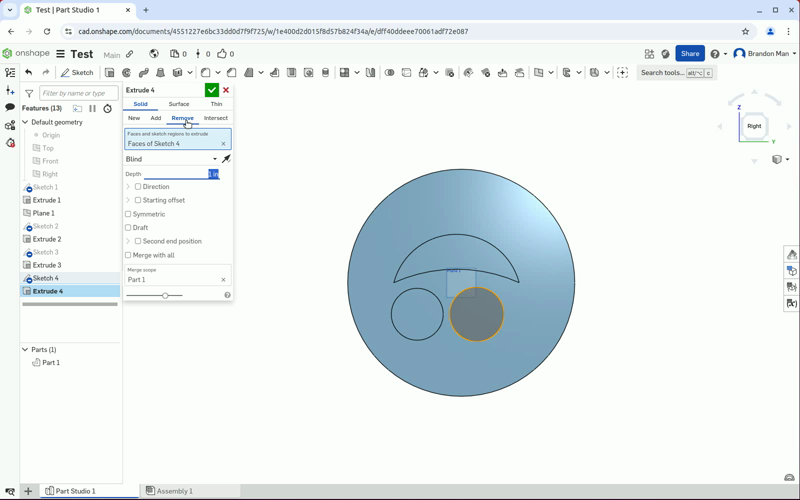
text(5.536)
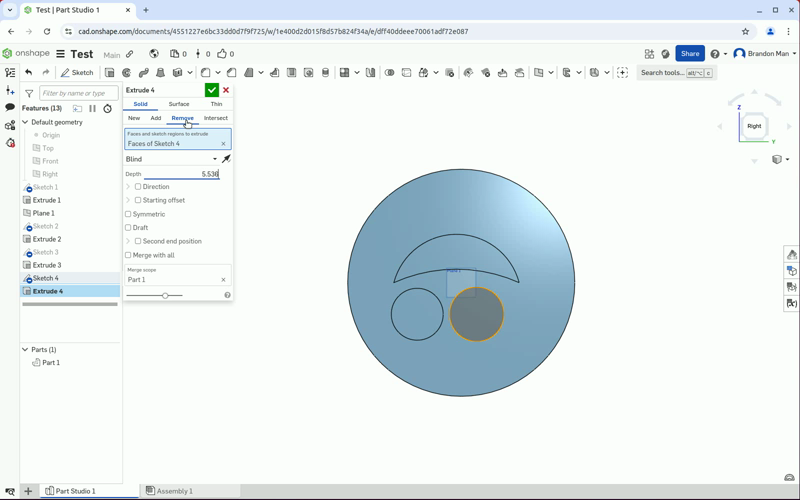
key(tab, 6)
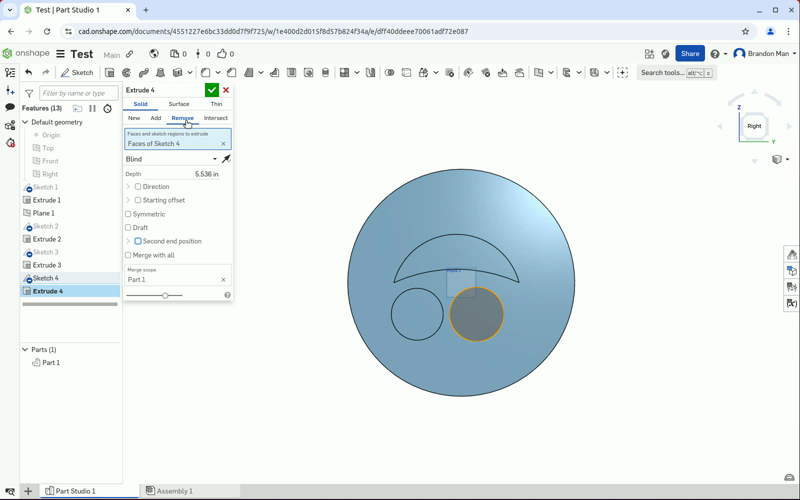
key(space)
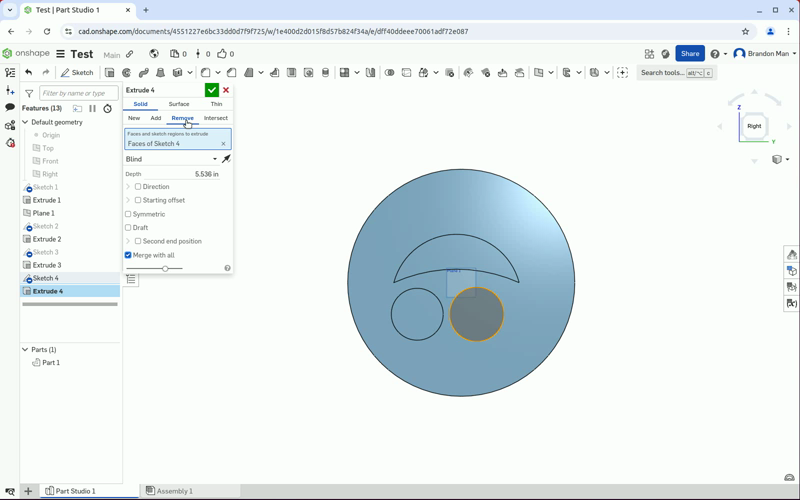
key(enter)
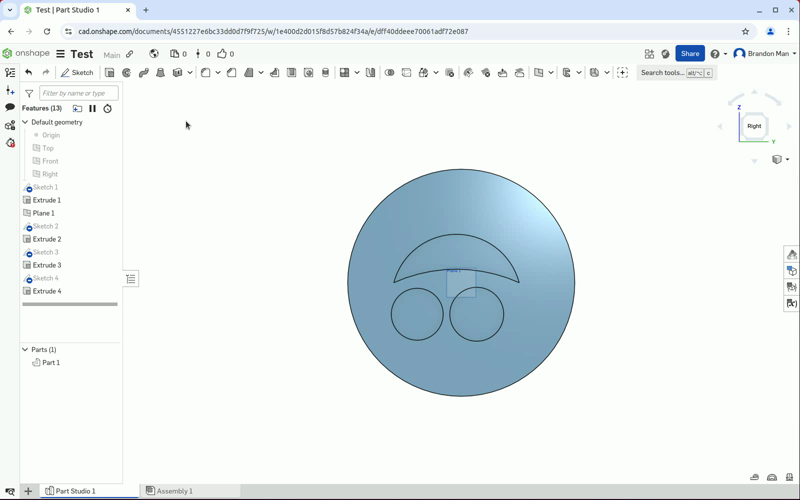
key(shift+h)
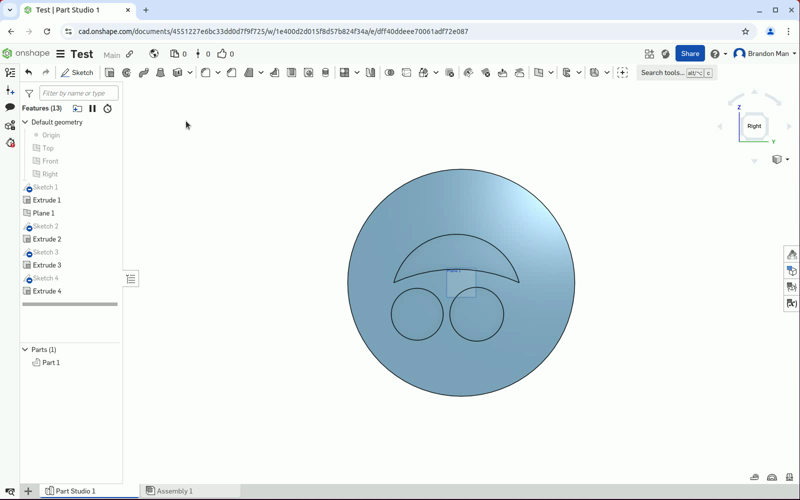
key(shift+h)
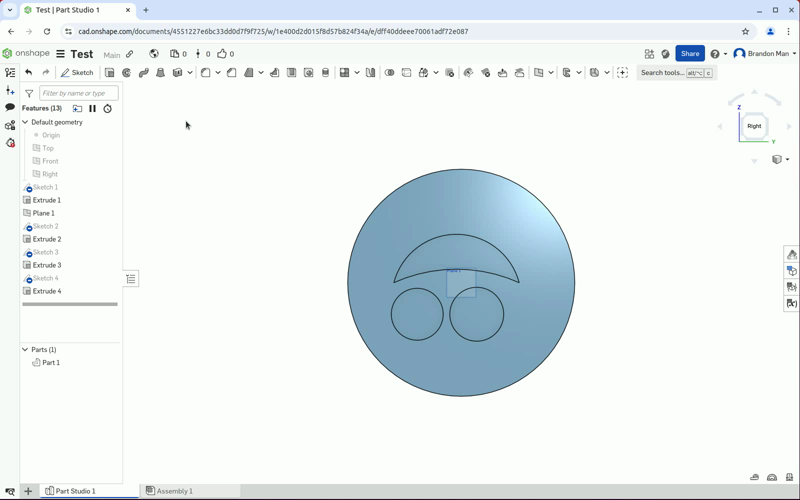
mouse_move(73, 189)
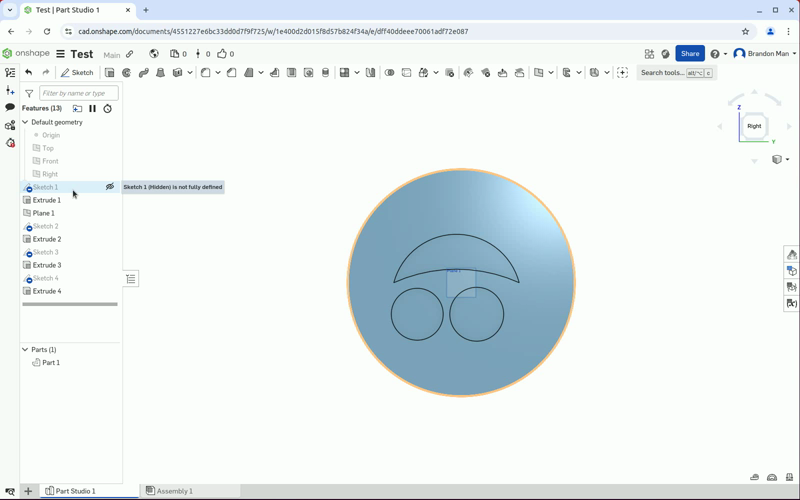
click(73, 189)
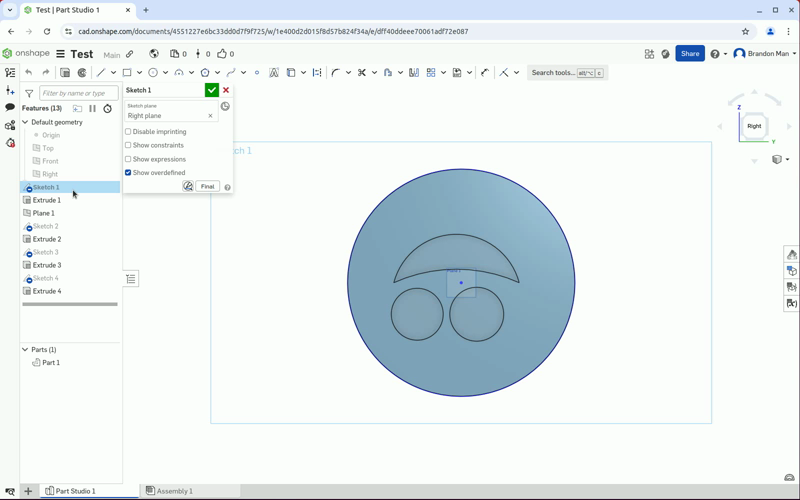
mouse_move(229, 92)
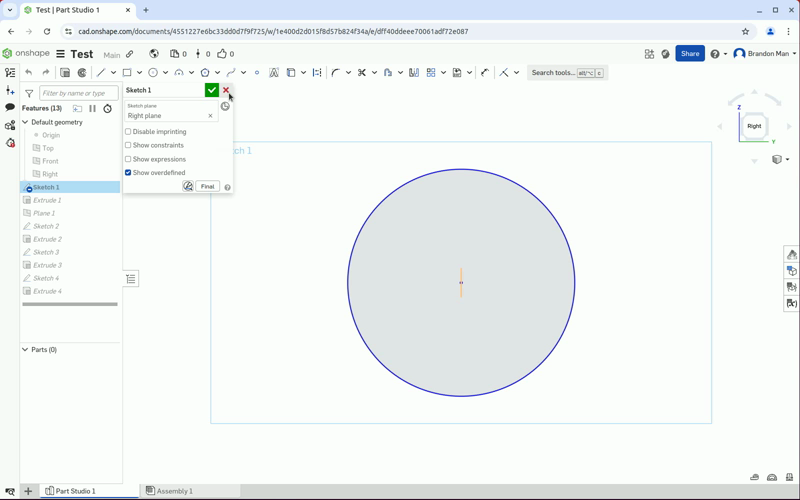
click(229, 92)
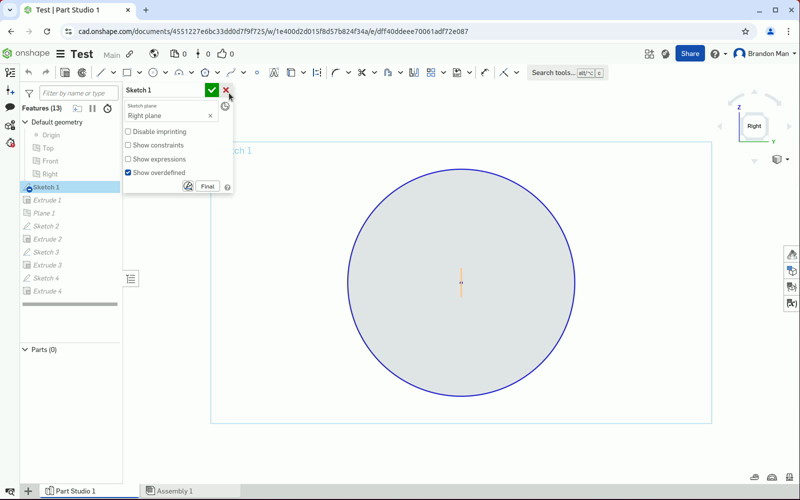
key(shift+s)
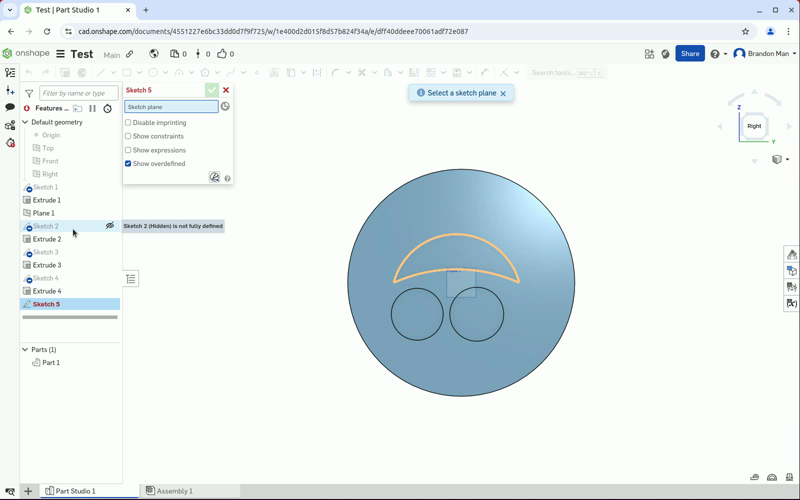
scroll(3)
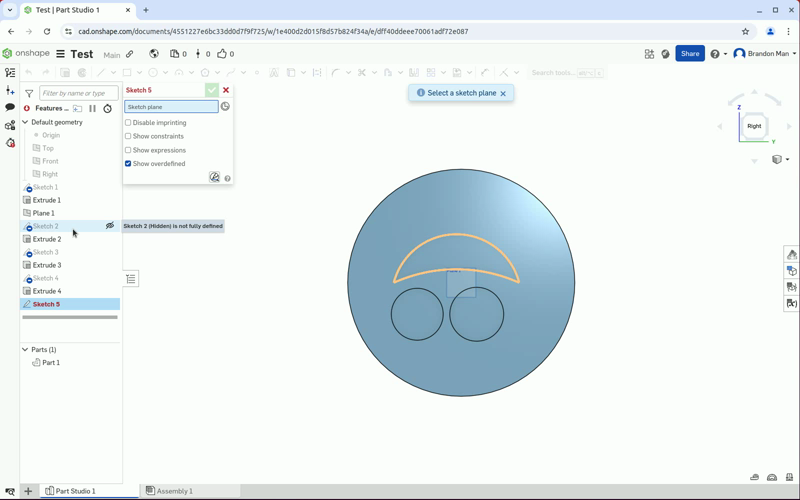
mouse_move(73, 176)
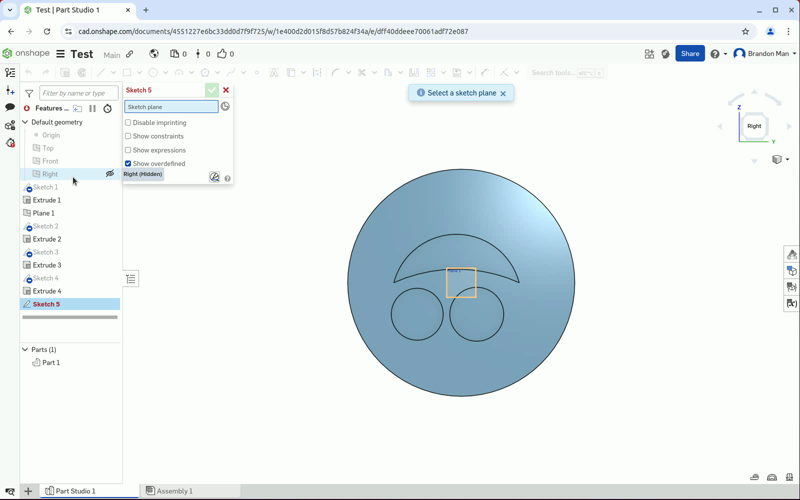
click(73, 176)
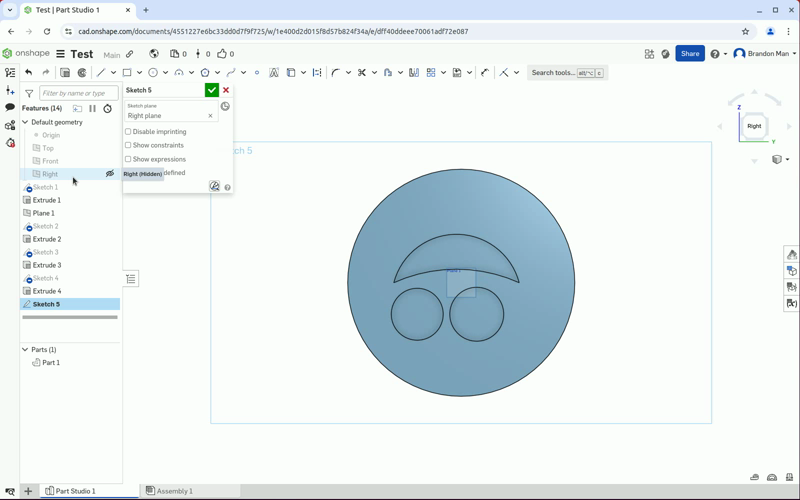
mouse_move(73, 352)
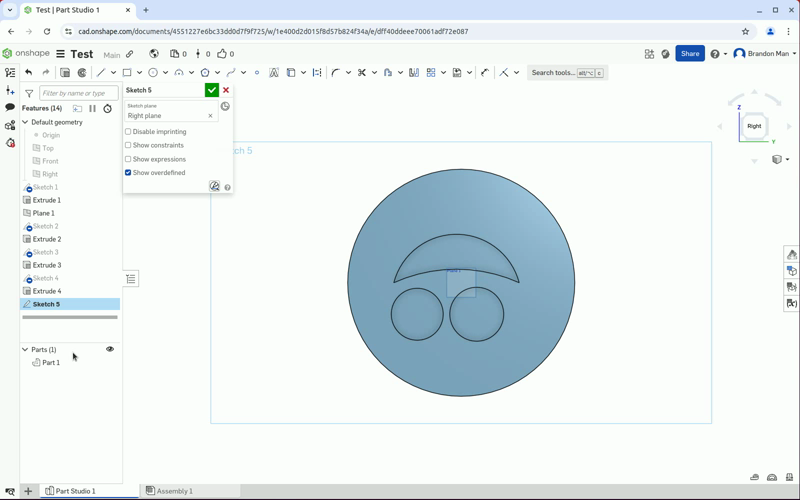
key(y)
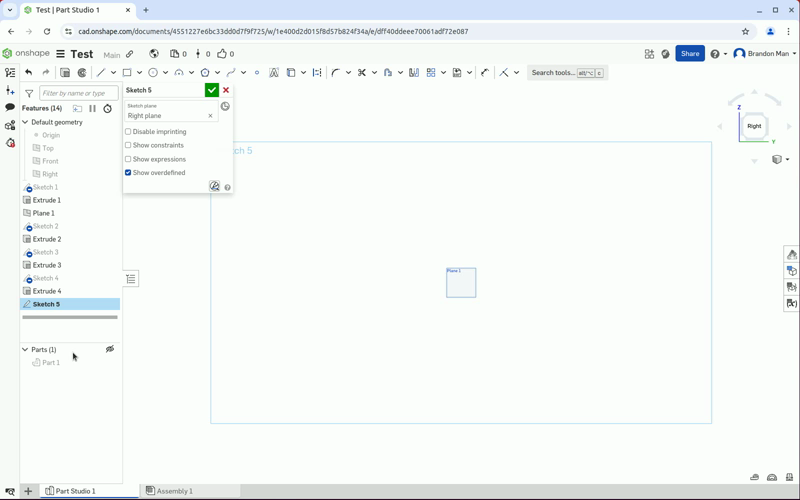
key(c)
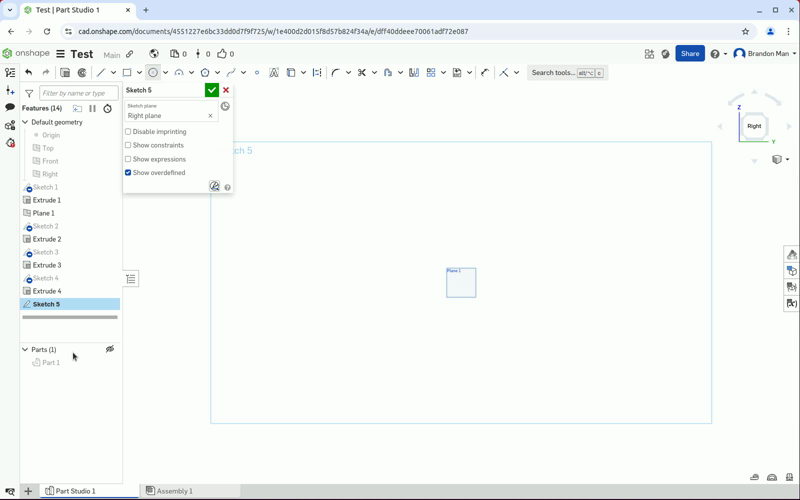
key_down(shift)
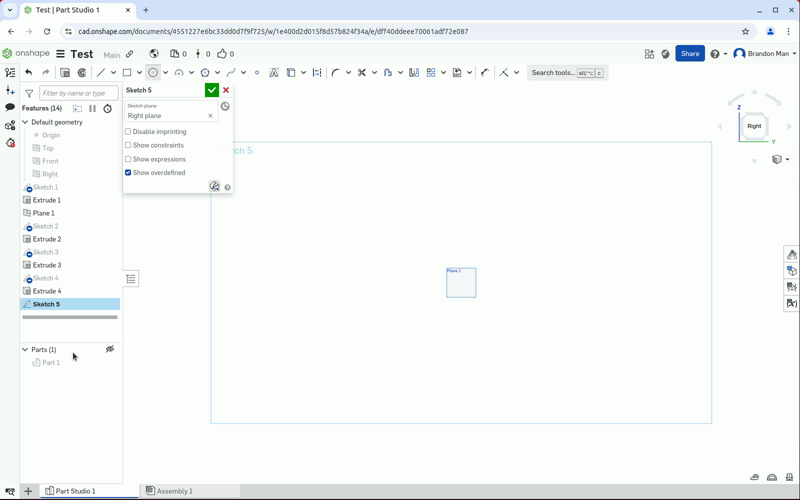
mouse_move(393, 353)
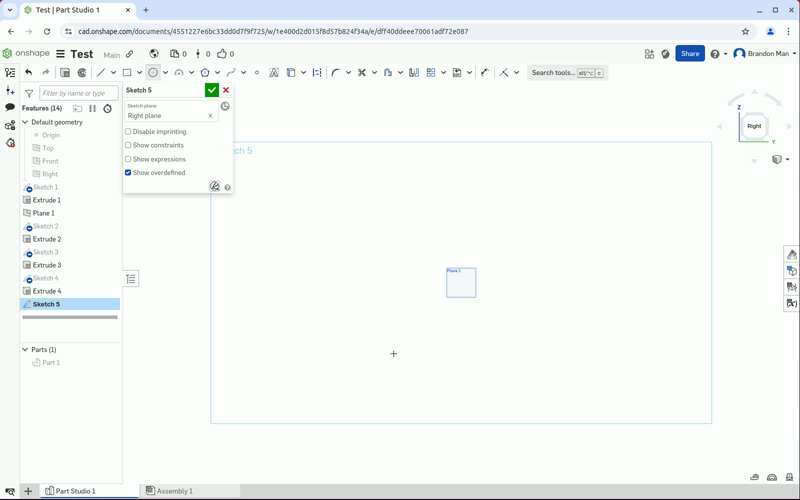
click(393, 353)
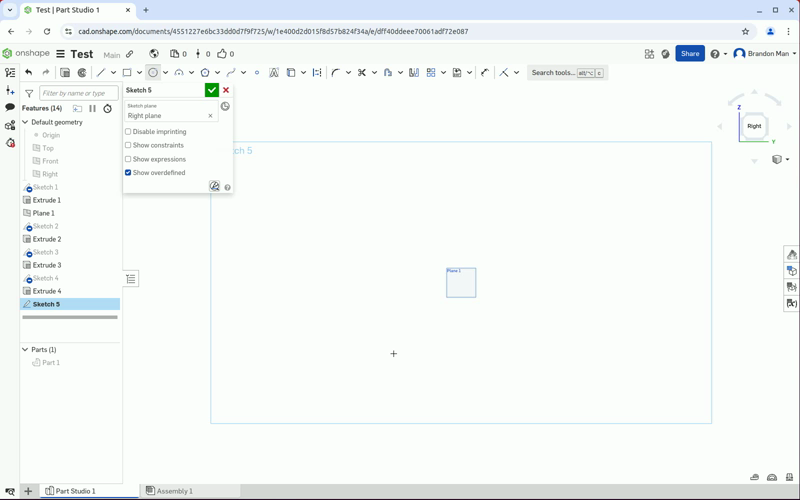
key_up(shift)
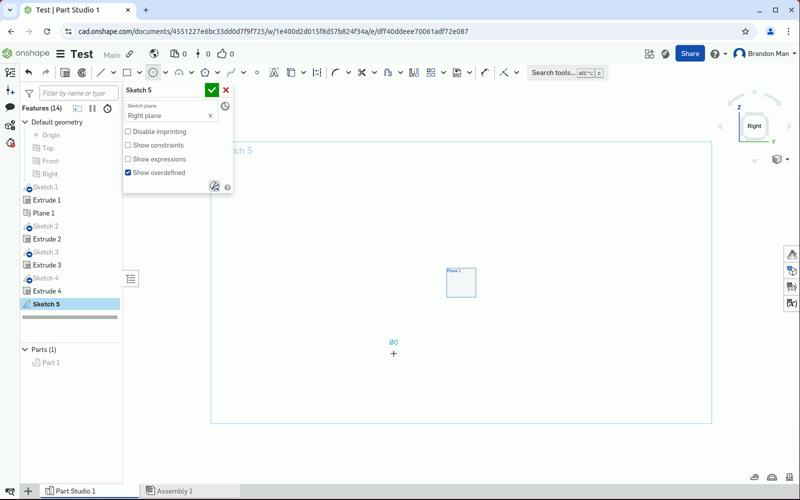
mouse_move(404, 353)
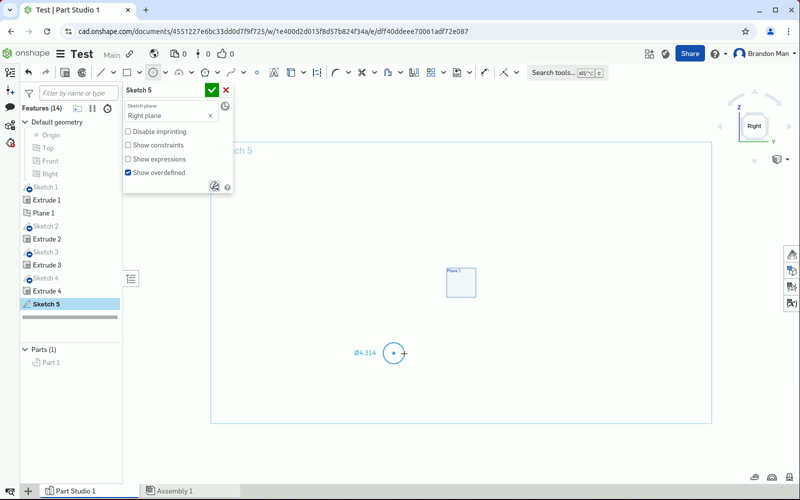
click(404, 353)
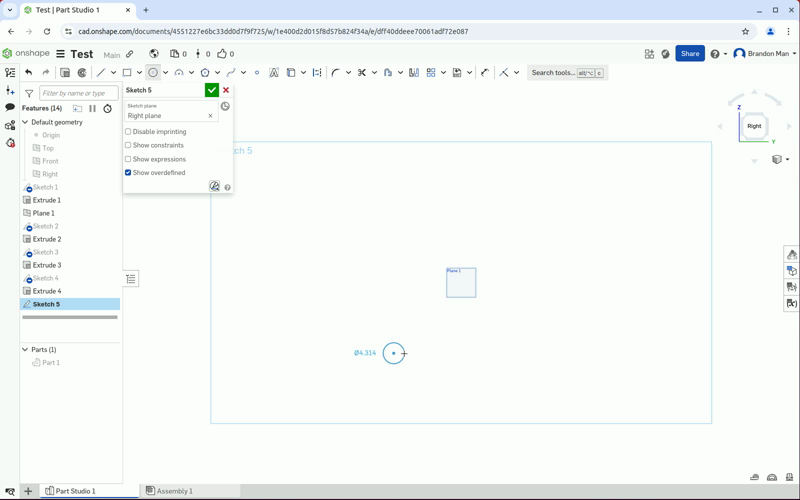
key(esc)
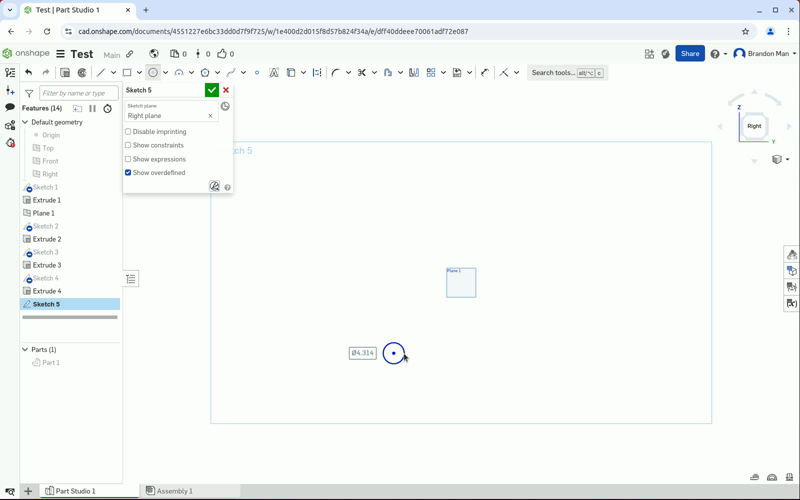
mouse_move(392, 345)
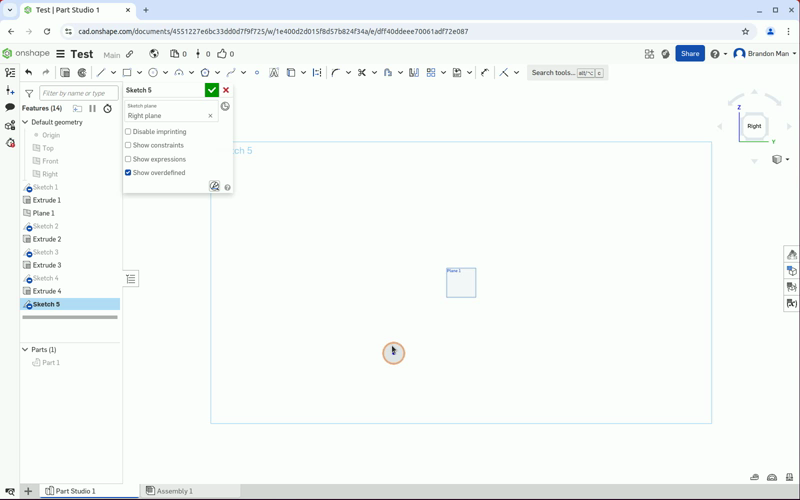
scroll(6)
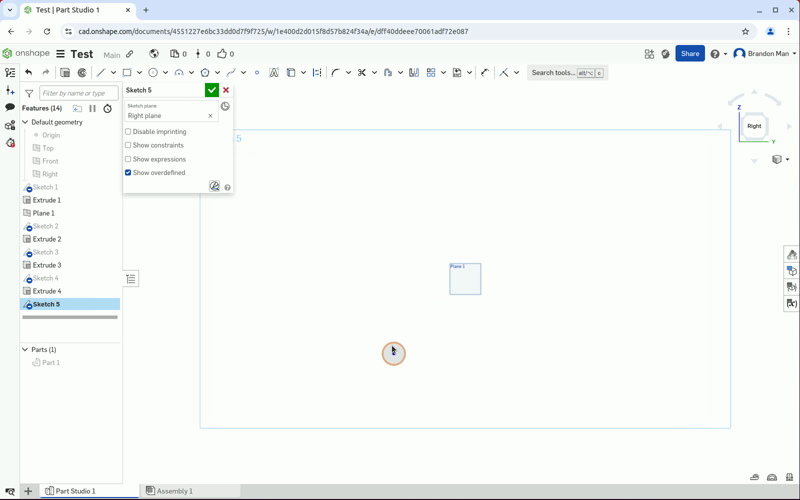
scroll(6)
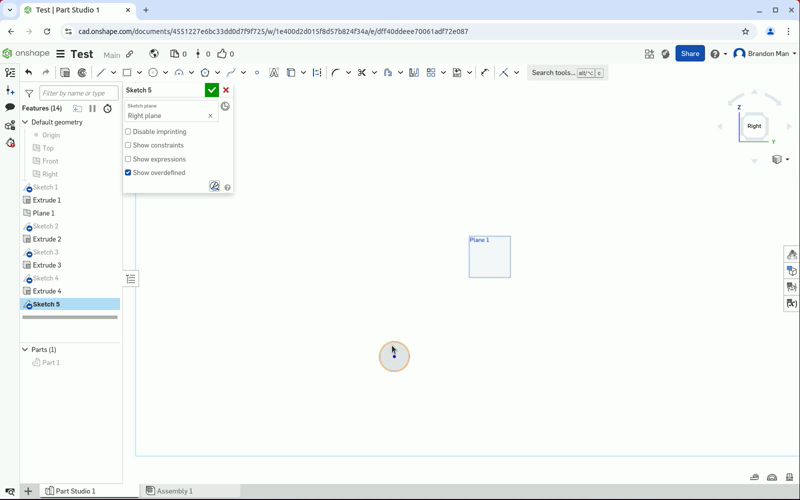
scroll(6)
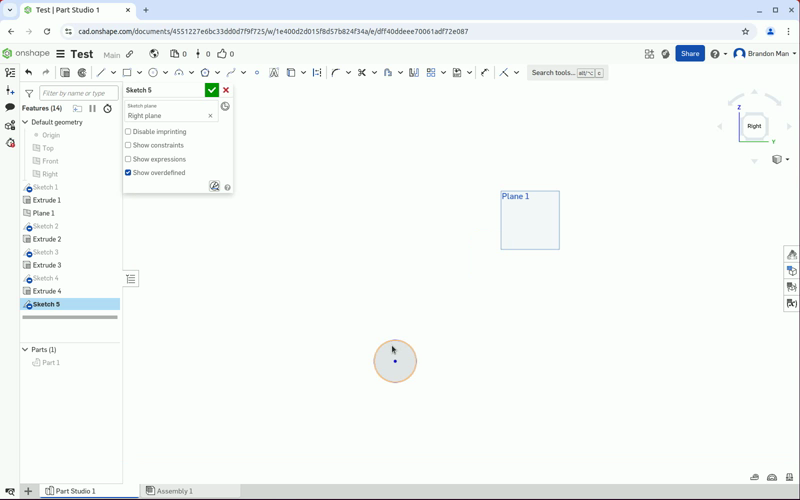
scroll(6)
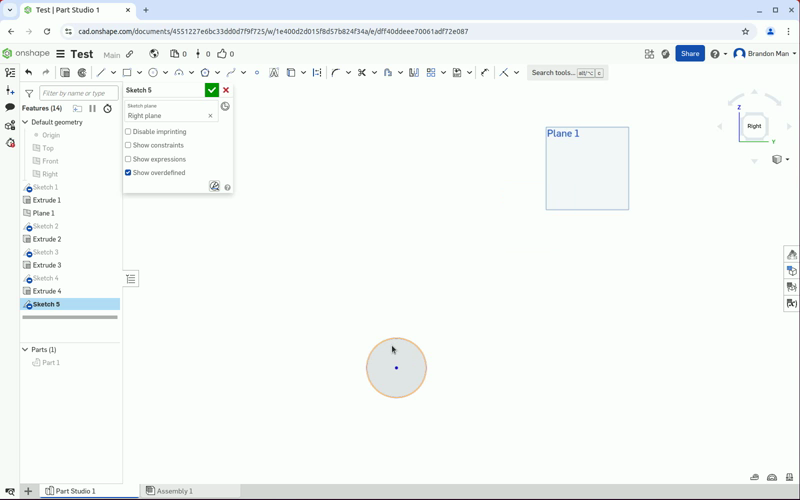
scroll(6)
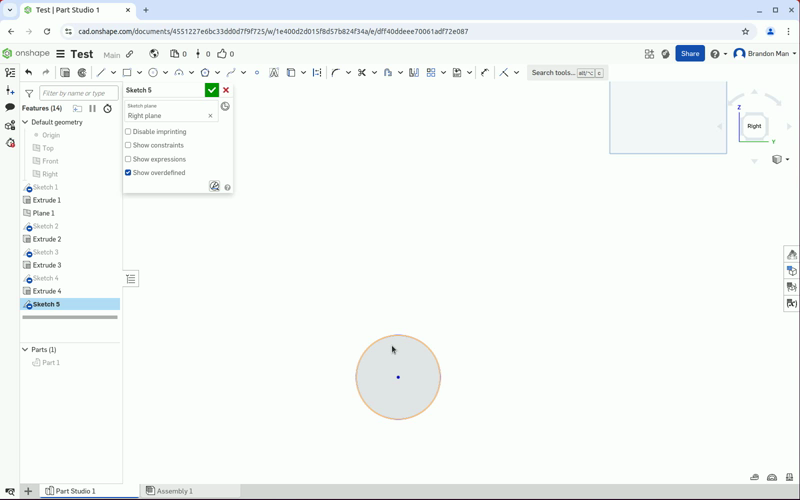
scroll(6)
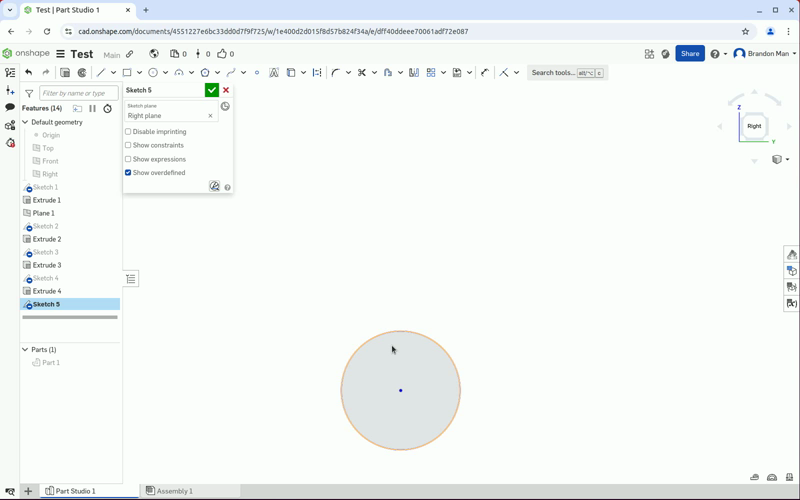
scroll(6)
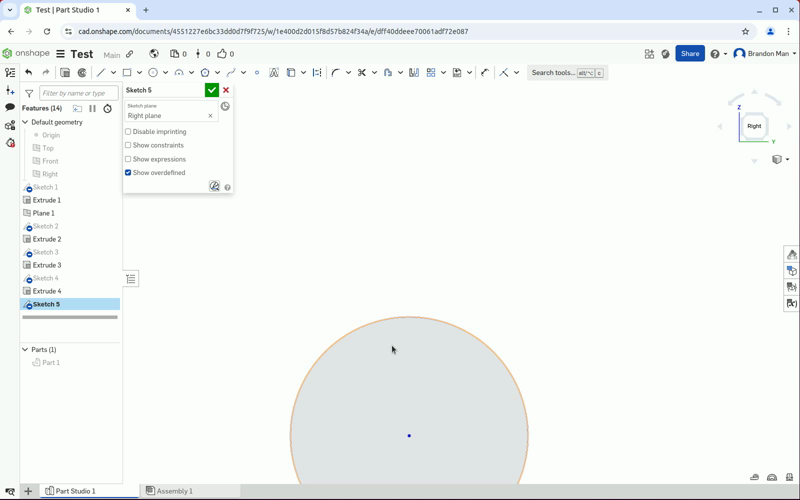
click(392, 345)
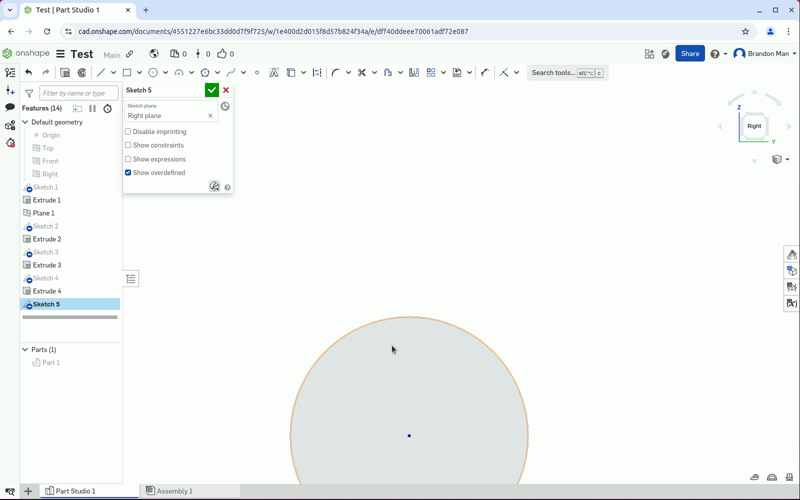
scroll(-6)
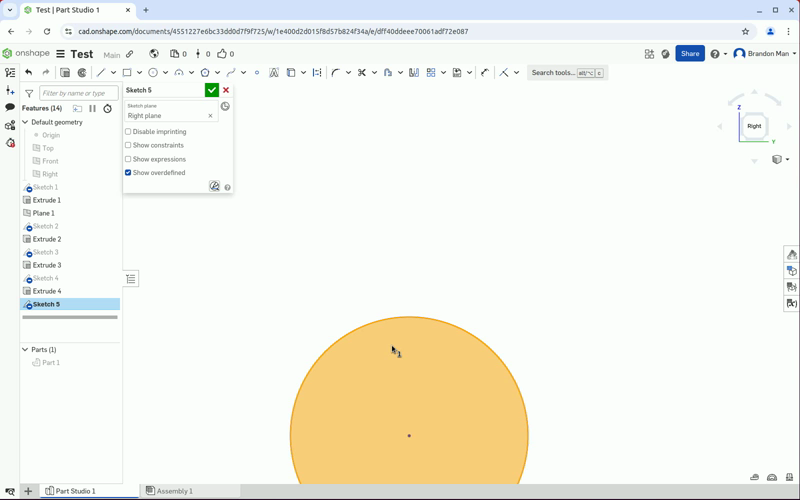
scroll(-6)
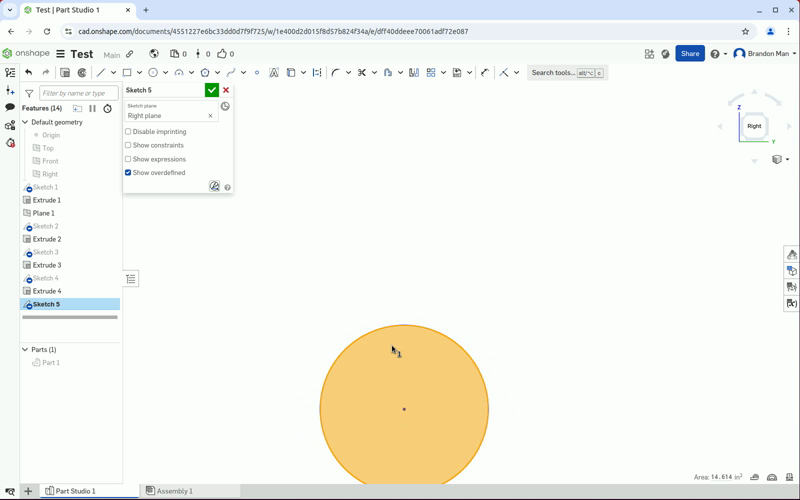
scroll(-6)
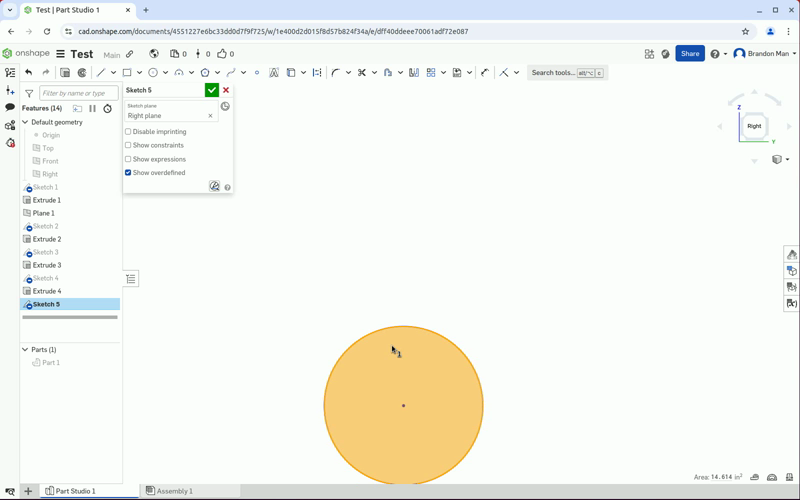
scroll(-6)
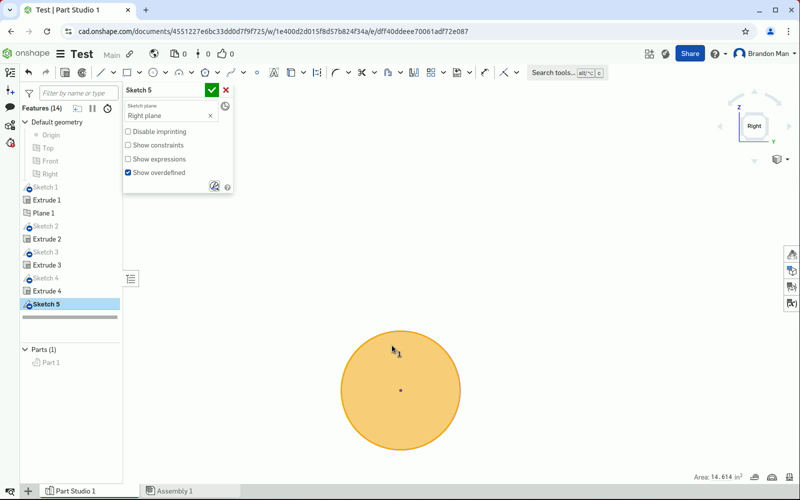
scroll(-6)
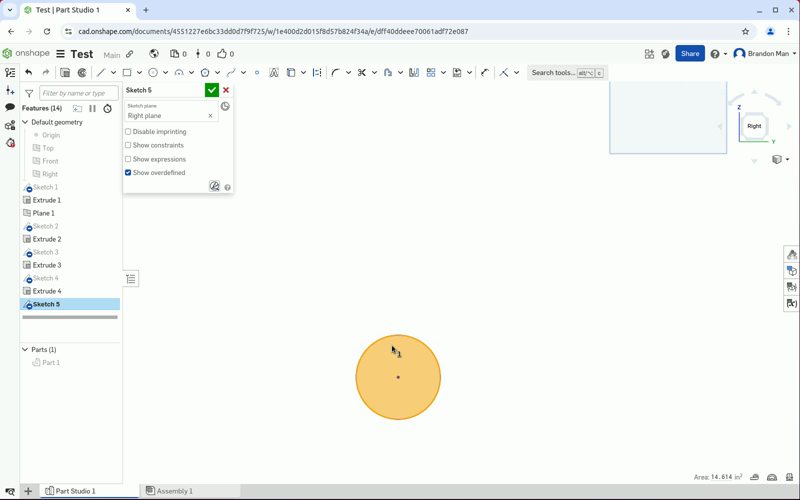
scroll(-6)
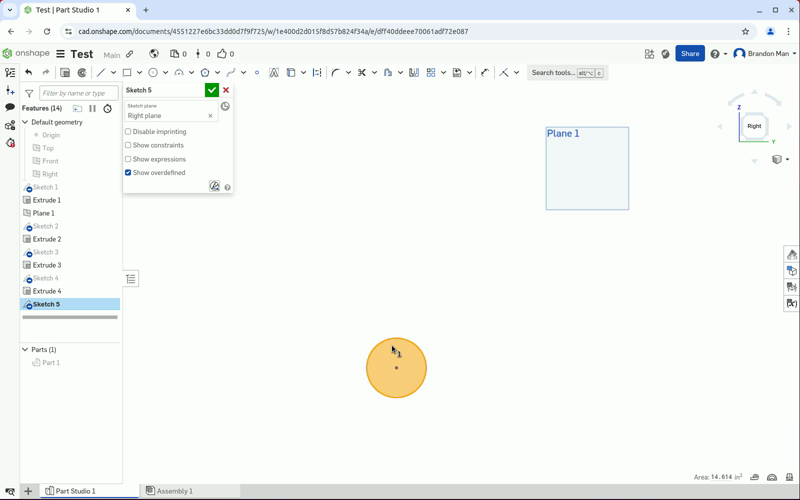
scroll(-6)
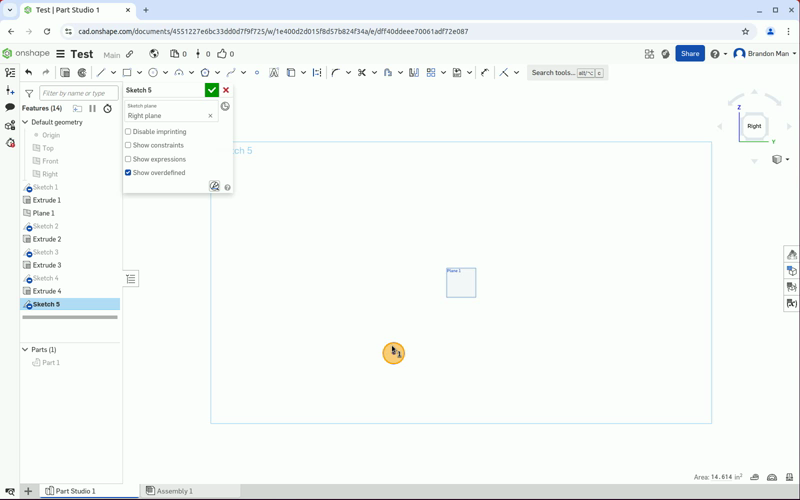
mouse_move(73, 352)
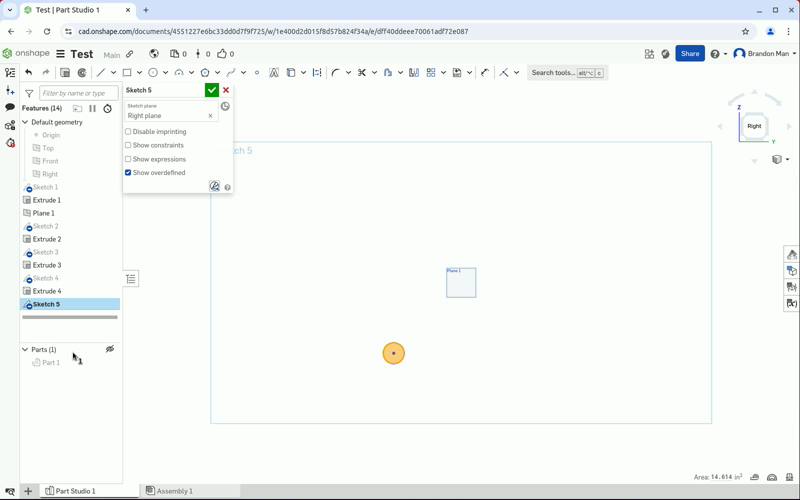
key(shift+y)
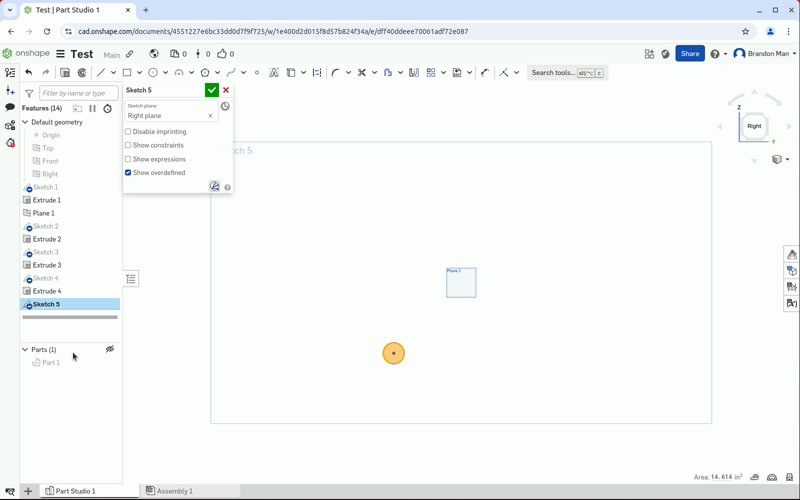
key(shift+e)
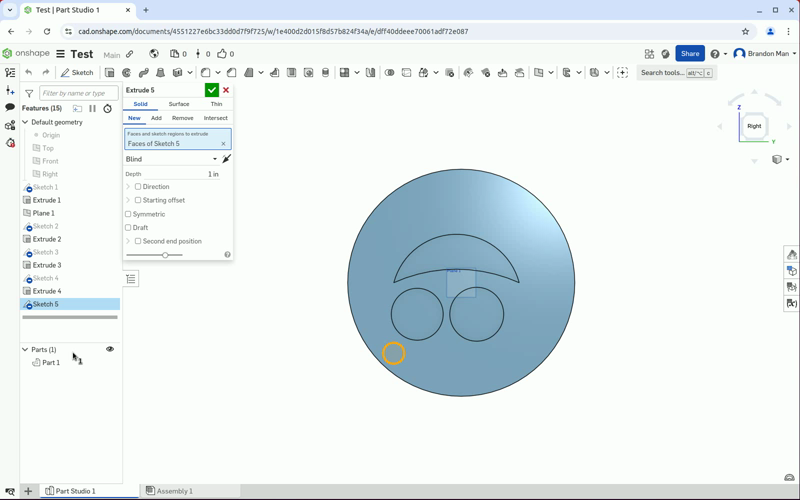
mouse_move(143, 106)
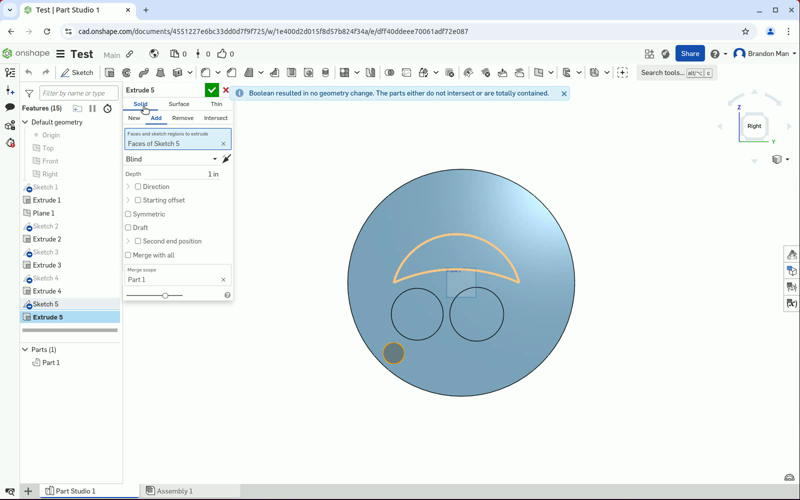
click(143, 106)
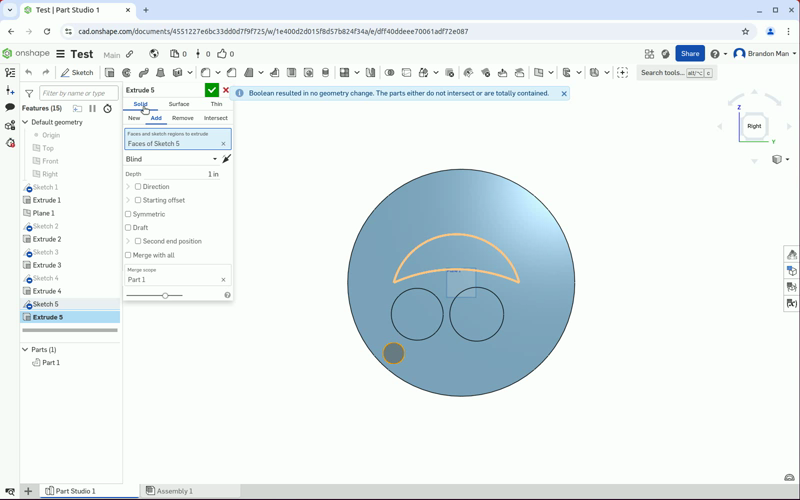
mouse_move(186, 120)
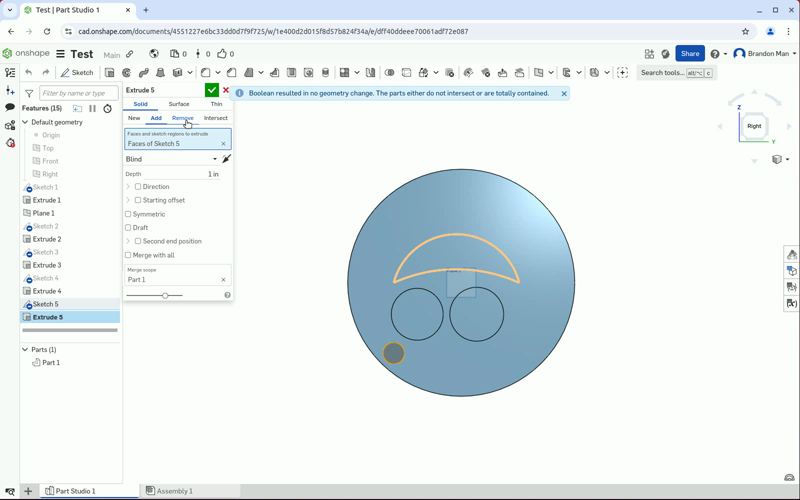
click(186, 120)
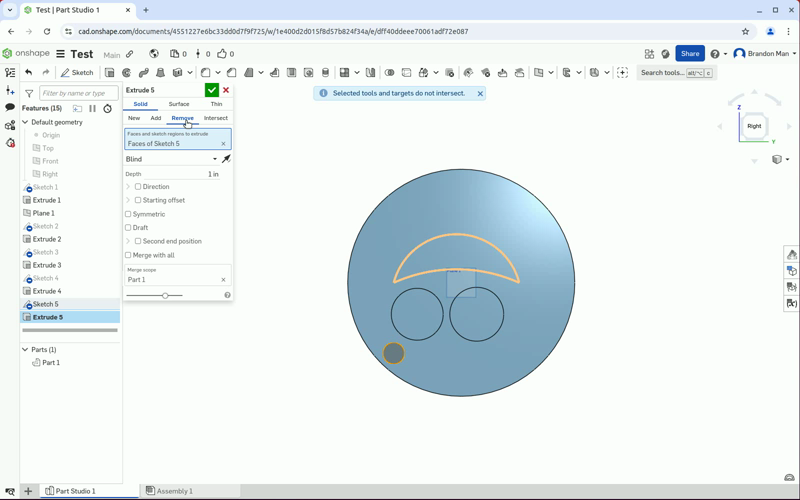
key(tab, 4)
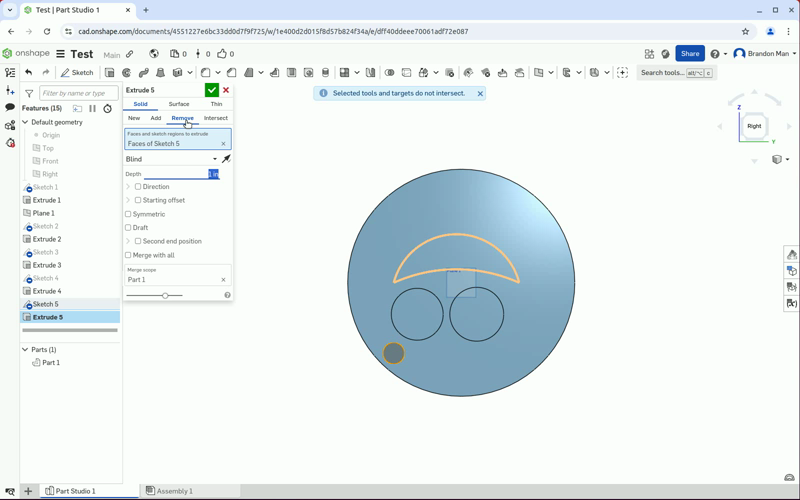
text(5.536)
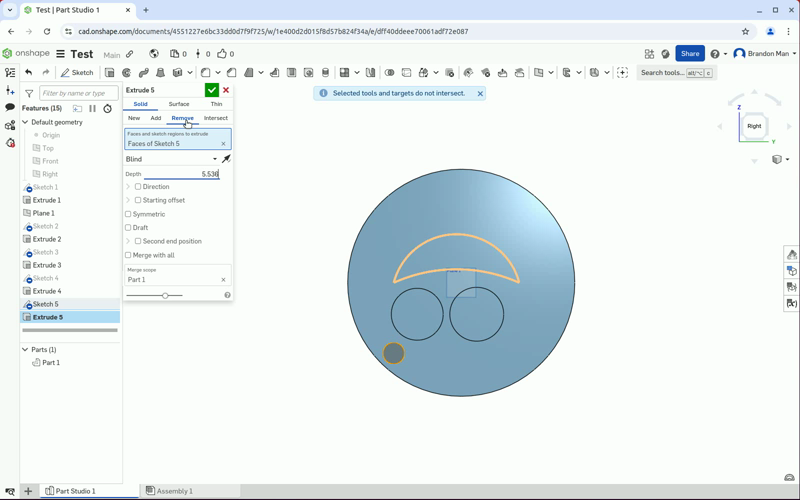
key(tab, 6)
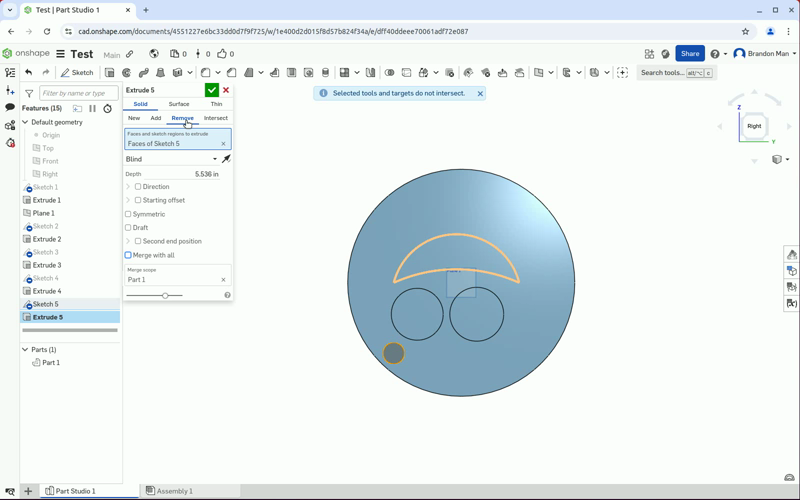
key(space)
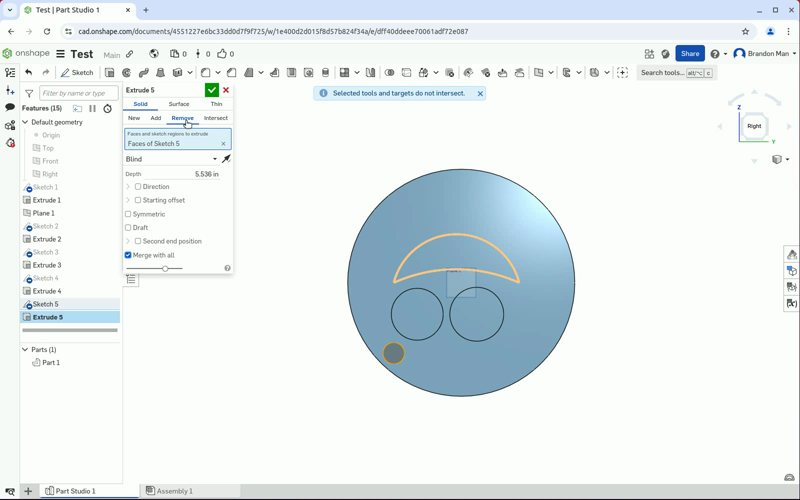
key(enter)
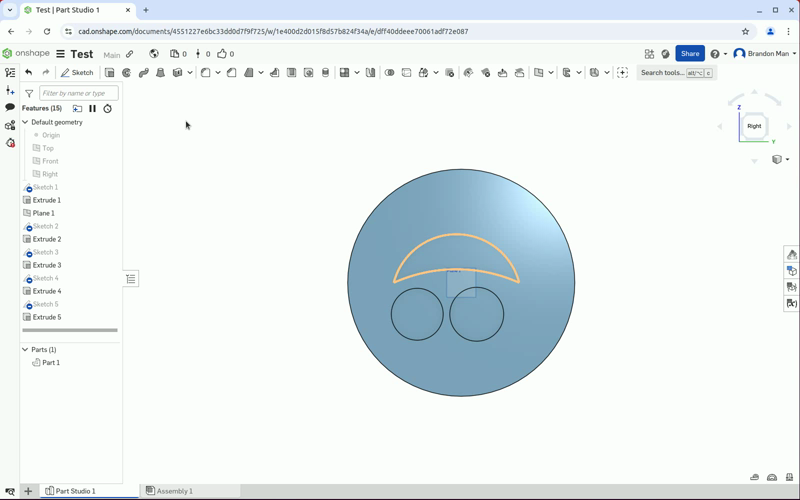
key(shift+h)
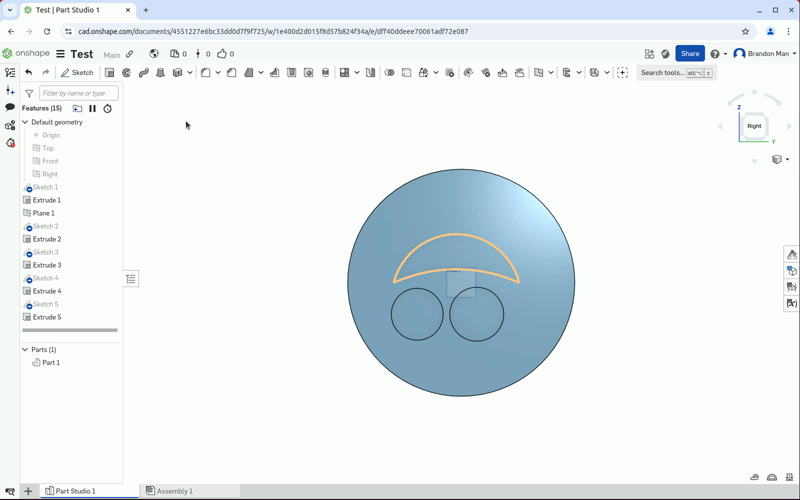
key(shift+h)
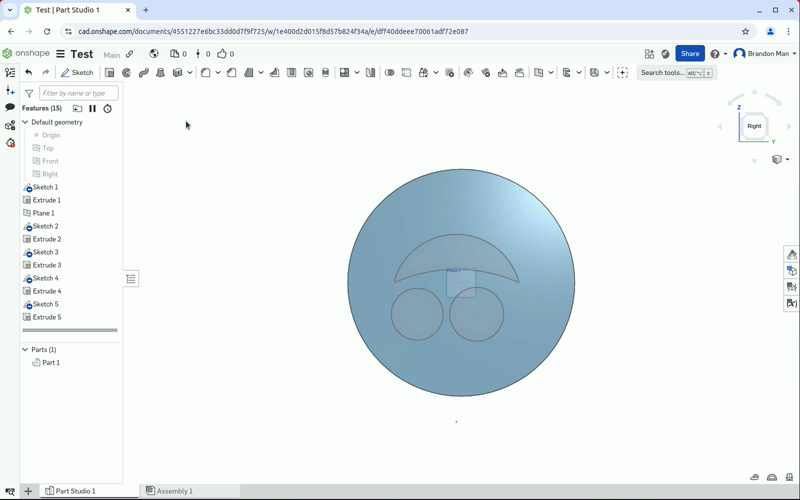
key(shift+7)
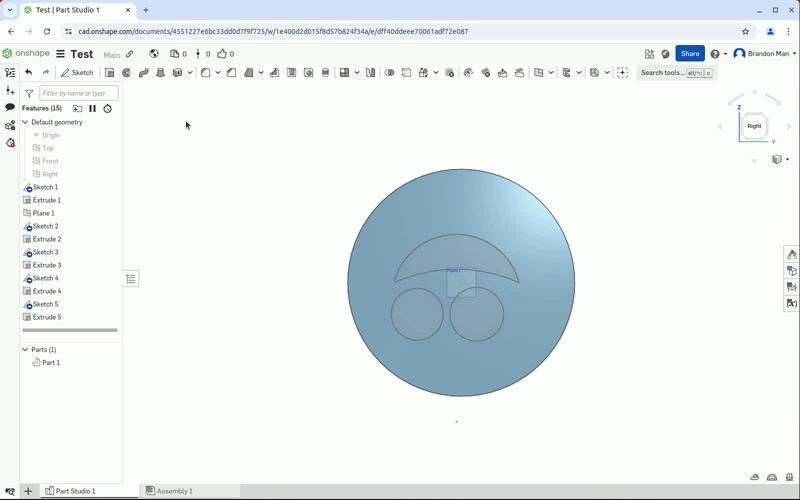
key(right, 2)
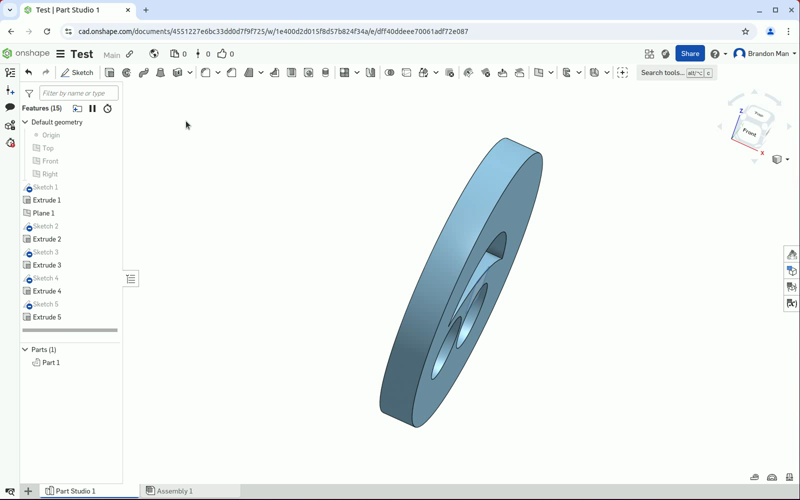
key(down, 2)
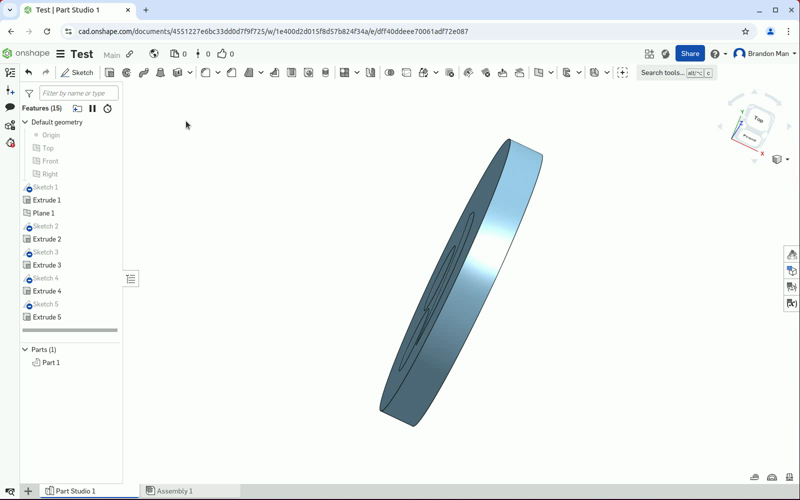
key(up, 2)
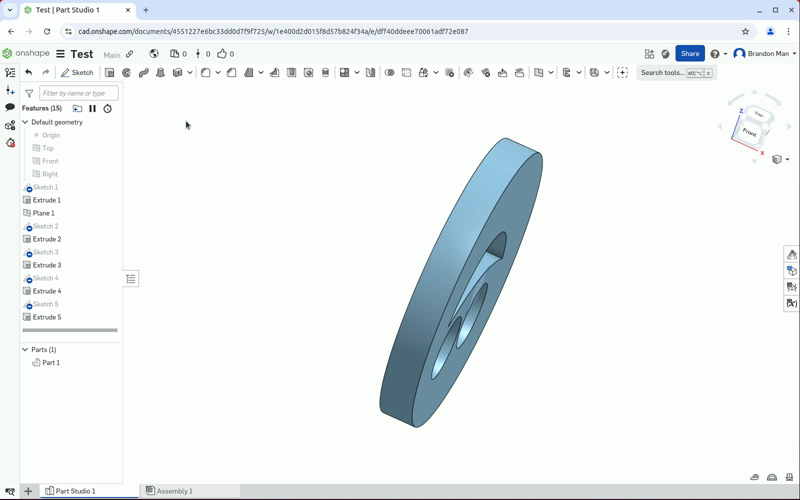
key(left, 2)
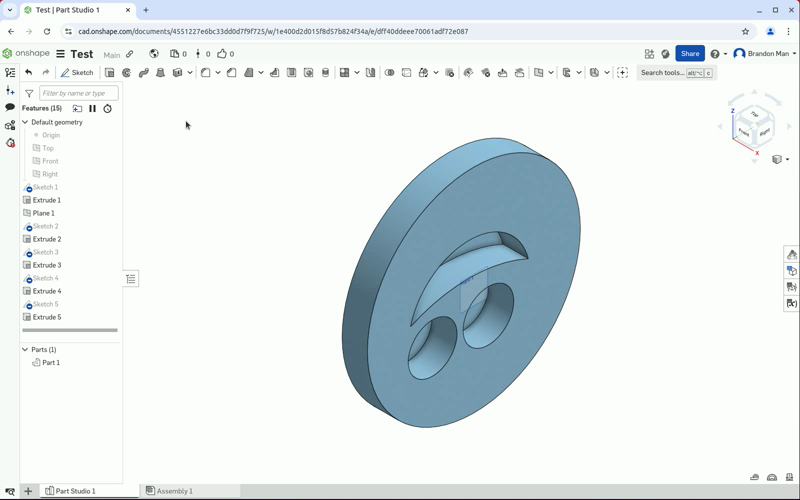
mouse_move(73, 189)
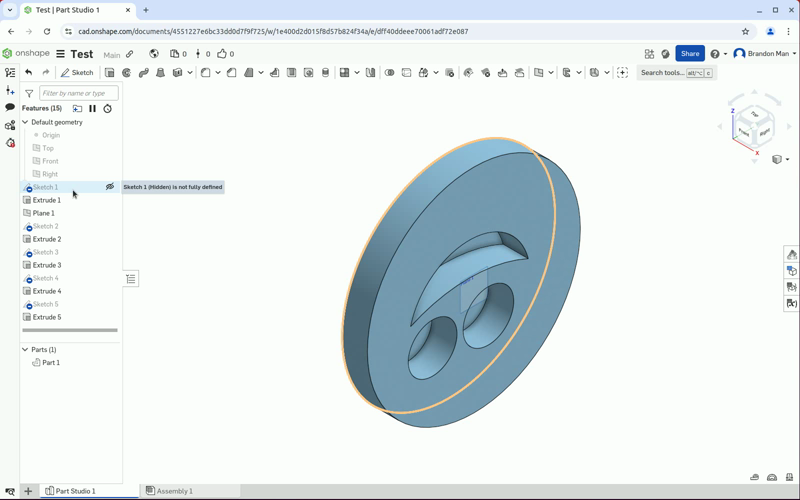
click(73, 189)